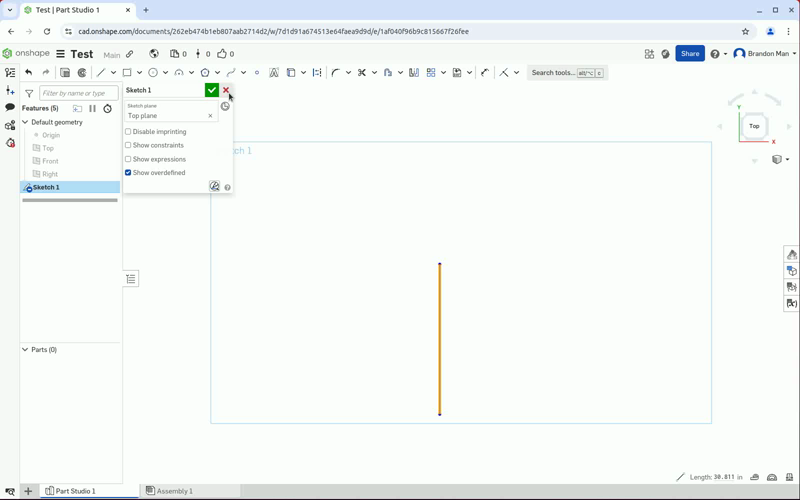
key(shift+h)
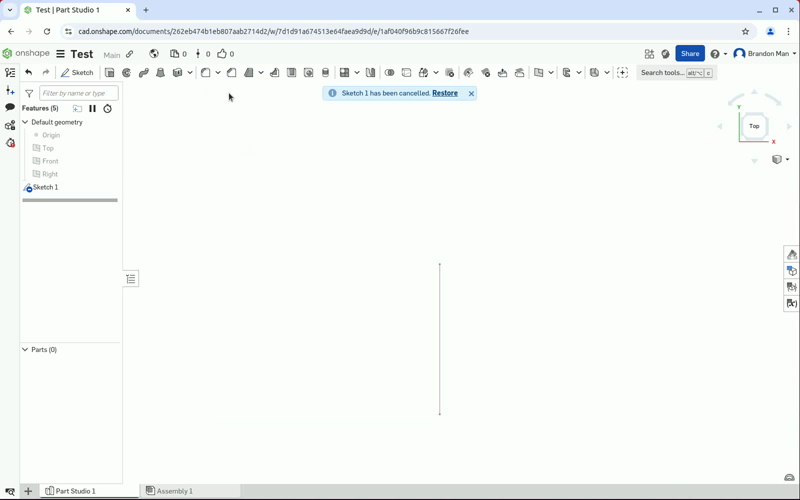
key(shift+s)
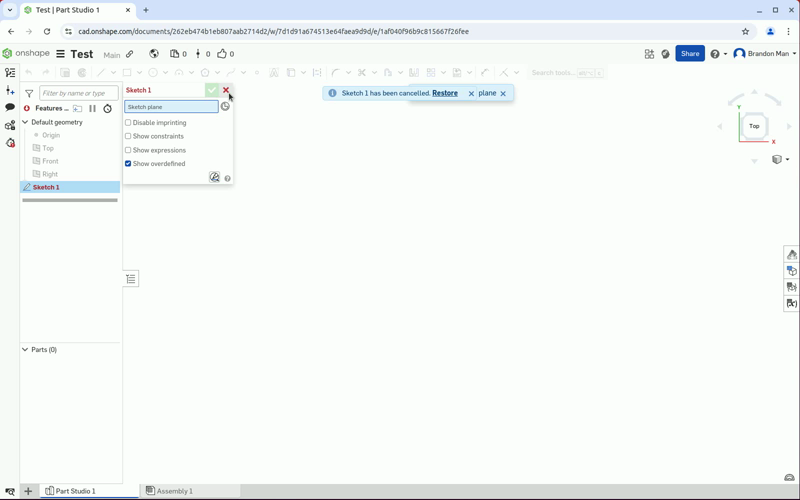
mouse_move(73, 150)
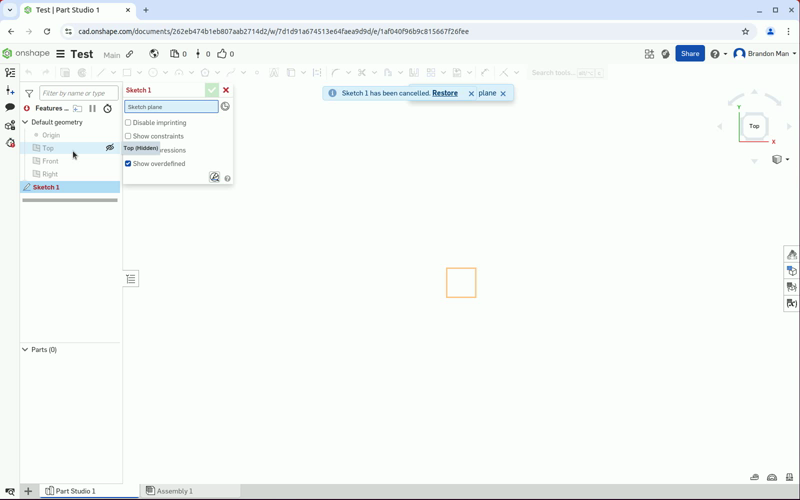
click(73, 150)
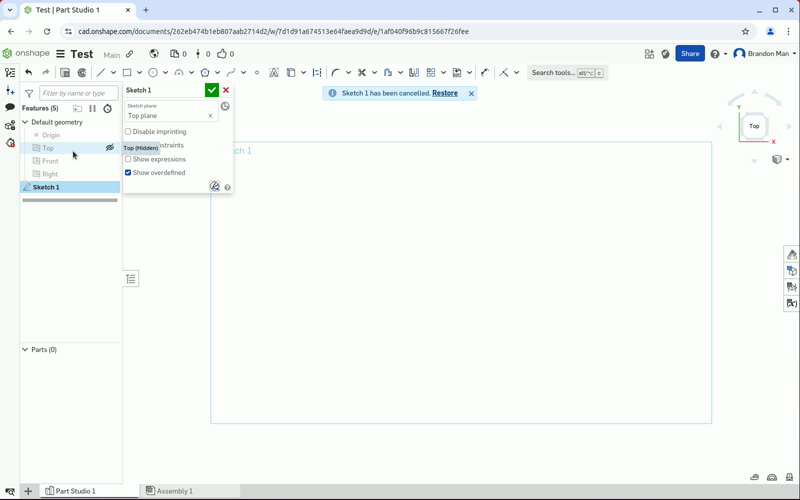
mouse_move(73, 352)
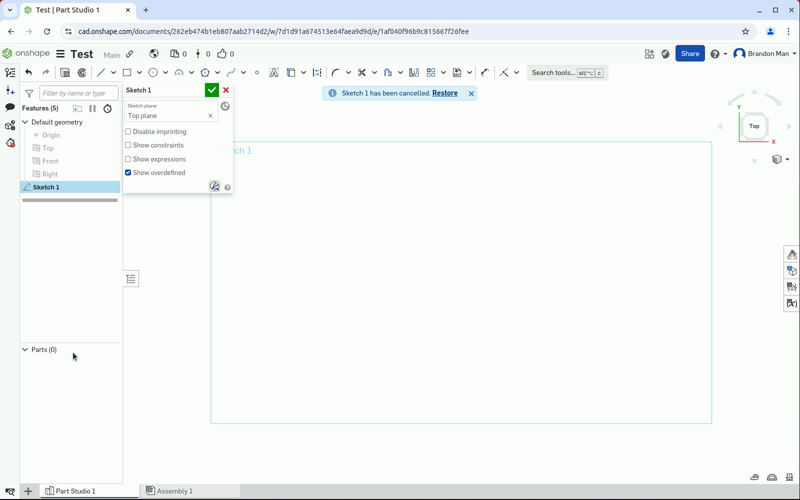
key(y)
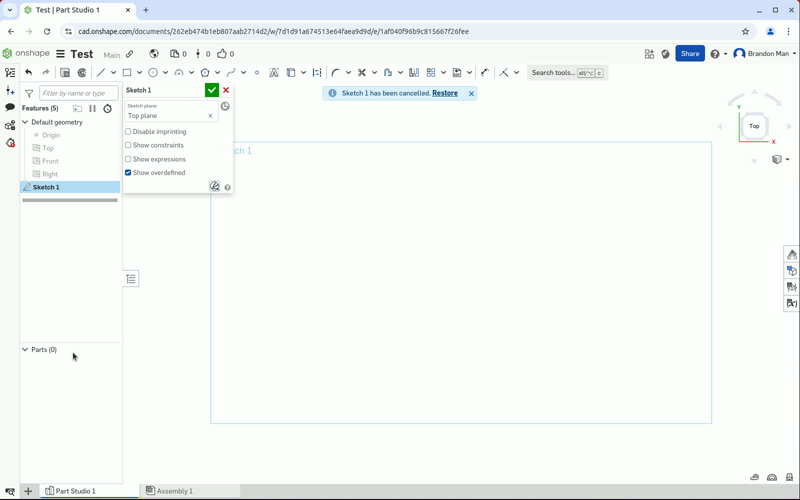
key(l)
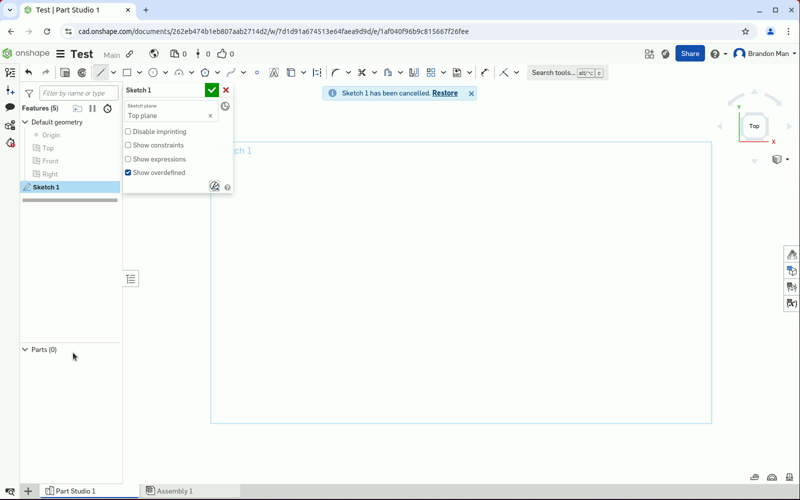
key_down(shift)
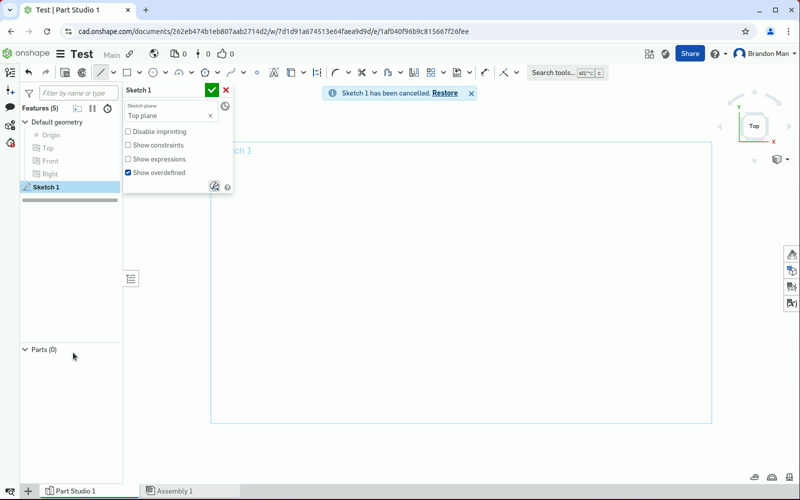
mouse_move(406, 336)
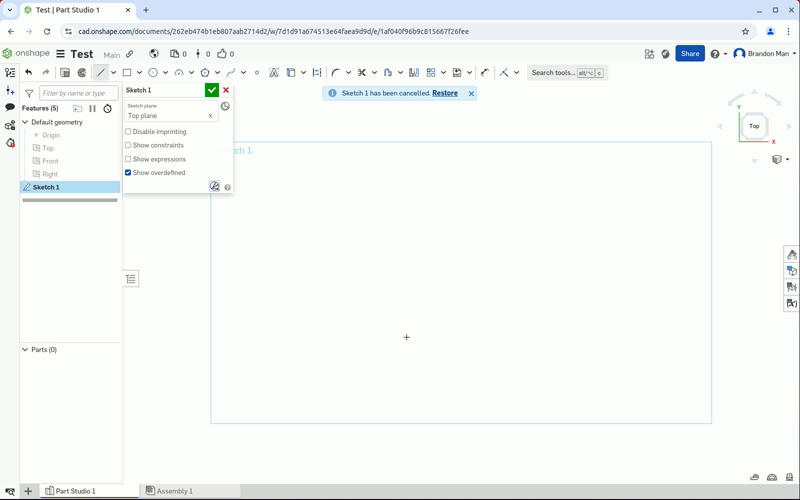
click(406, 336)
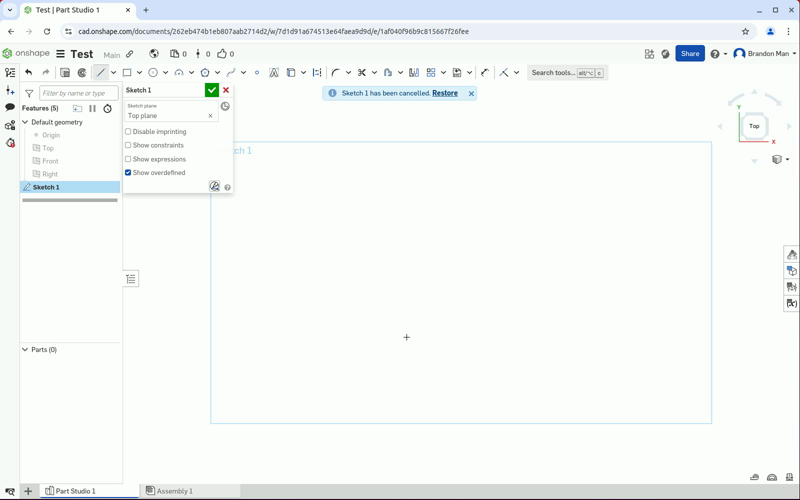
key_up(shift)
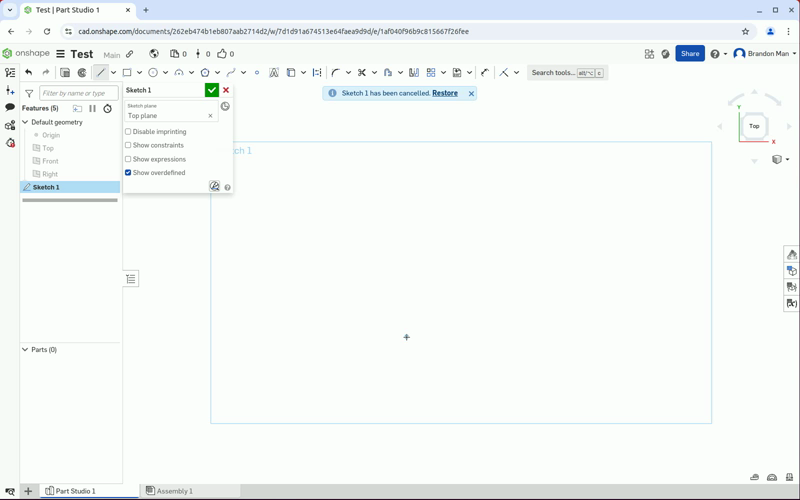
key_down(shift)
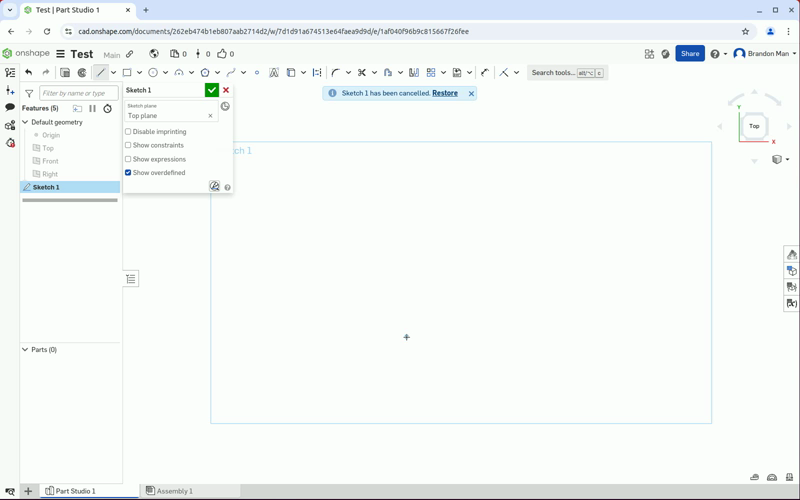
mouse_move(513, 336)
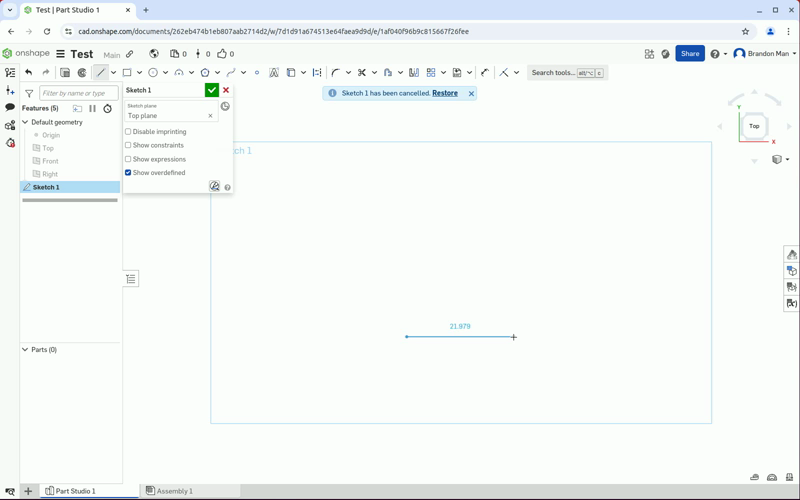
click(513, 336)
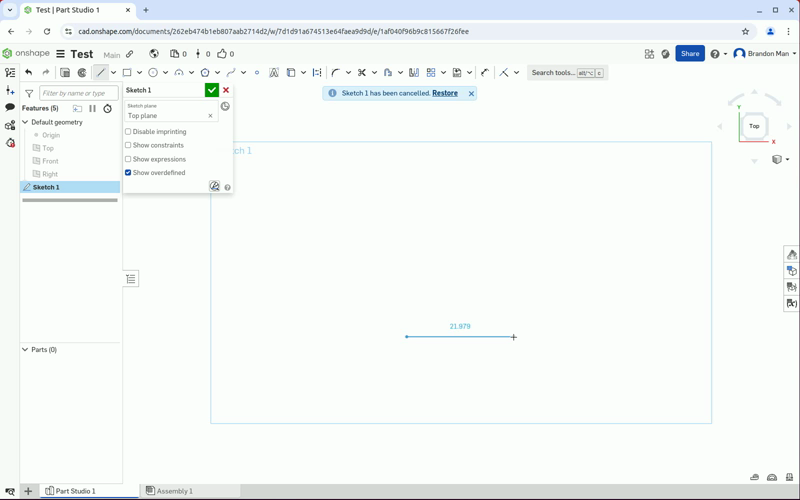
key_up(shift)
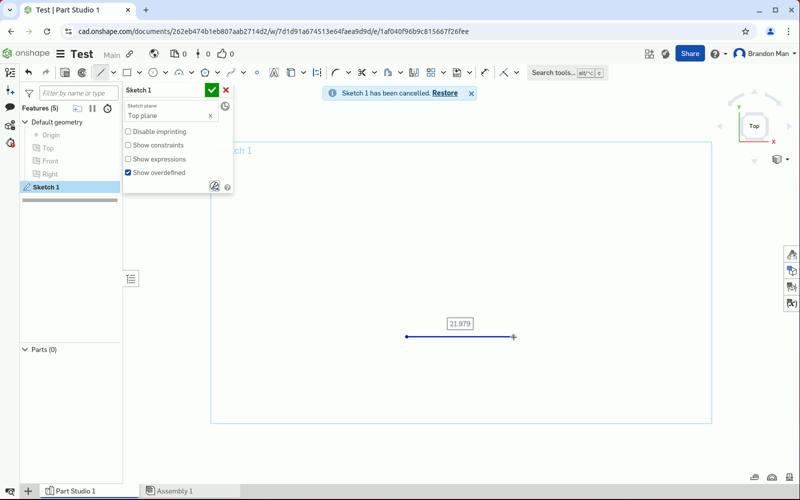
key_down(shift)
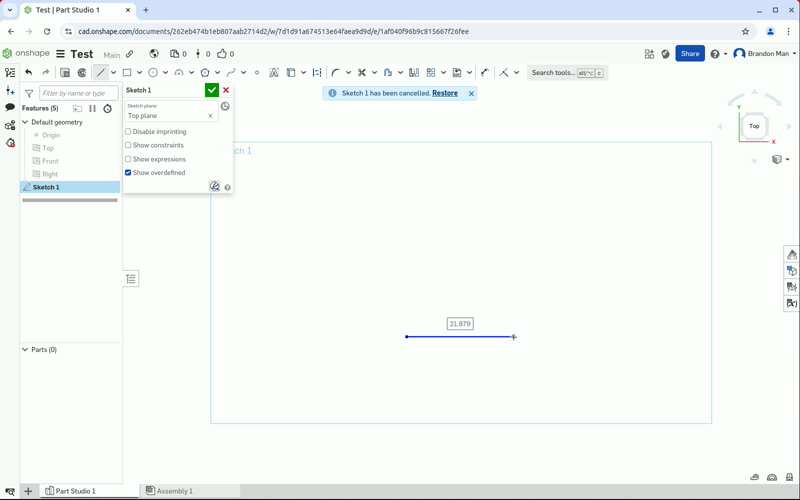
mouse_move(513, 230)
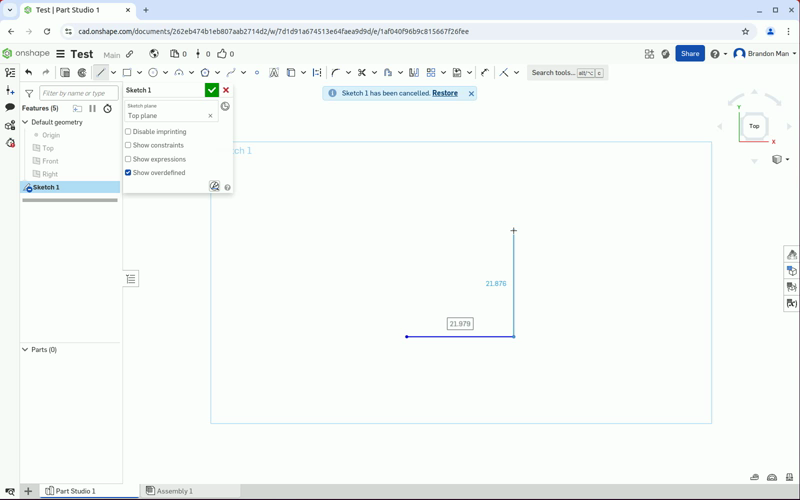
click(513, 230)
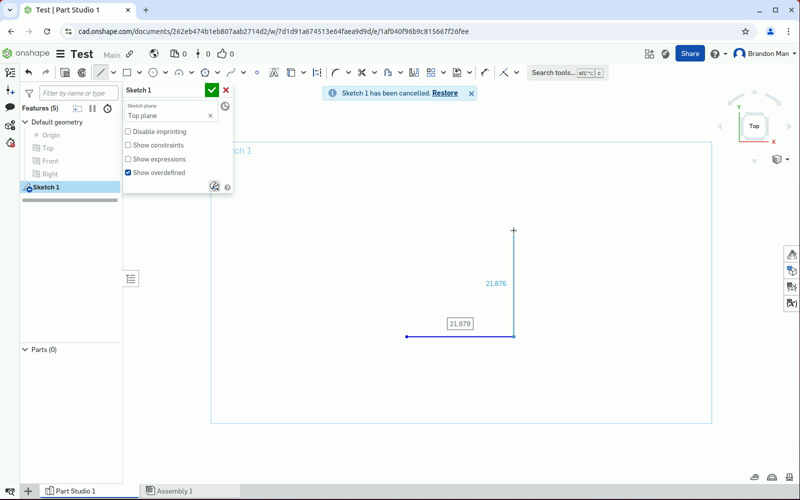
key_up(shift)
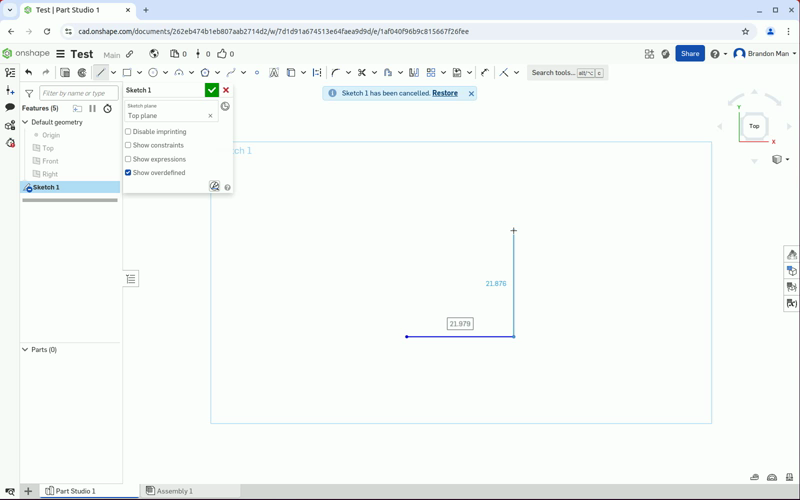
key_down(shift)
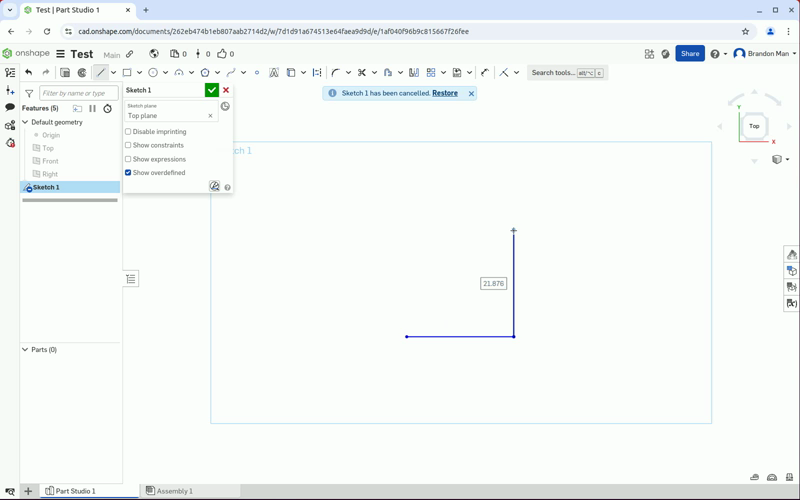
mouse_move(406, 230)
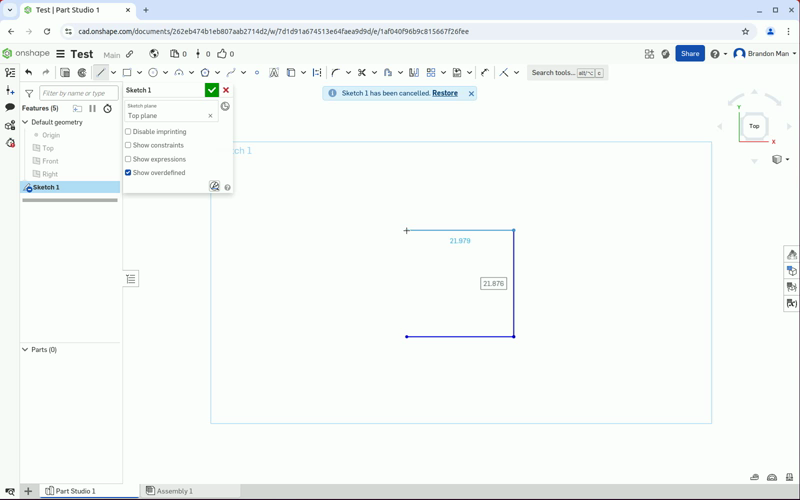
click(406, 230)
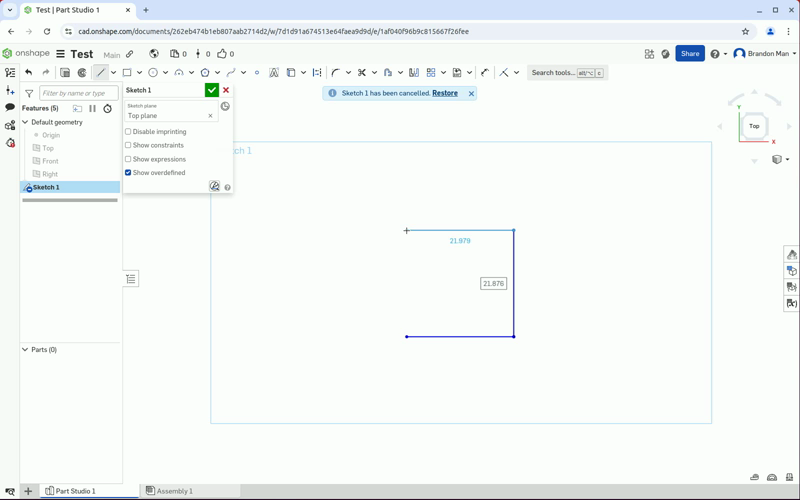
key_up(shift)
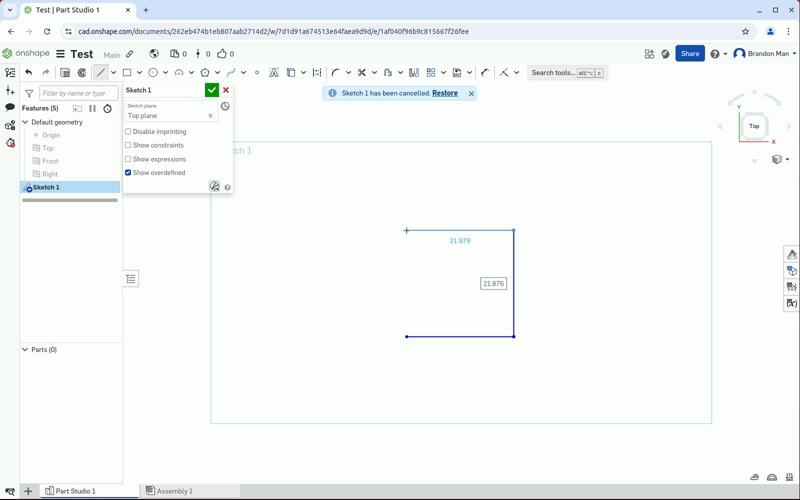
key_down(shift)
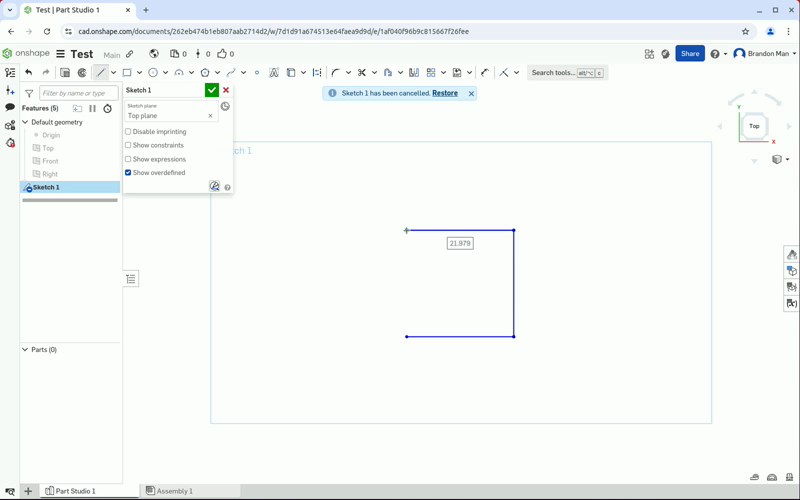
mouse_move(406, 336)
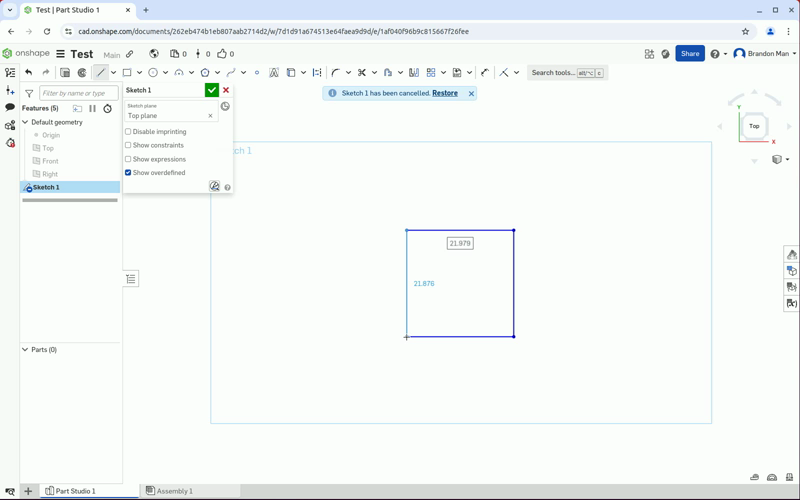
key_up(shift)
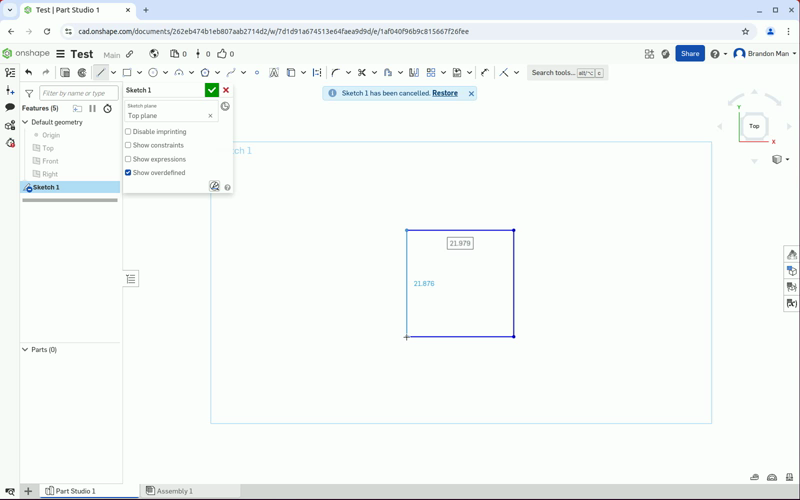
click(406, 336)
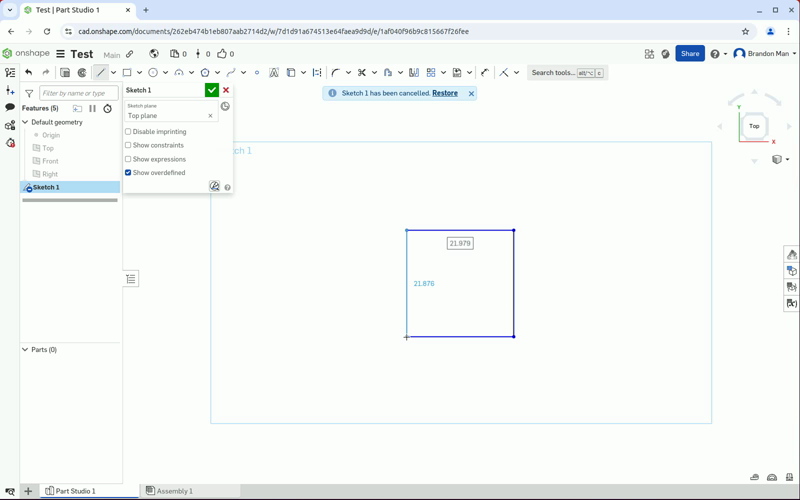
key(esc)
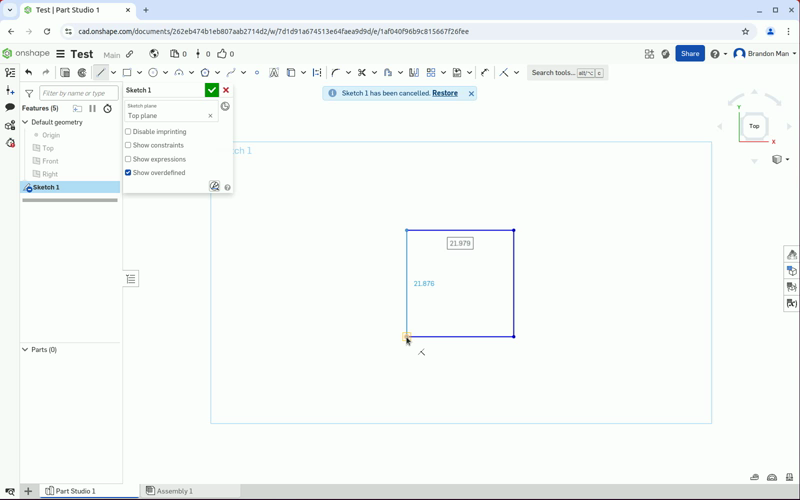
mouse_move(440, 323)
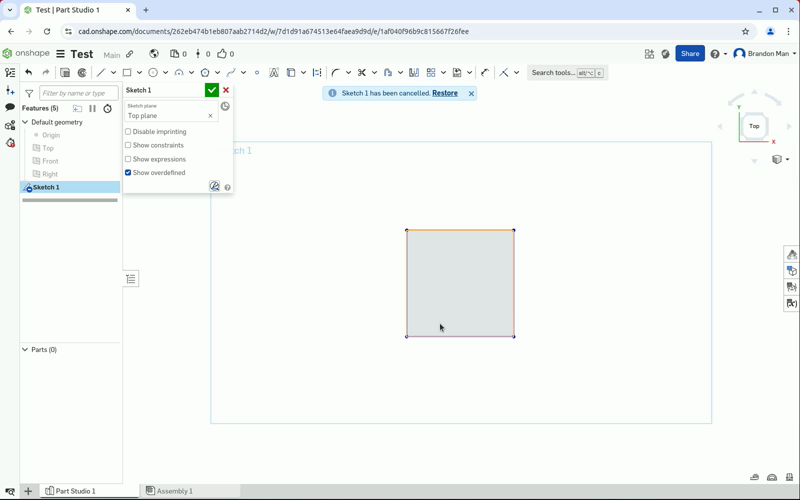
click(440, 323)
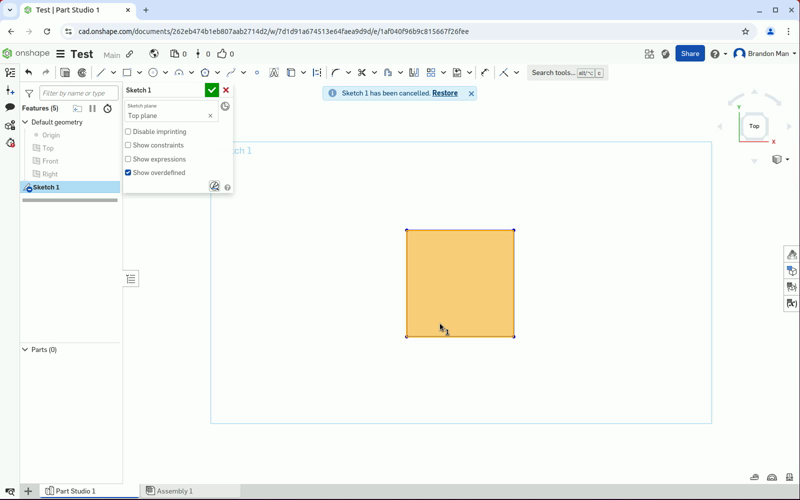
mouse_move(73, 352)
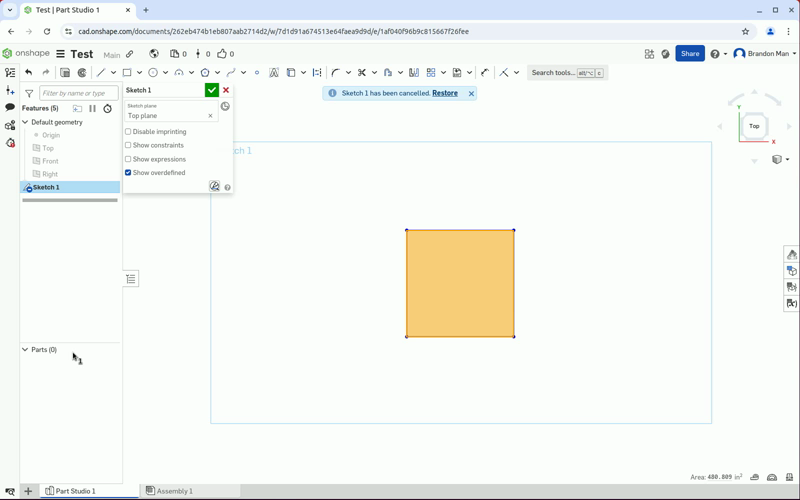
key(shift+y)
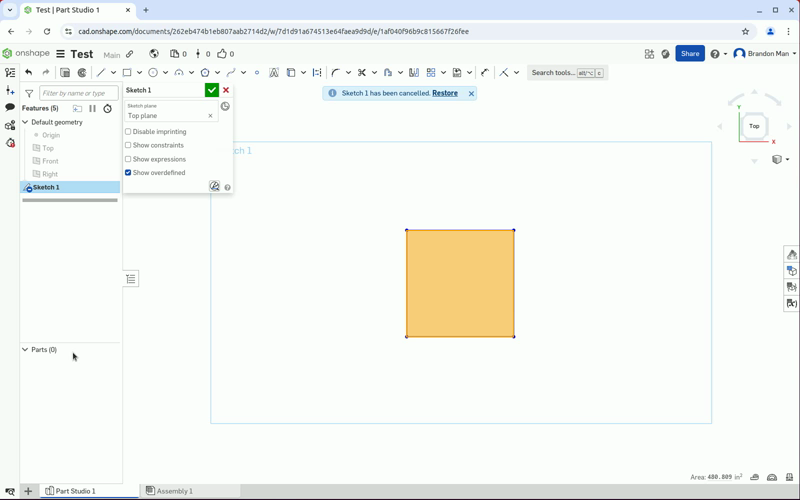
key(shift+e)
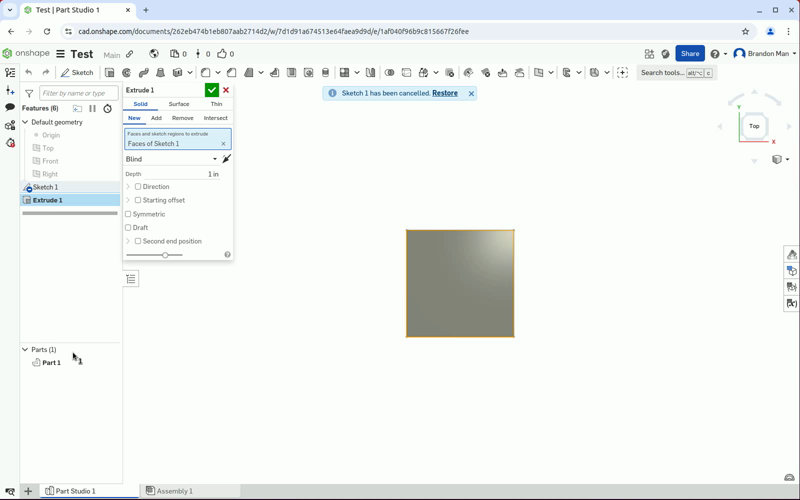
mouse_move(143, 106)
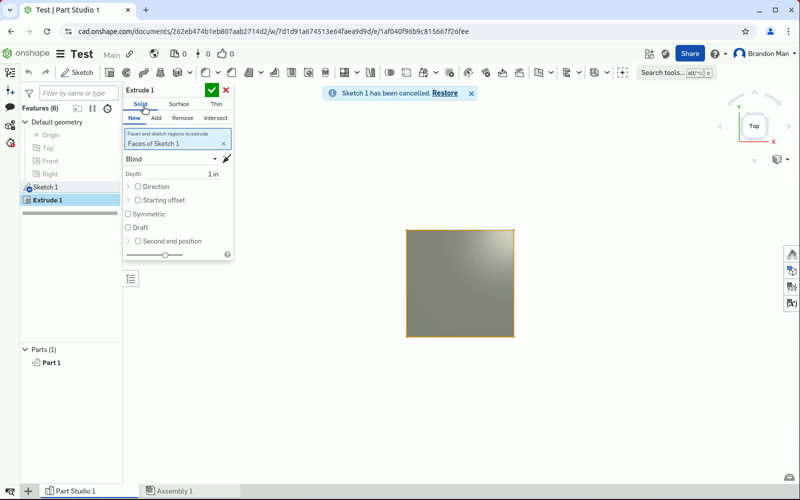
click(143, 106)
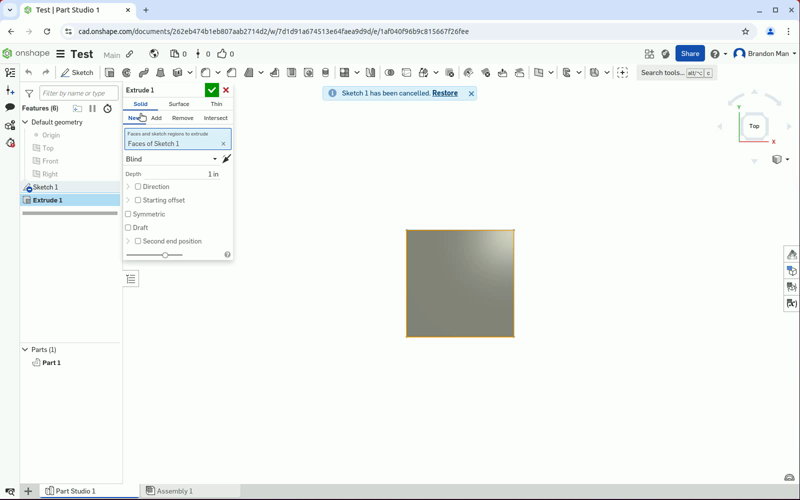
mouse_move(137, 120)
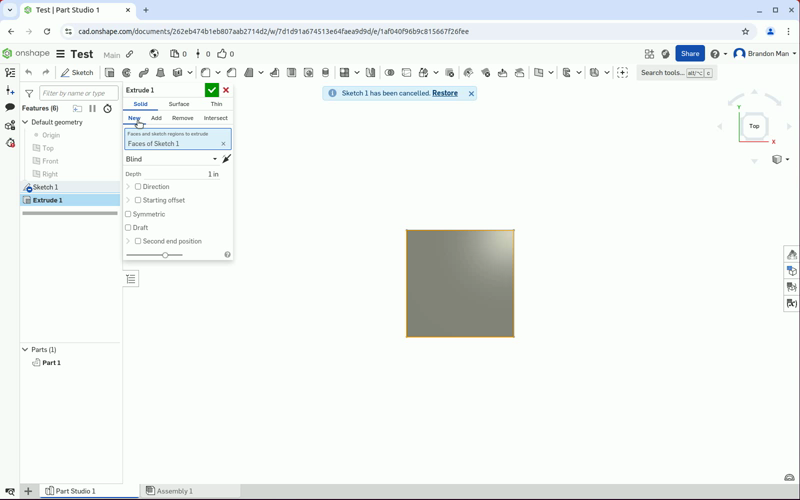
click(137, 120)
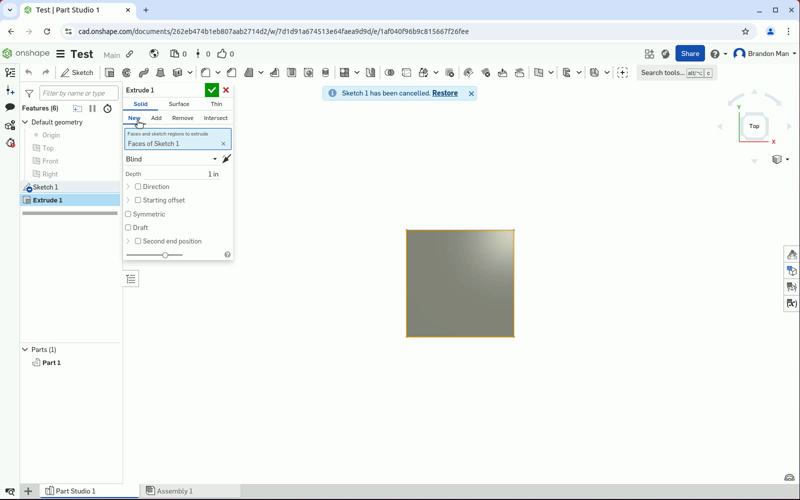
key(tab, 4)
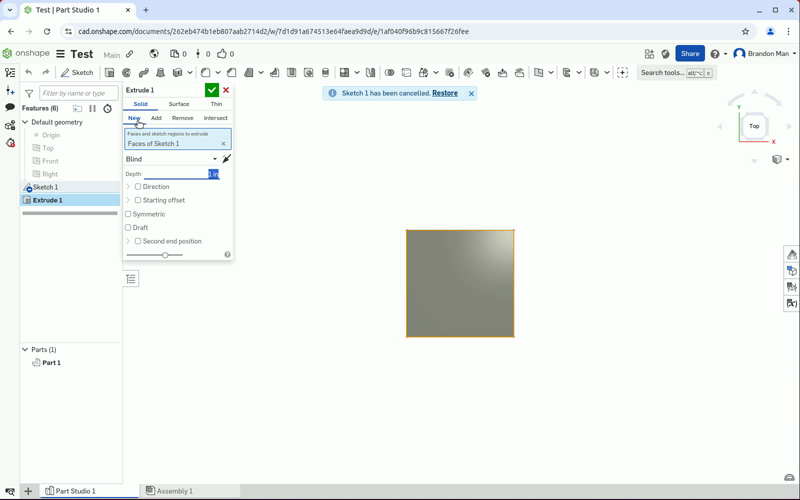
text(1.204)
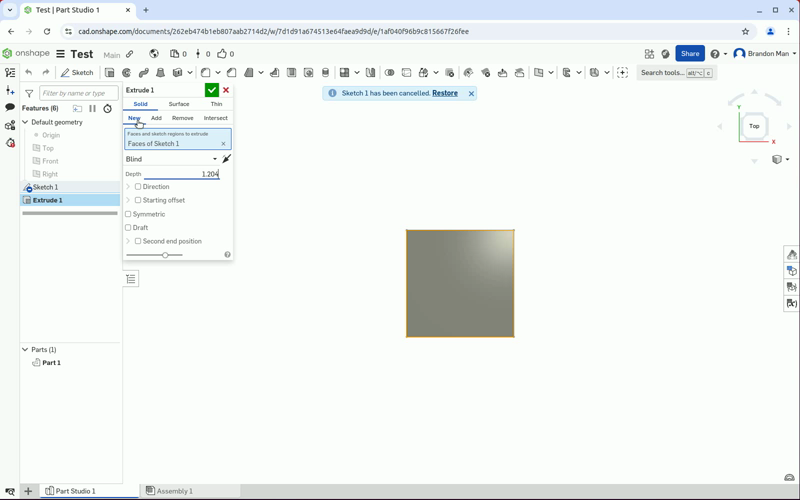
key(enter)
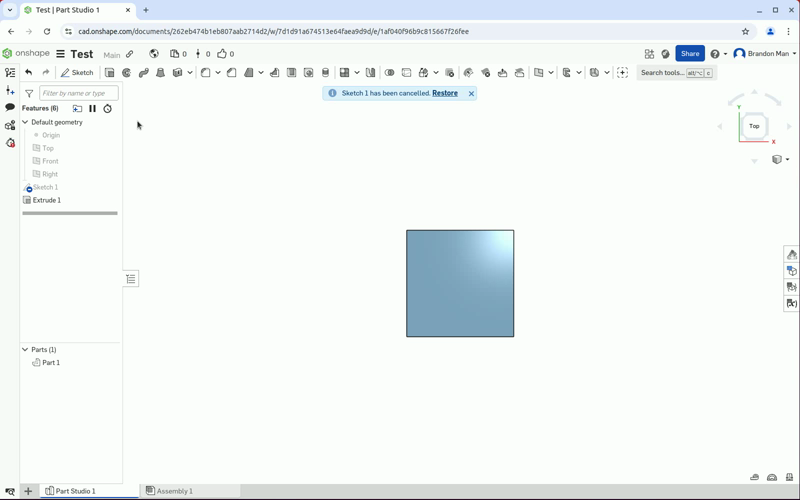
key(shift+h)
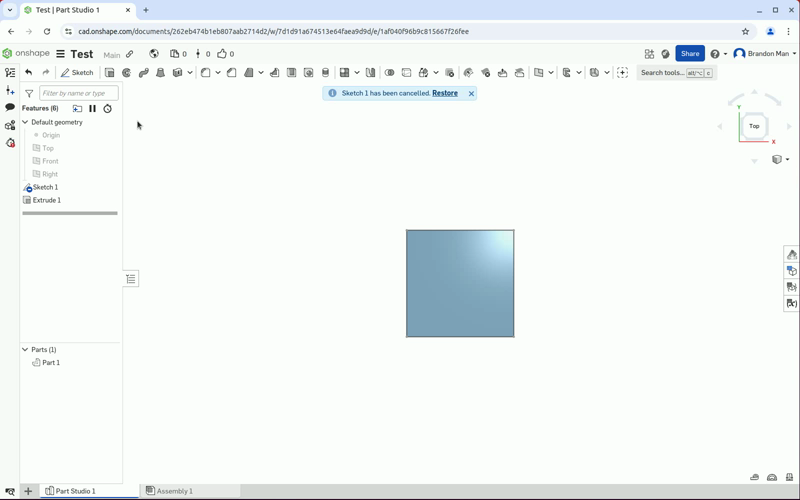
key(shift+h)
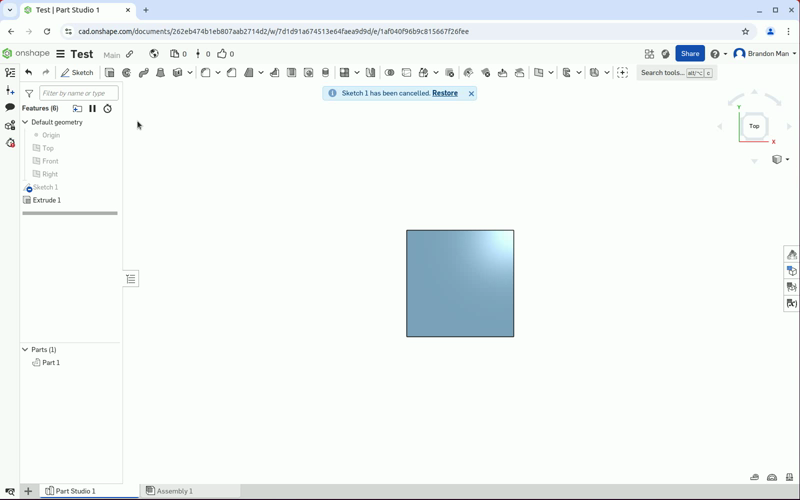
mouse_move(73, 189)
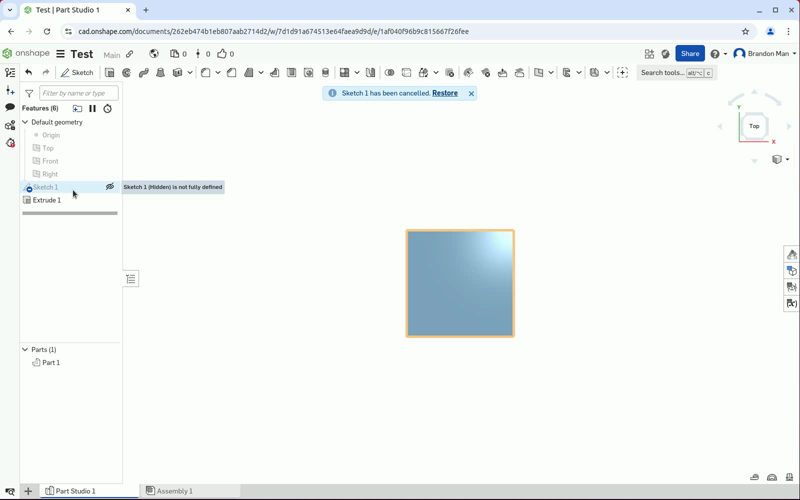
click(73, 189)
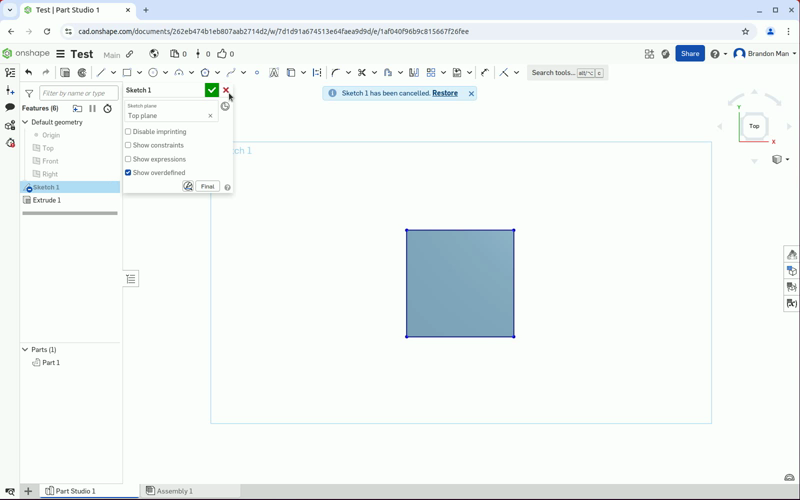
mouse_move(229, 92)
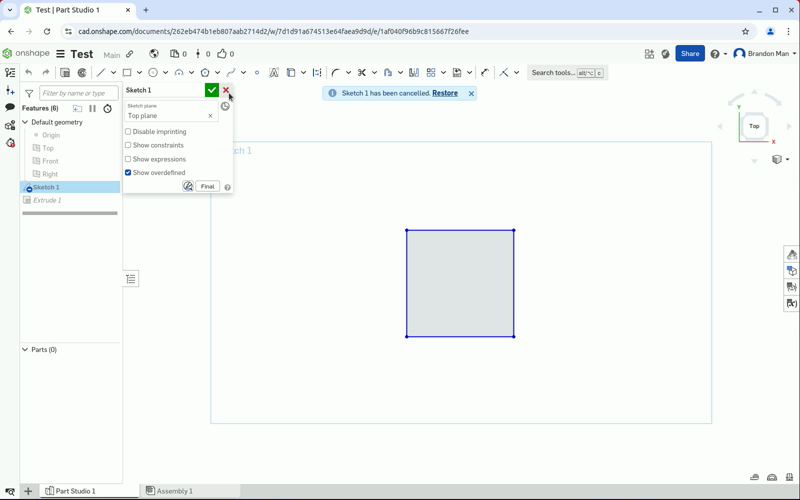
click(229, 92)
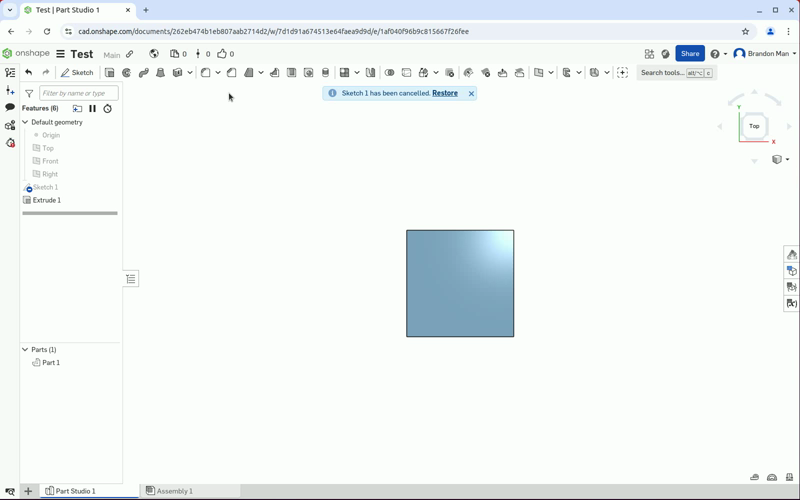
mouse_move(541, 75)
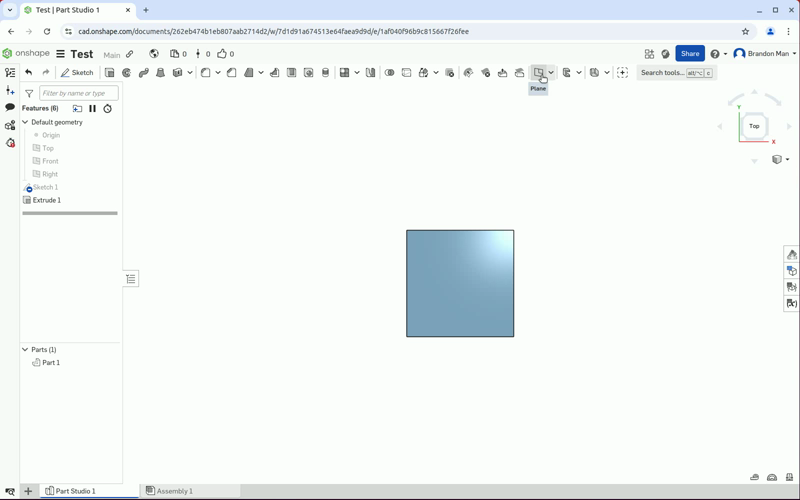
click(541, 75)
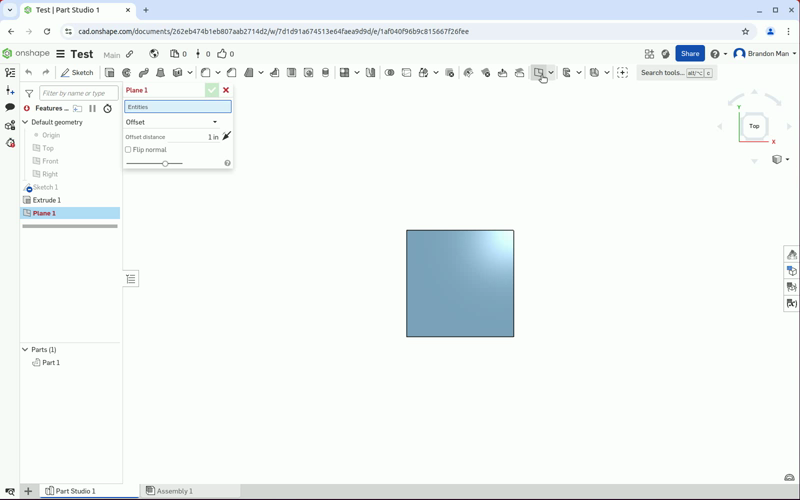
mouse_move(73, 150)
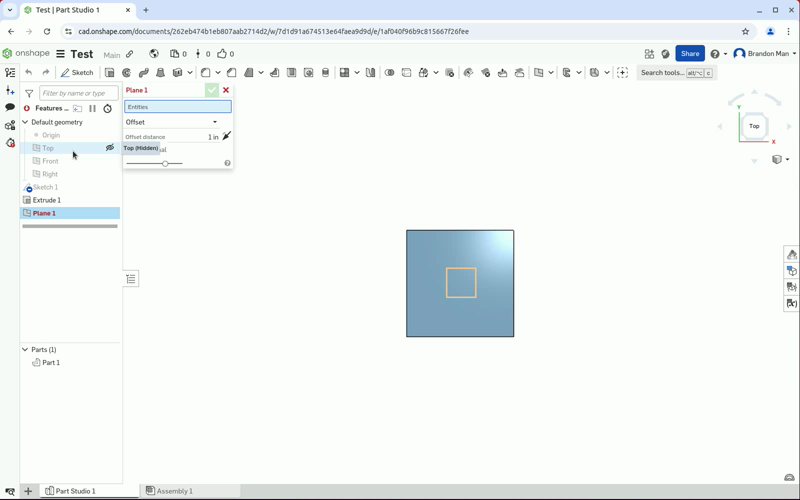
click(73, 150)
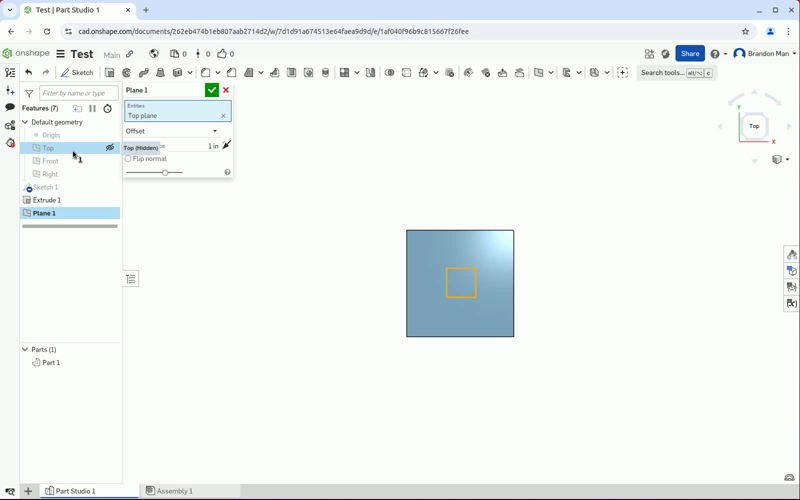
key(tab, 2)
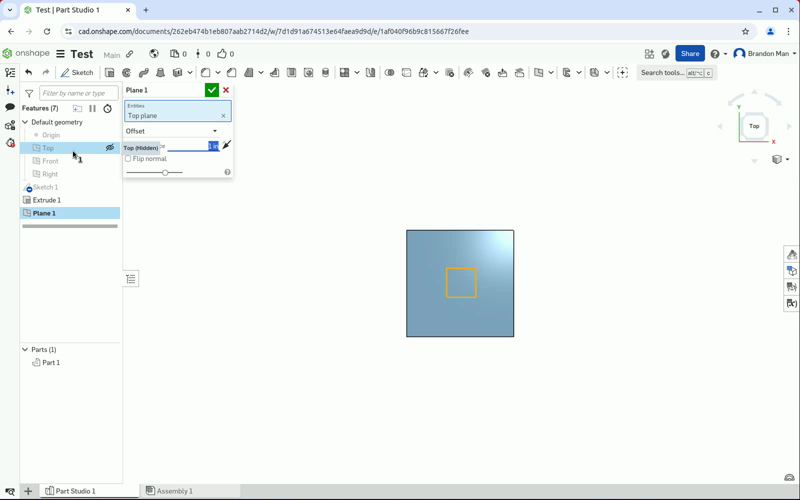
text(1.202)
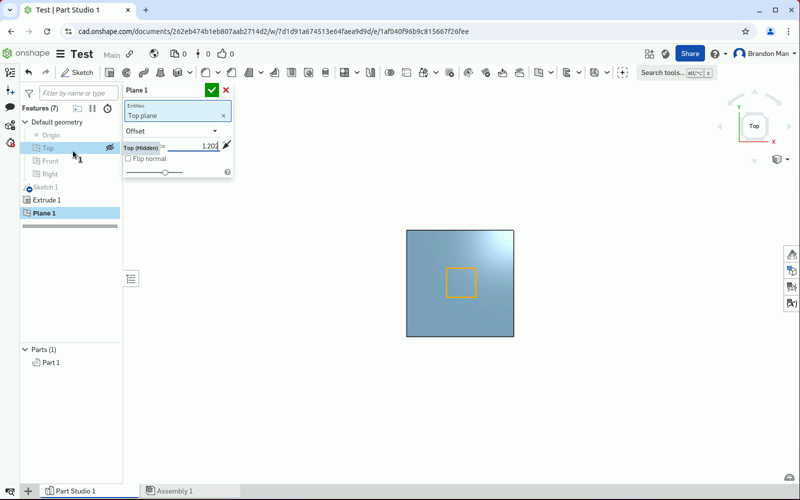
key(enter, 2)
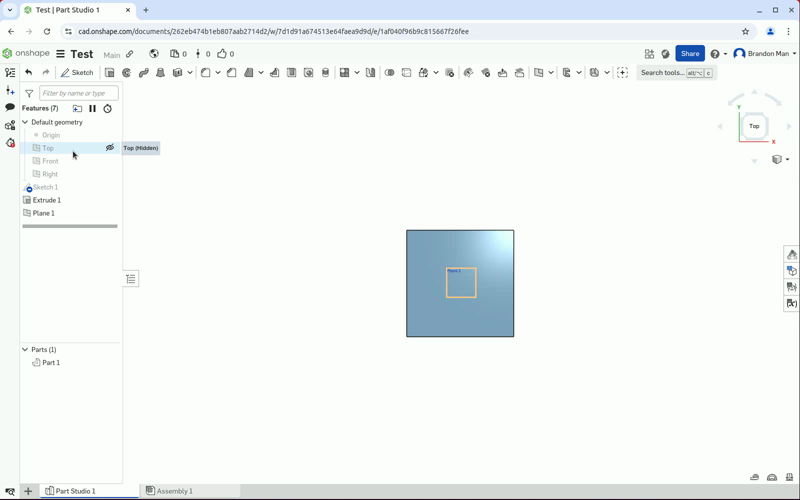
key(shift+s)
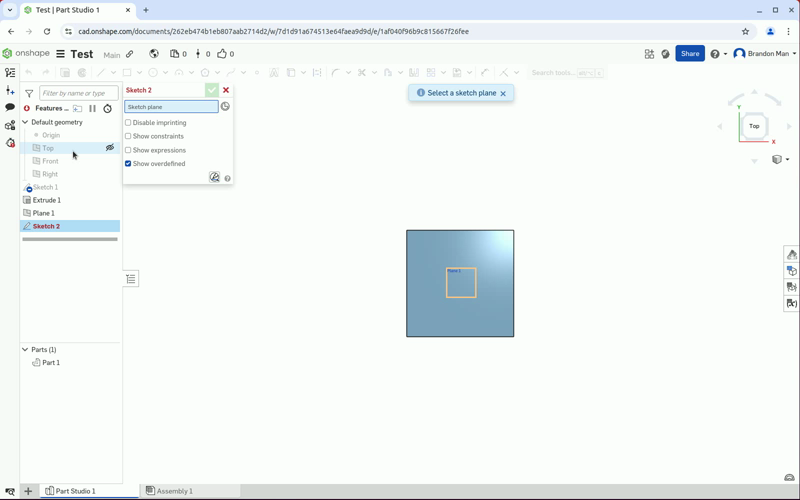
mouse_move(73, 215)
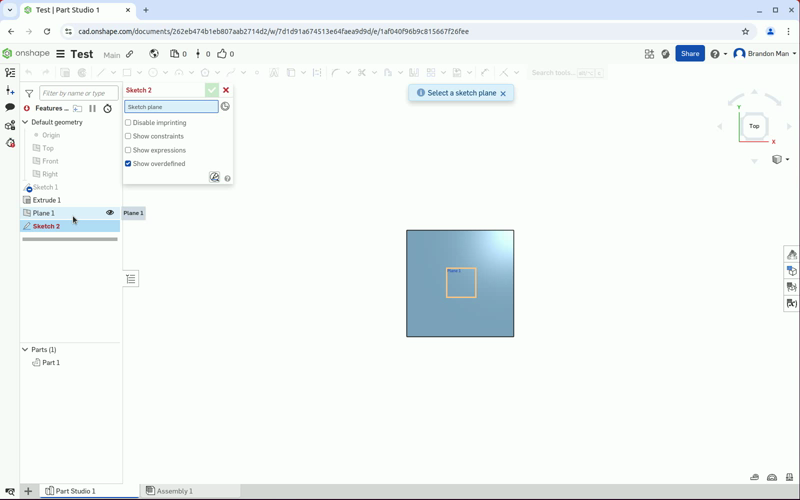
click(73, 215)
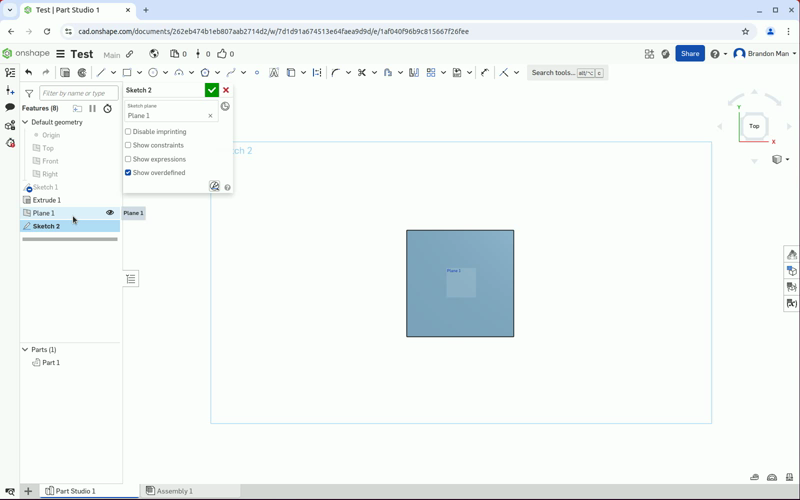
mouse_move(73, 352)
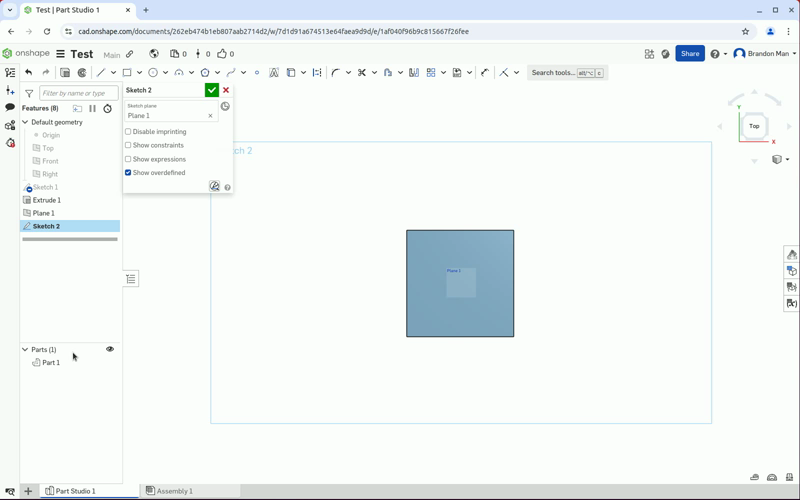
key(y)
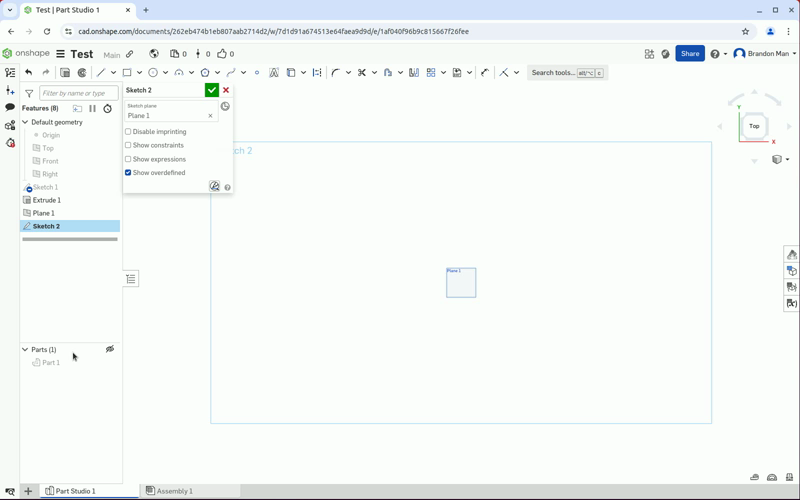
key(l)
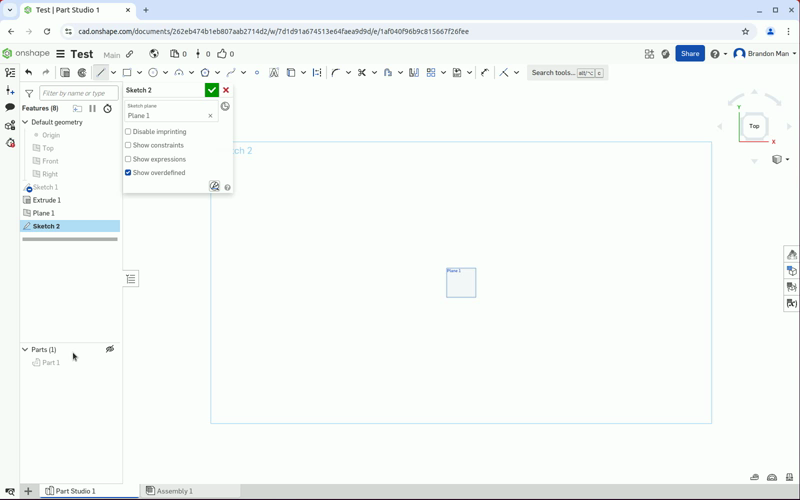
key_down(shift)
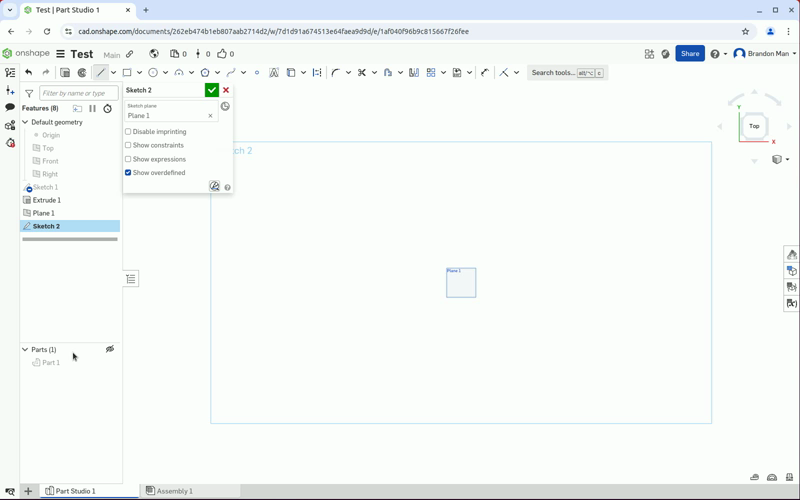
mouse_move(407, 241)
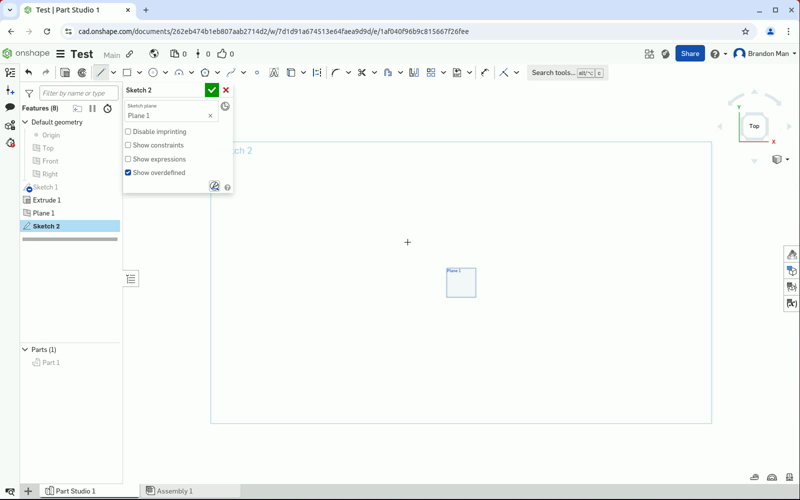
click(407, 241)
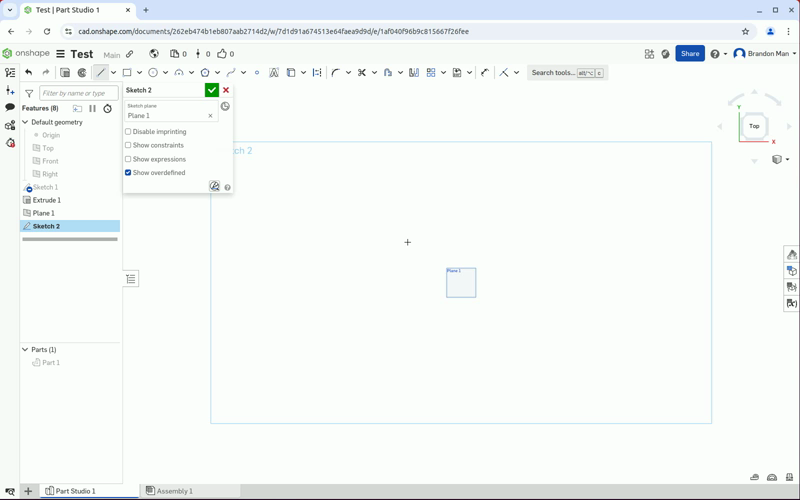
key_up(shift)
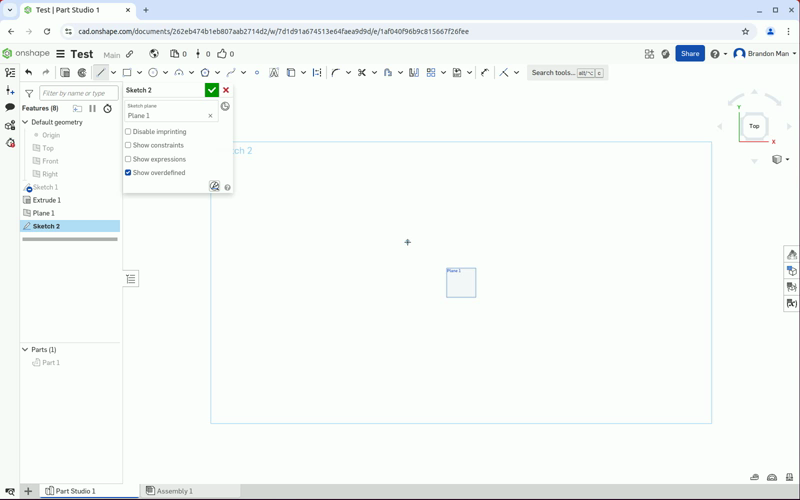
key_down(shift)
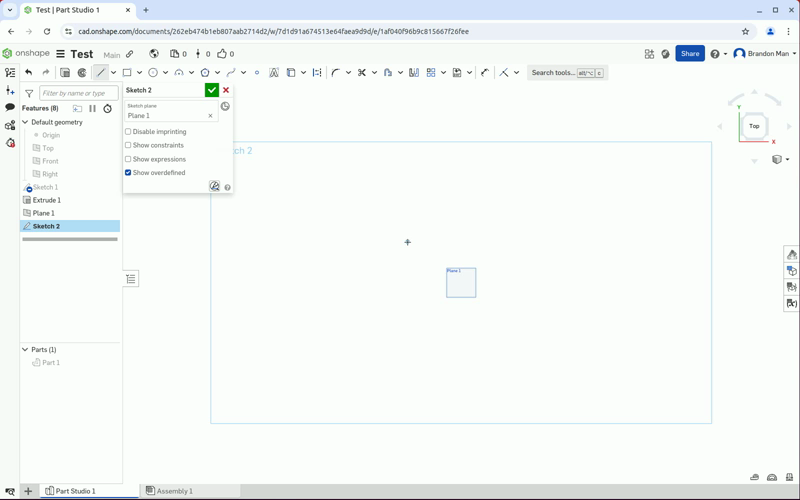
mouse_move(437, 241)
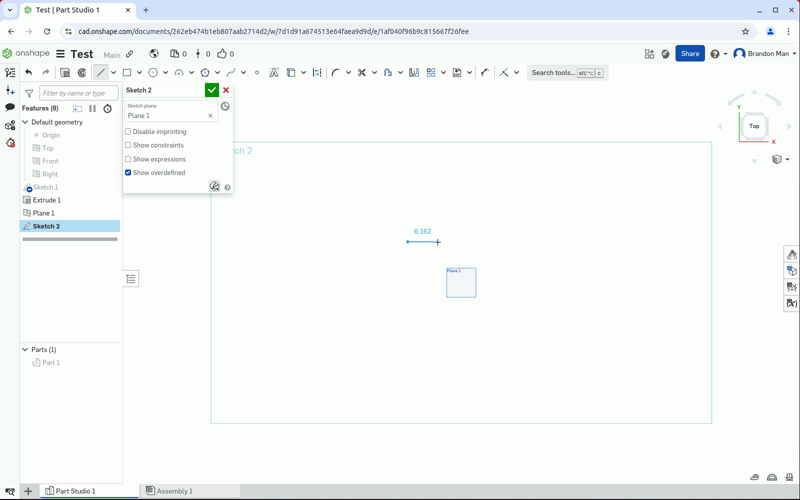
mouse_move(419, 241)
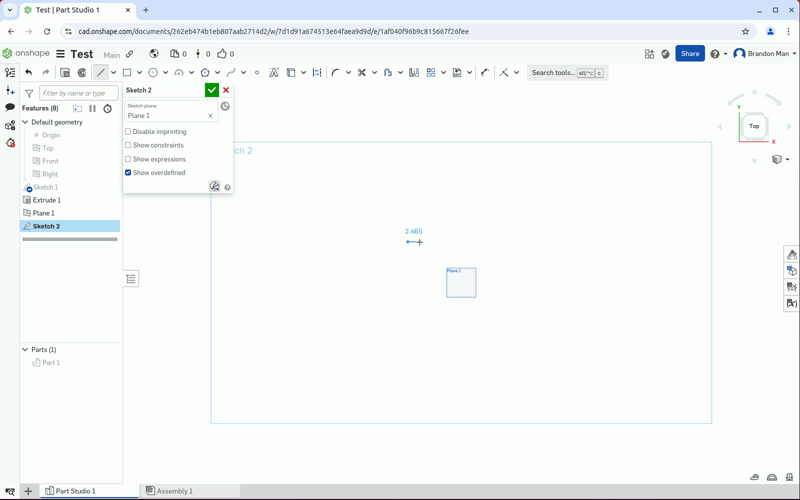
click(419, 241)
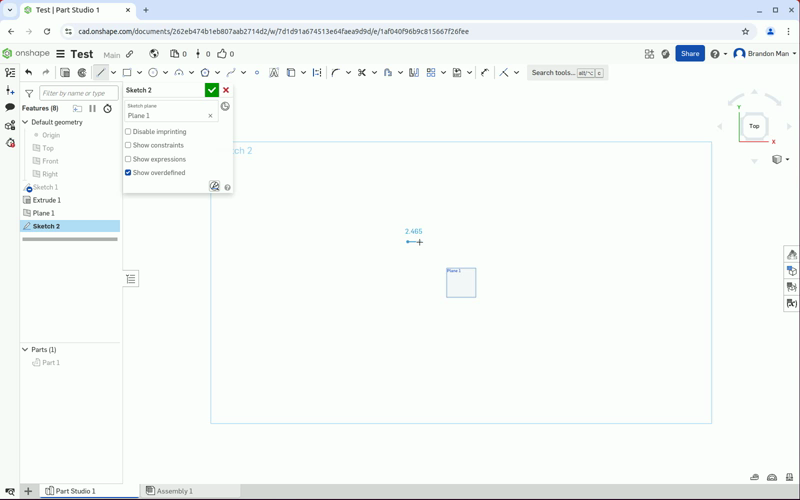
key_up(shift)
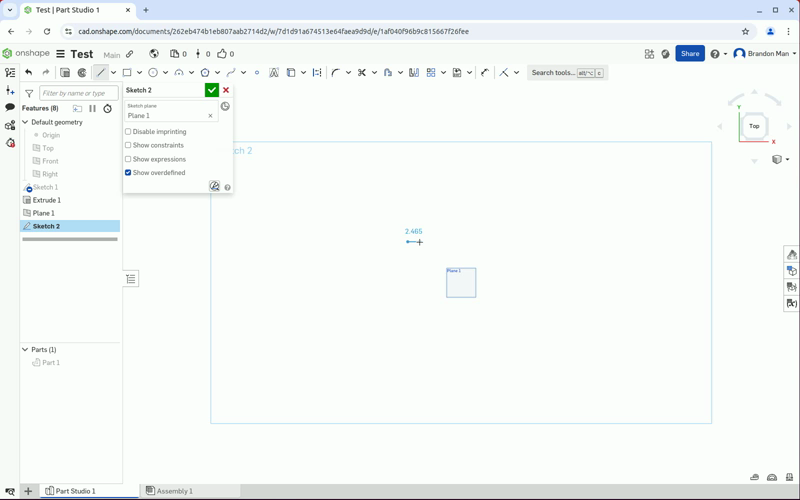
key_down(shift)
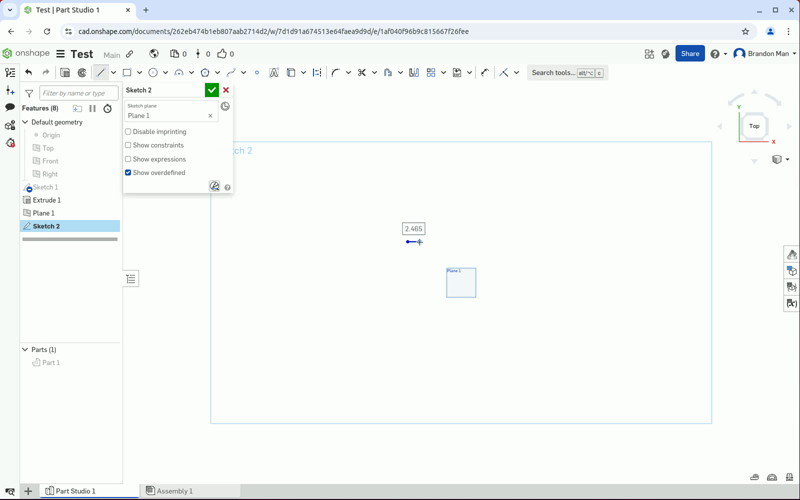
mouse_move(449, 241)
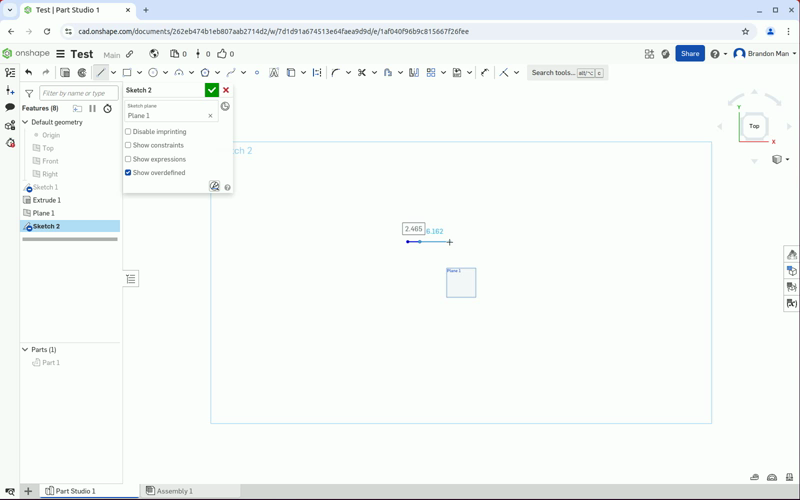
mouse_move(419, 230)
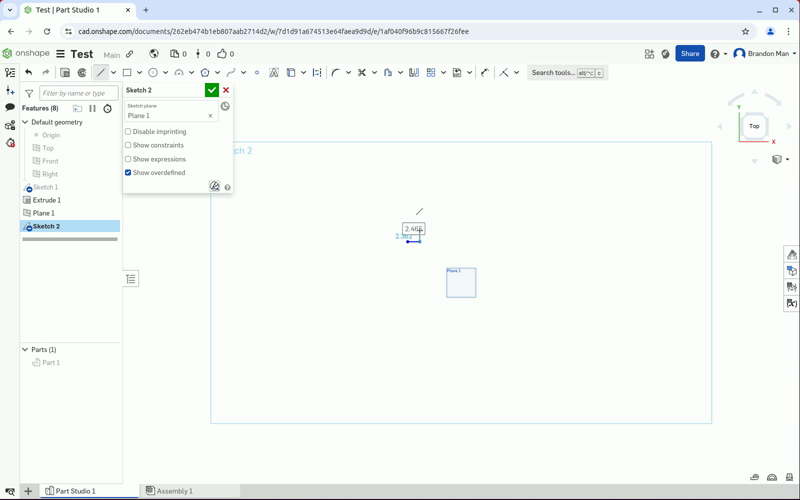
click(419, 230)
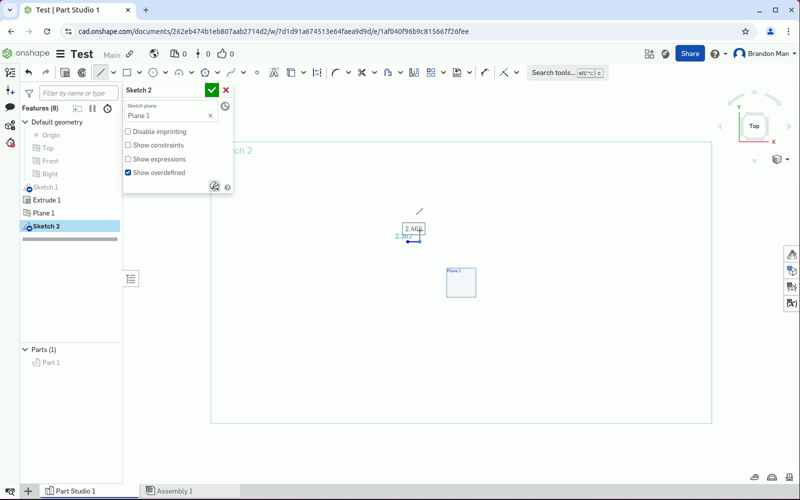
key_up(shift)
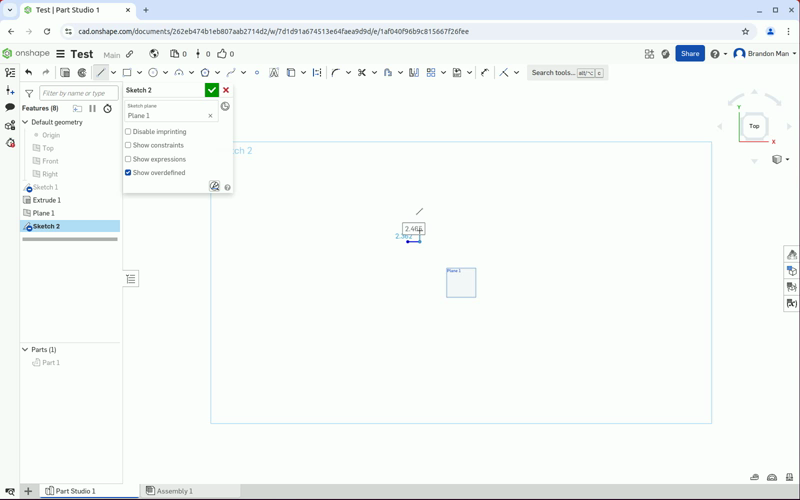
key_down(shift)
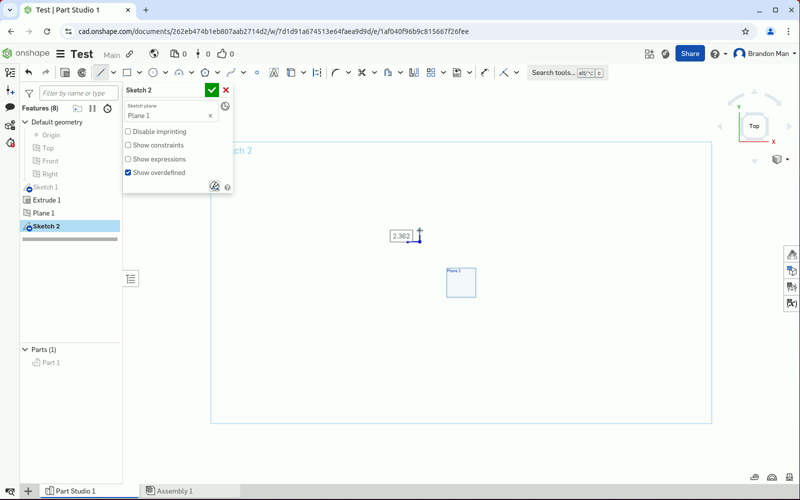
mouse_move(449, 230)
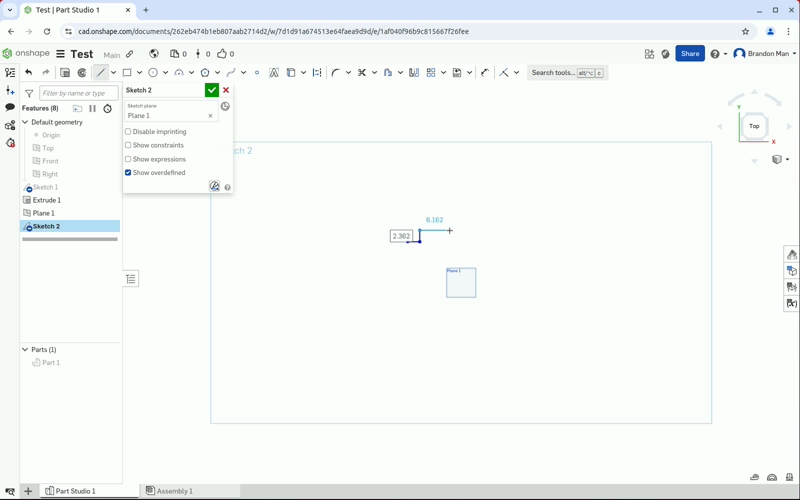
mouse_move(407, 230)
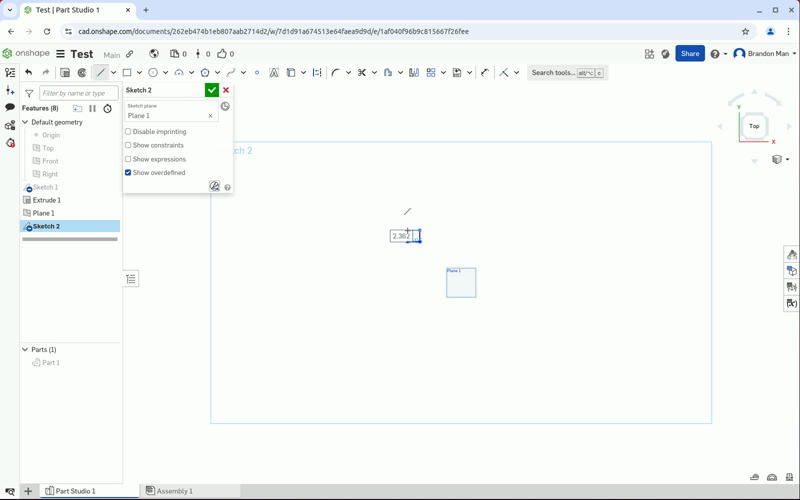
click(407, 230)
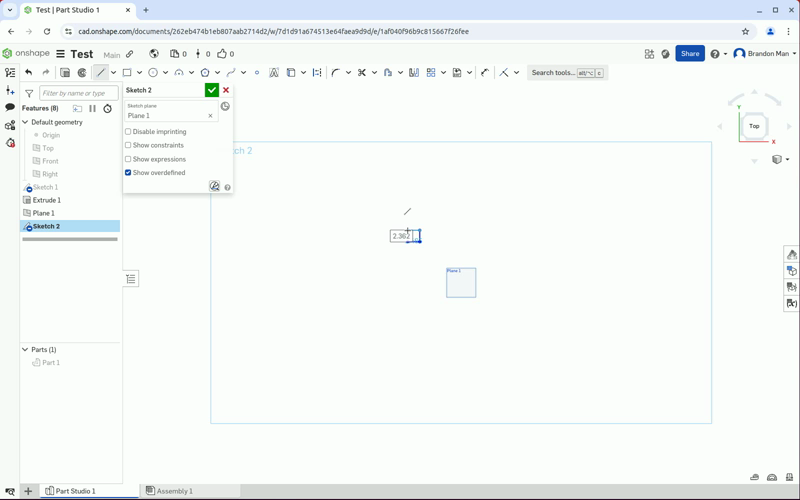
key_up(shift)
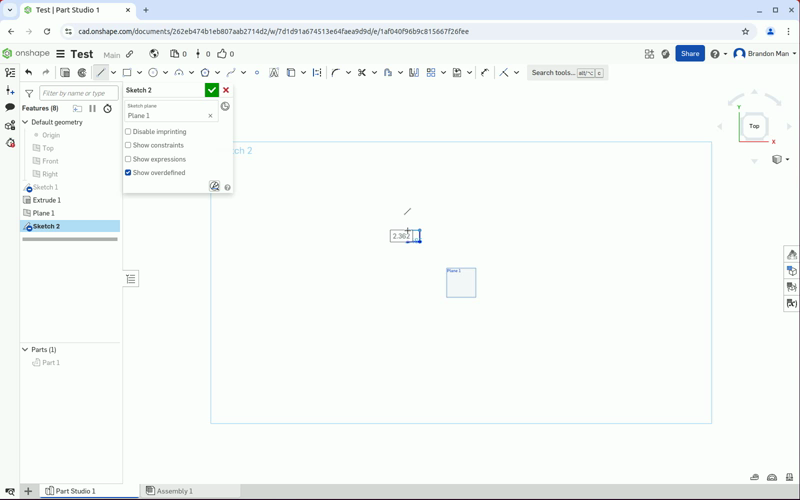
mouse_move(437, 230)
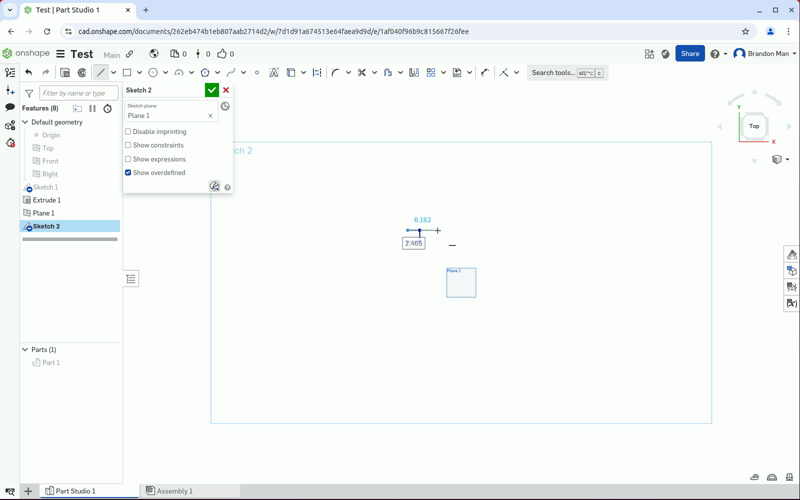
key_down(shift)
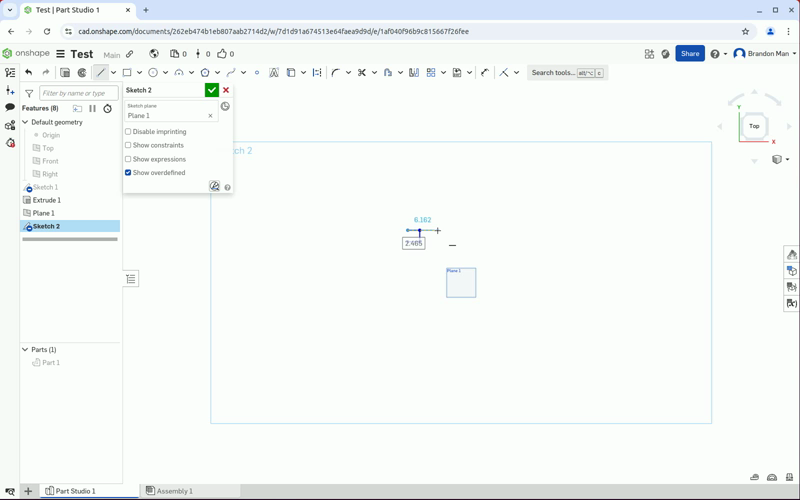
mouse_move(407, 241)
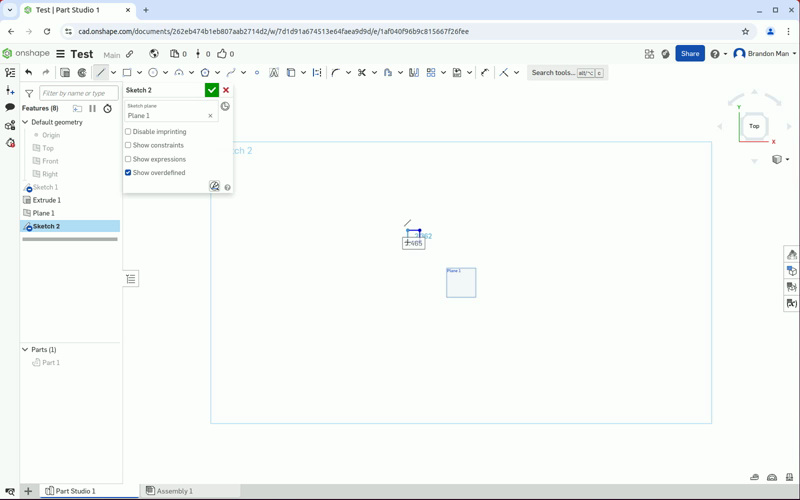
key_up(shift)
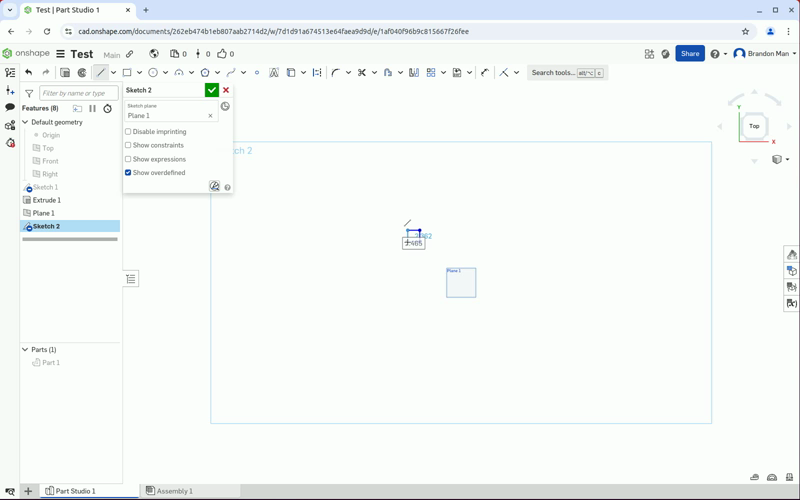
click(407, 241)
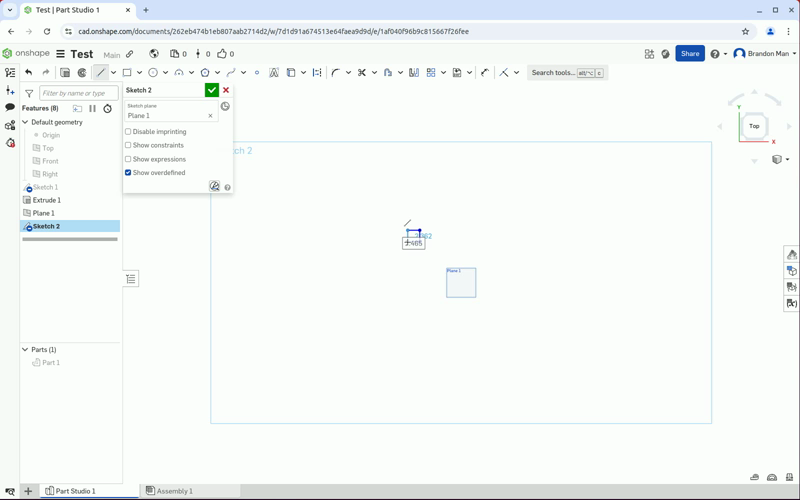
key(esc)
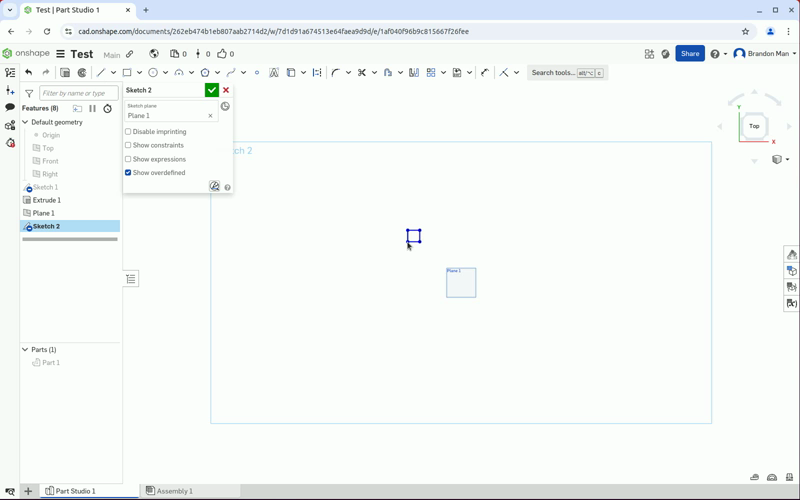
mouse_move(416, 238)
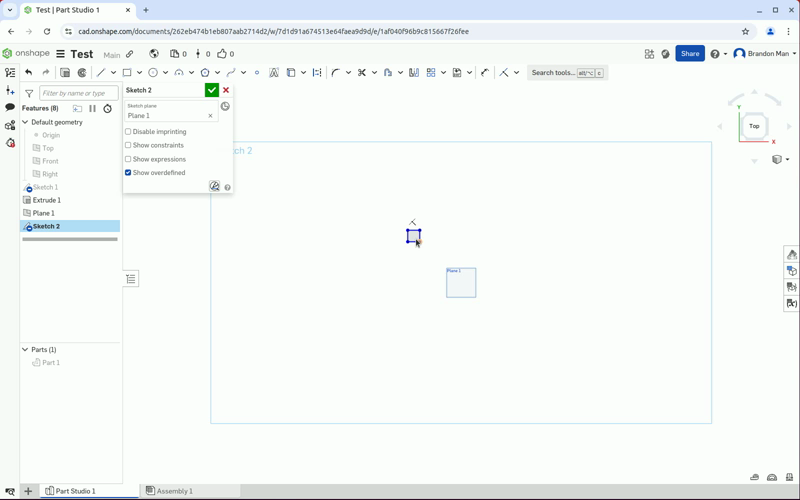
scroll(6)
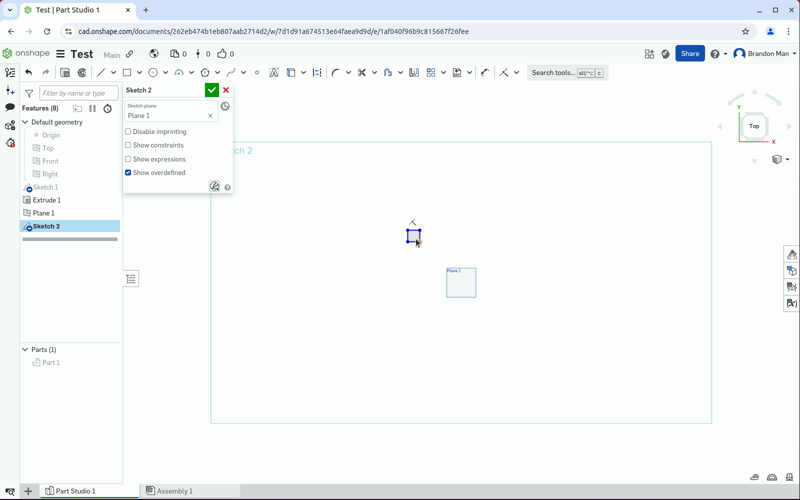
scroll(6)
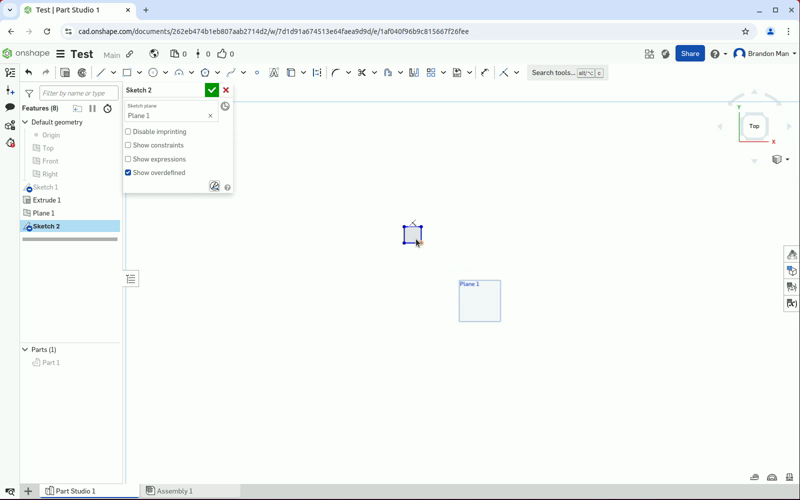
scroll(6)
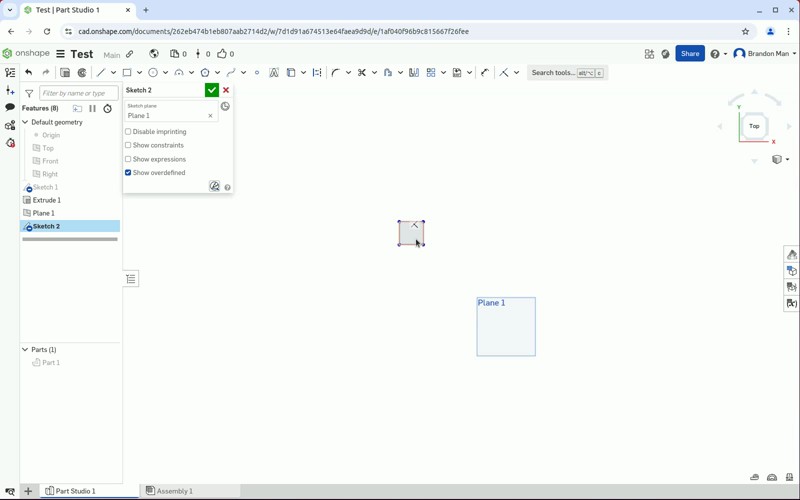
scroll(6)
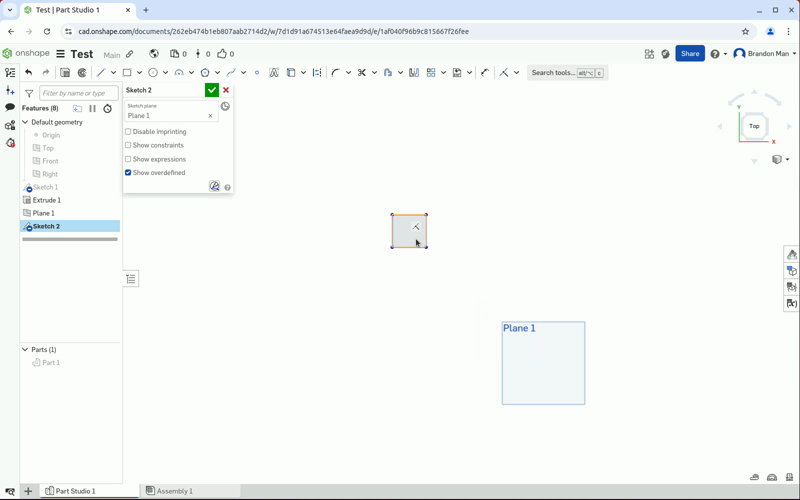
scroll(6)
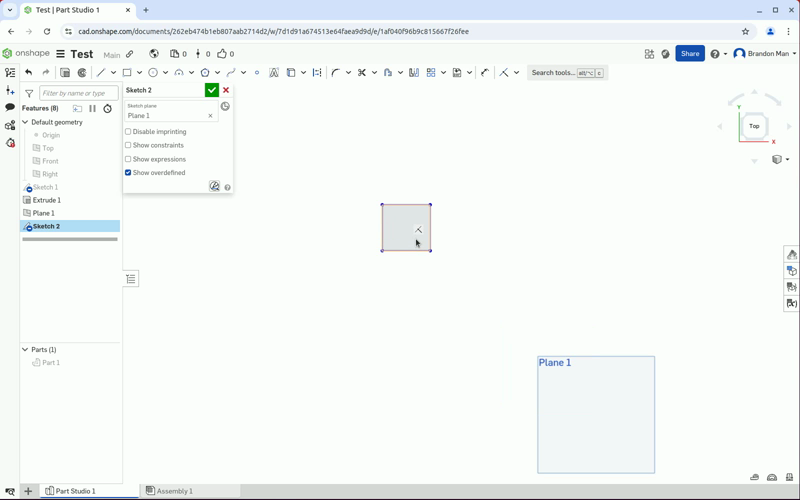
scroll(6)
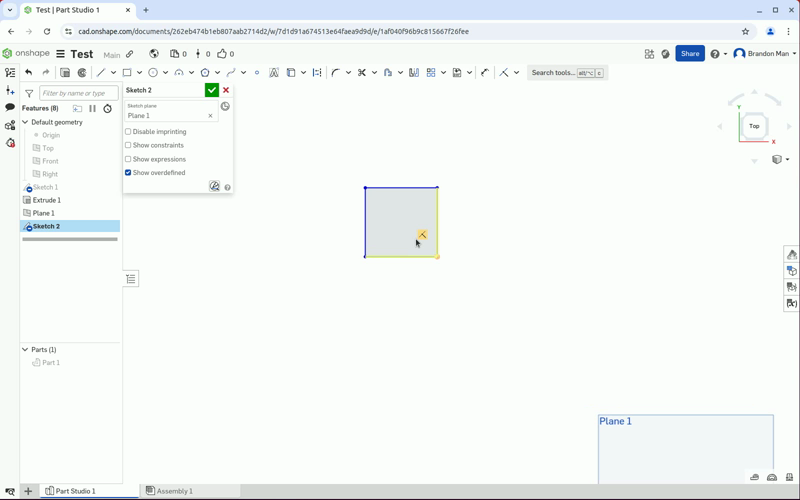
scroll(6)
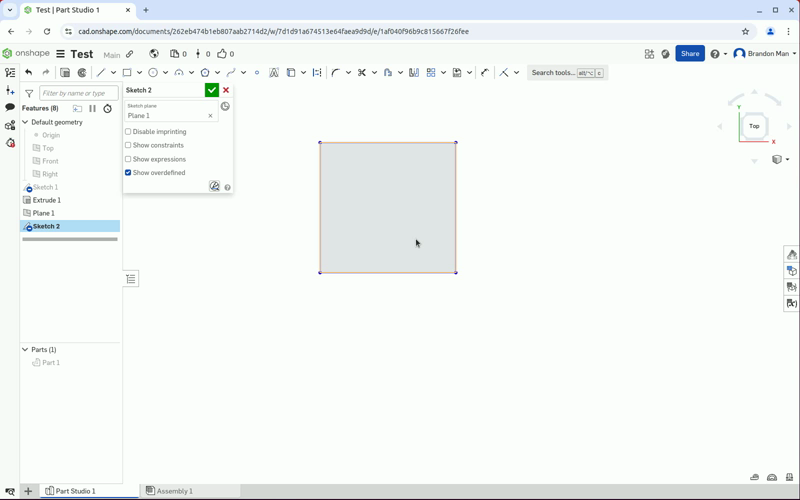
click(416, 238)
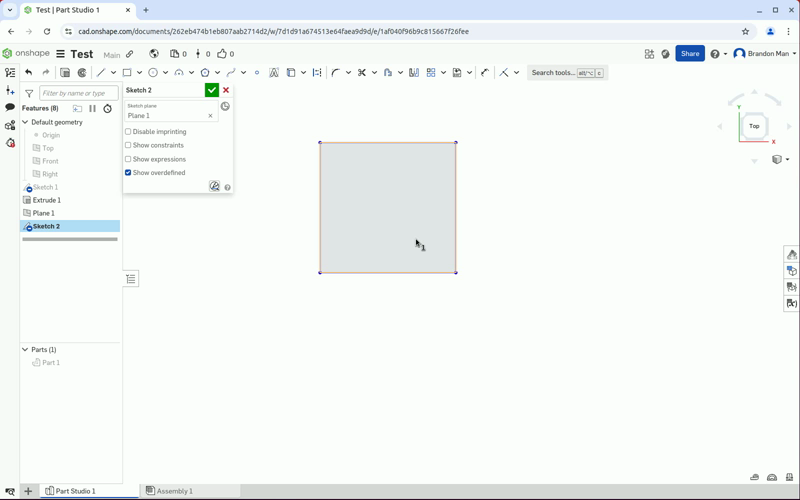
scroll(-6)
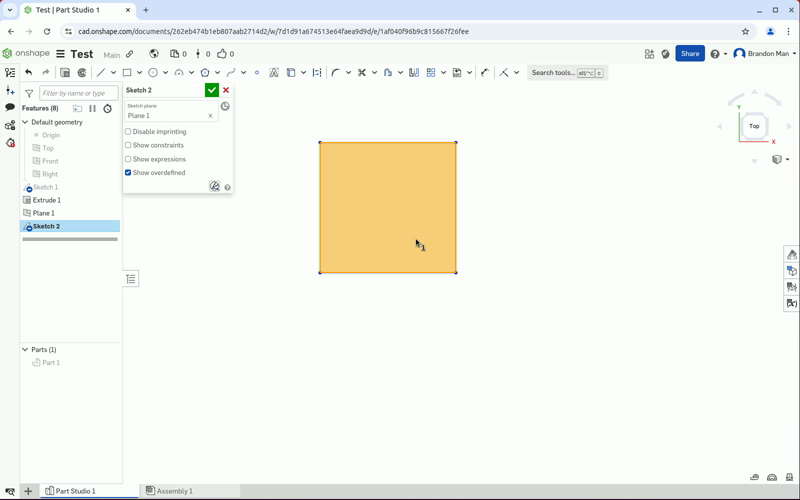
scroll(-6)
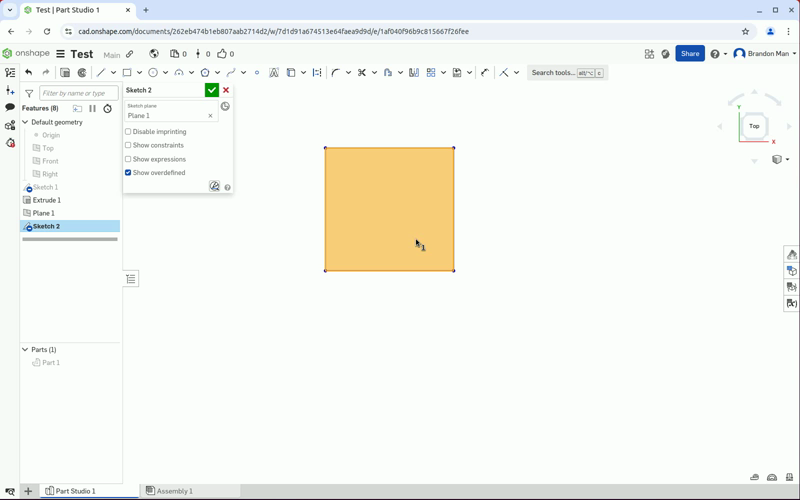
scroll(-6)
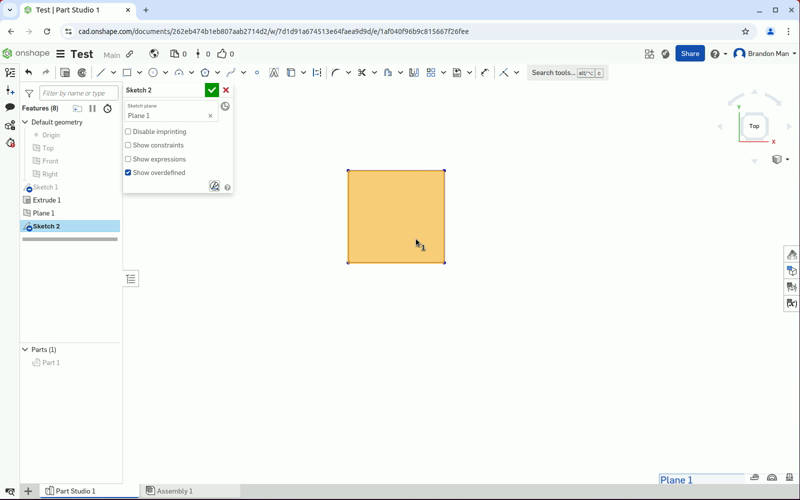
scroll(-6)
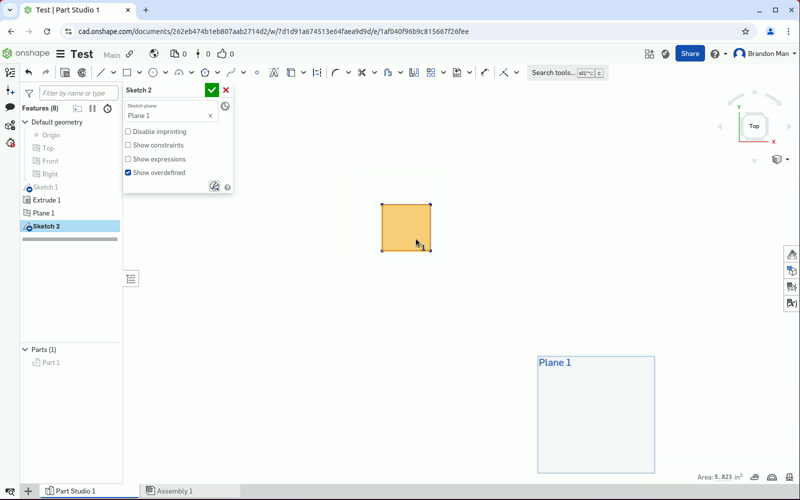
scroll(-6)
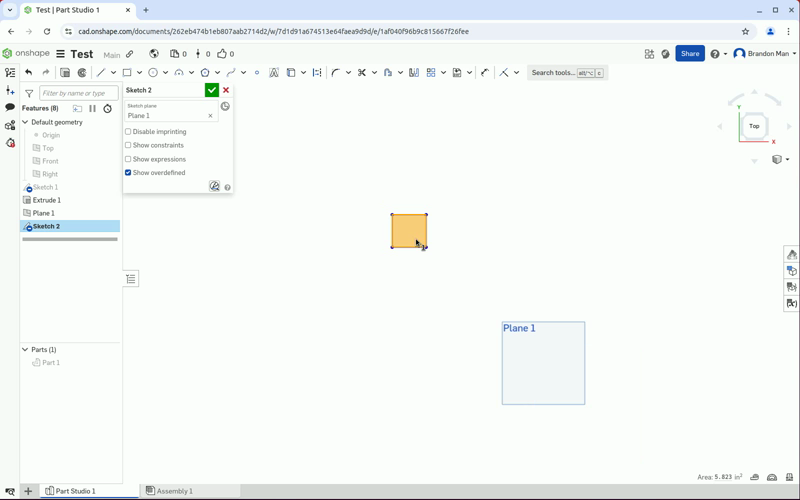
scroll(-6)
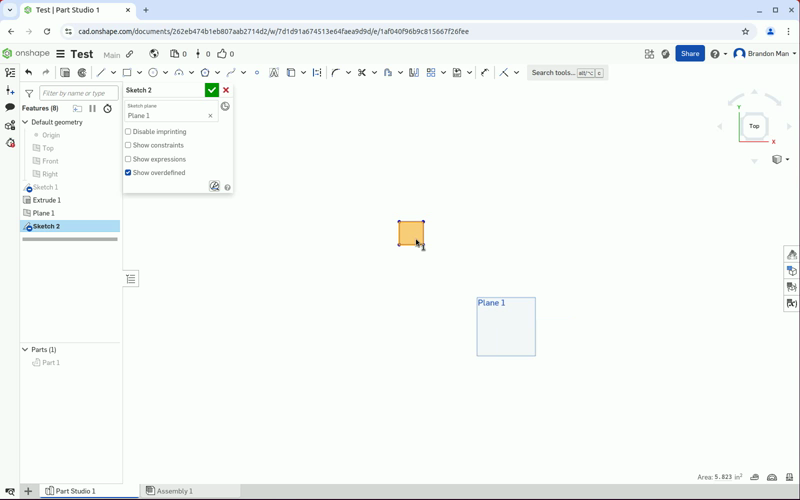
scroll(-6)
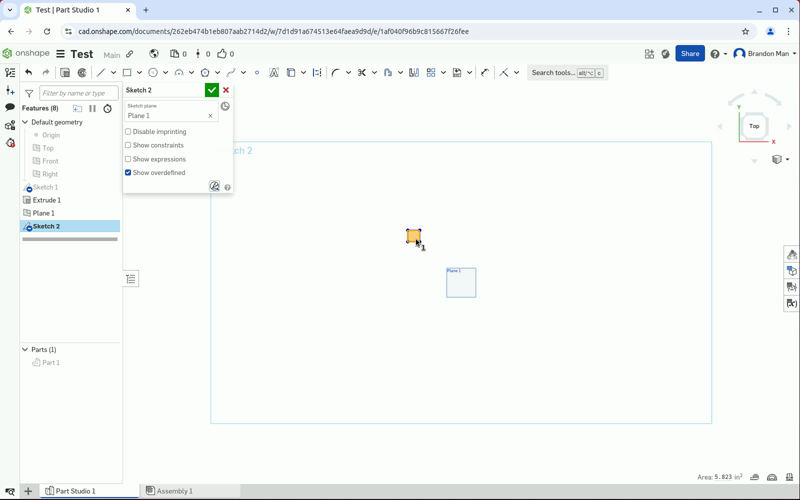
mouse_move(73, 352)
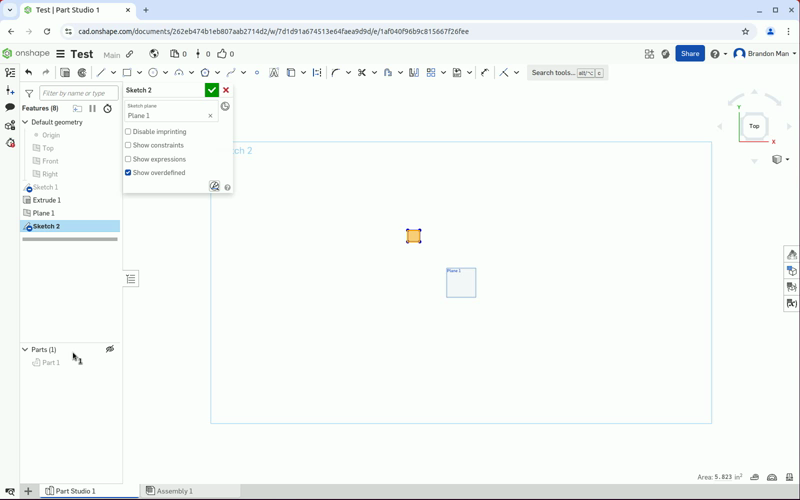
key(shift+y)
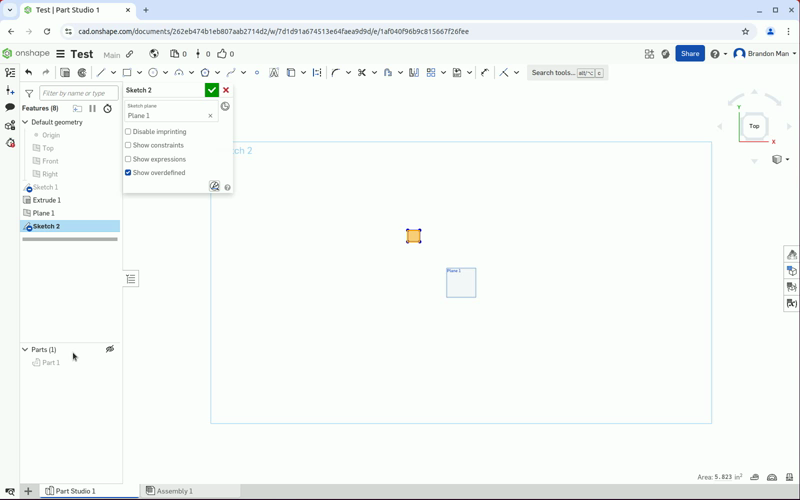
key(shift+e)
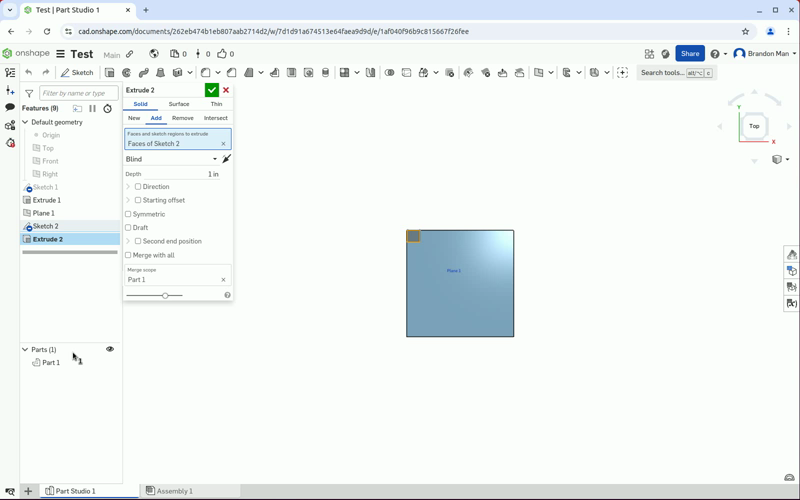
mouse_move(143, 106)
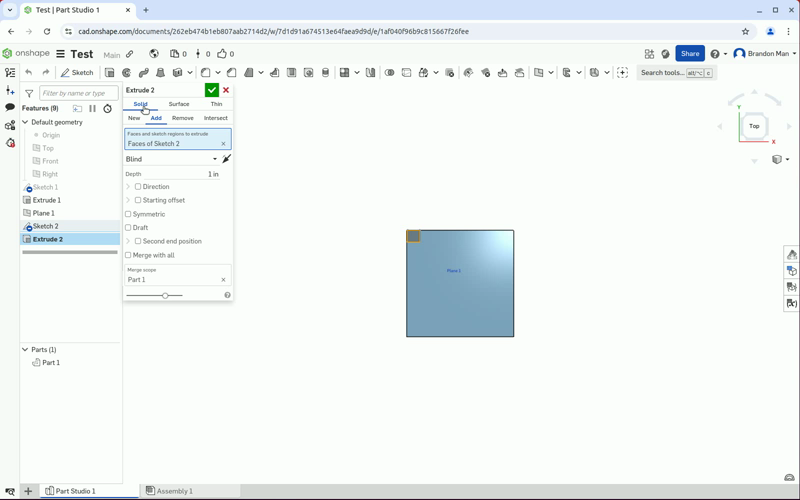
click(143, 106)
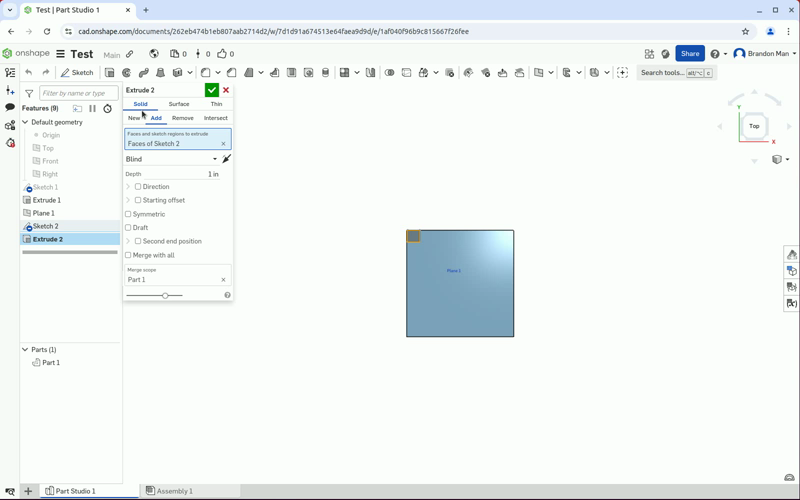
mouse_move(137, 120)
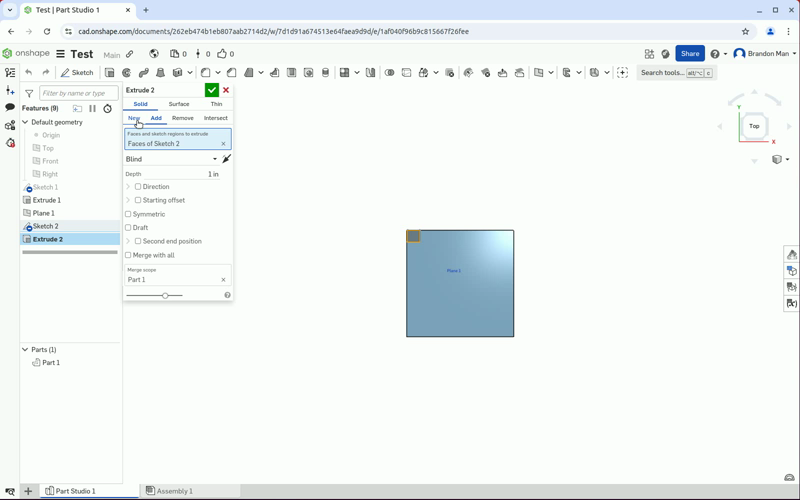
click(137, 120)
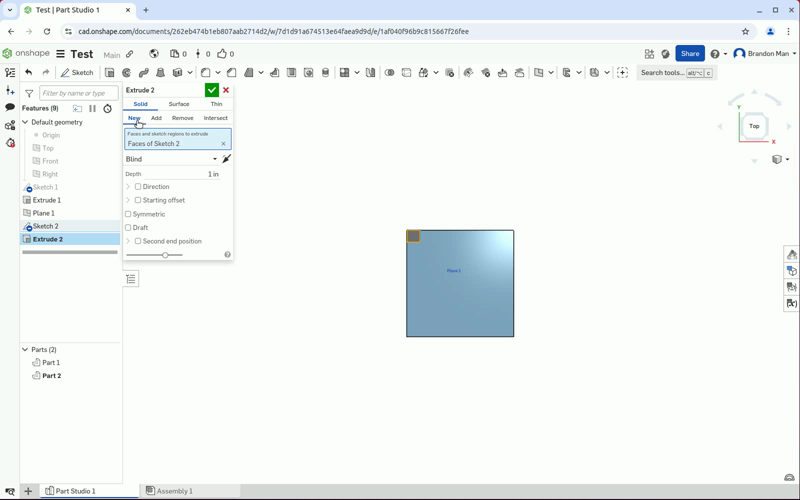
key(tab, 4)
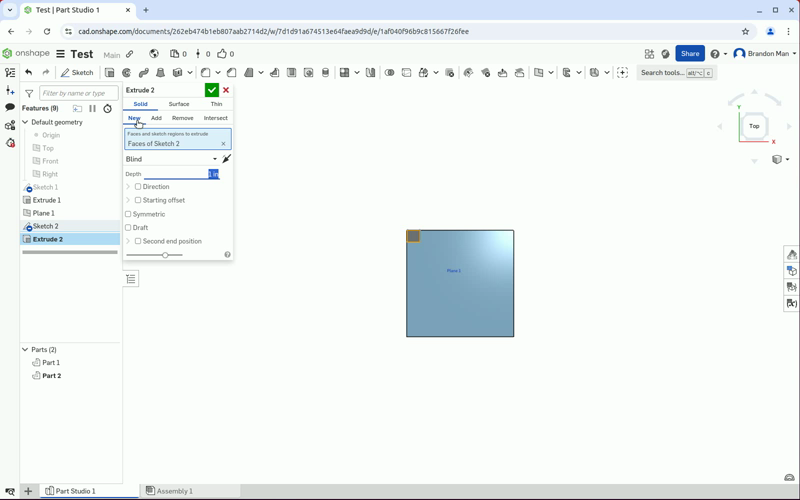
text(21.905)
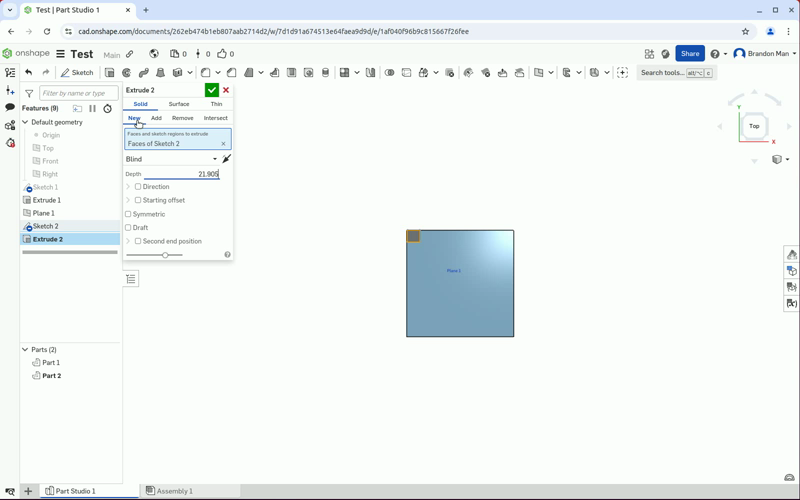
key(enter)
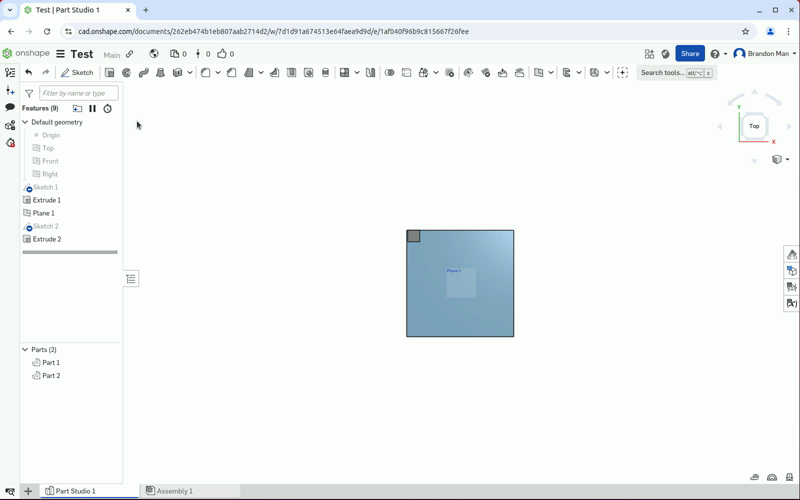
key(shift+h)
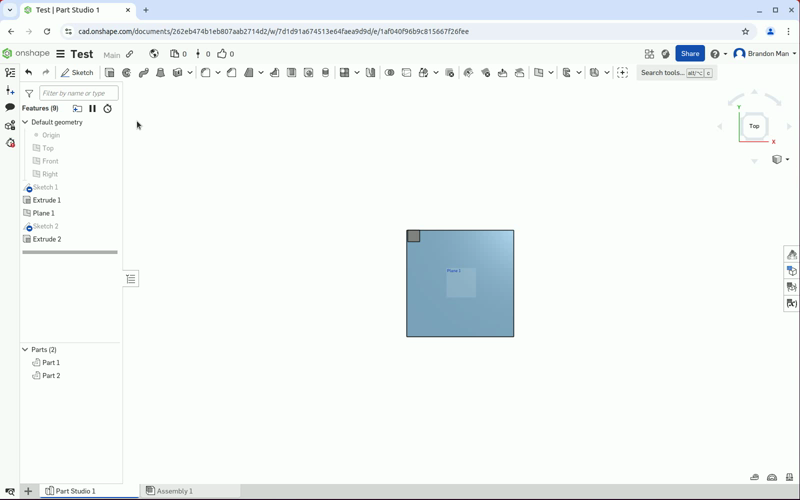
key(shift+h)
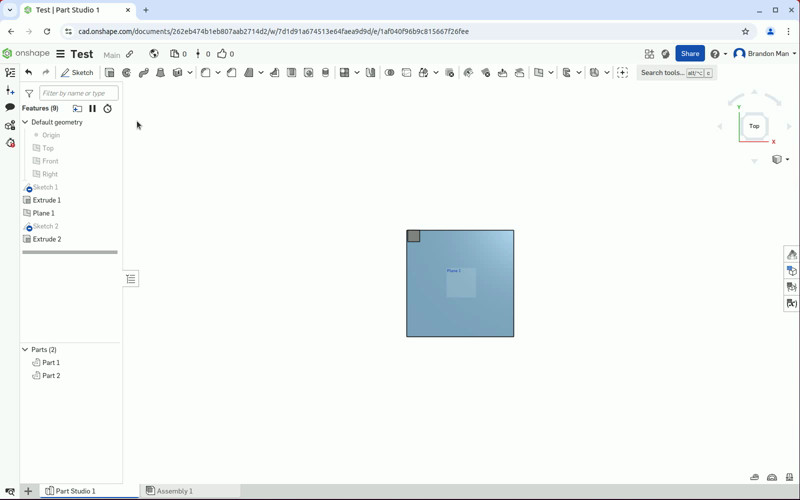
mouse_move(73, 189)
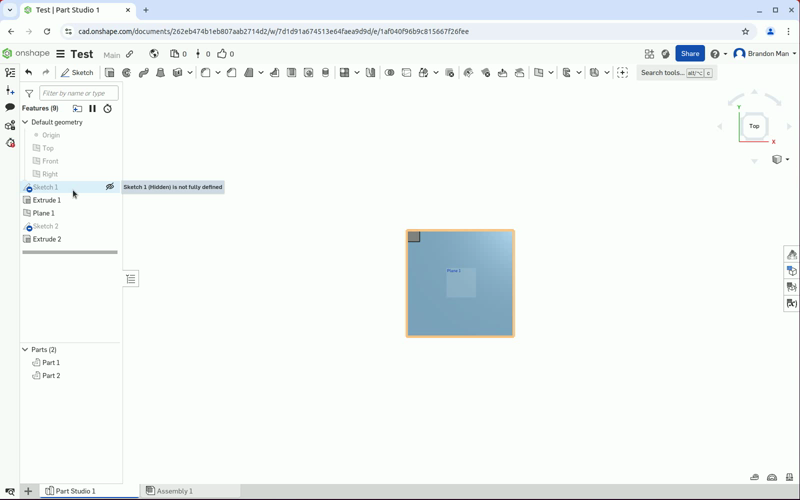
click(73, 189)
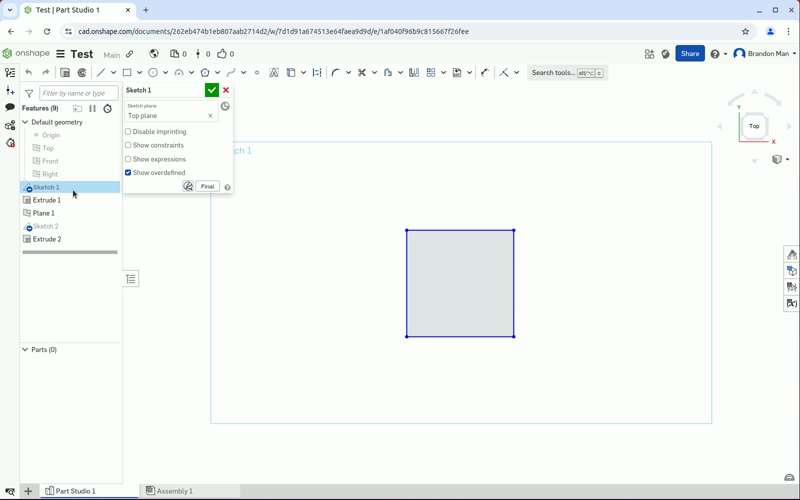
mouse_move(229, 92)
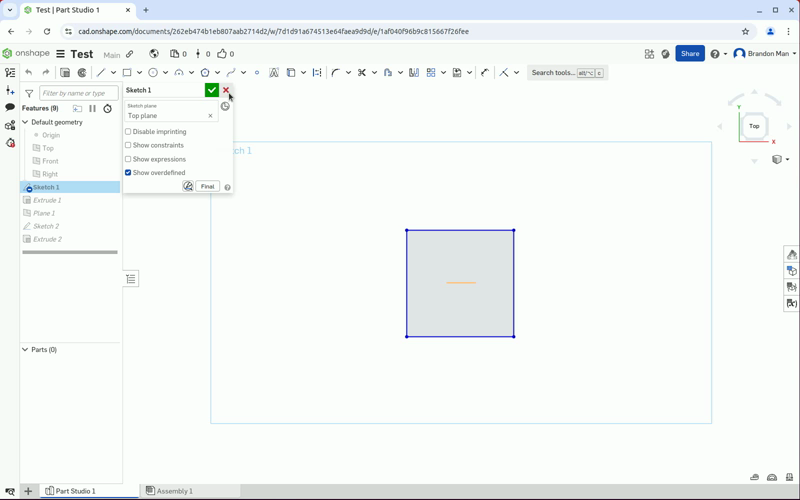
click(229, 92)
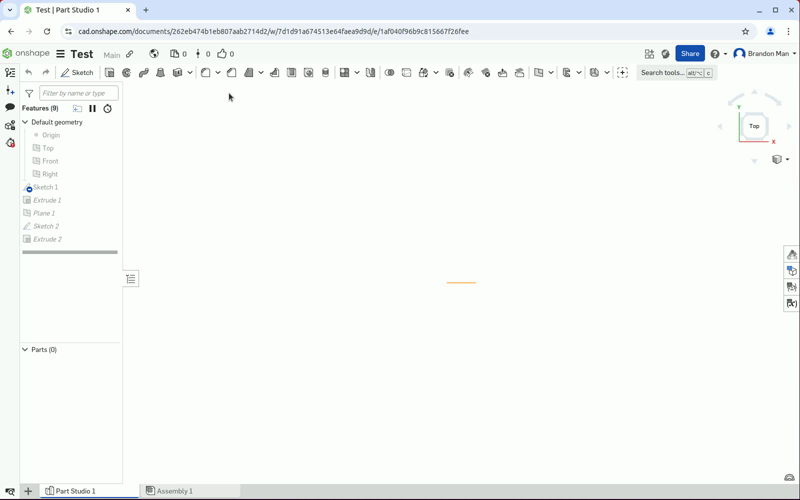
key(shift+s)
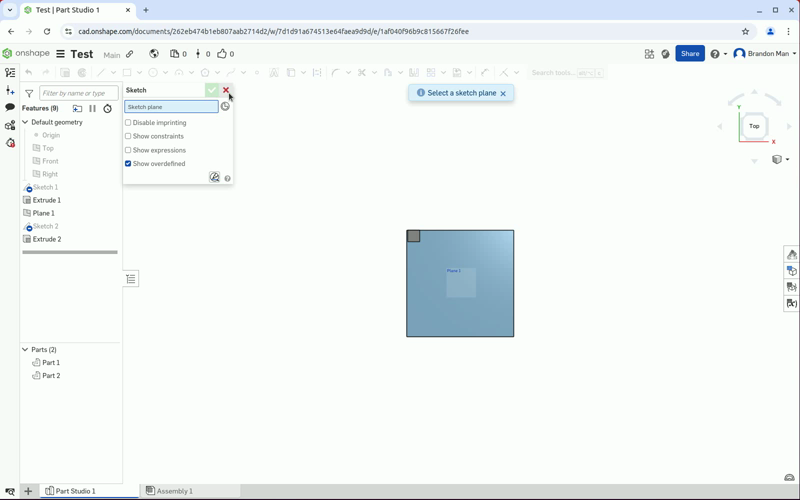
mouse_move(73, 215)
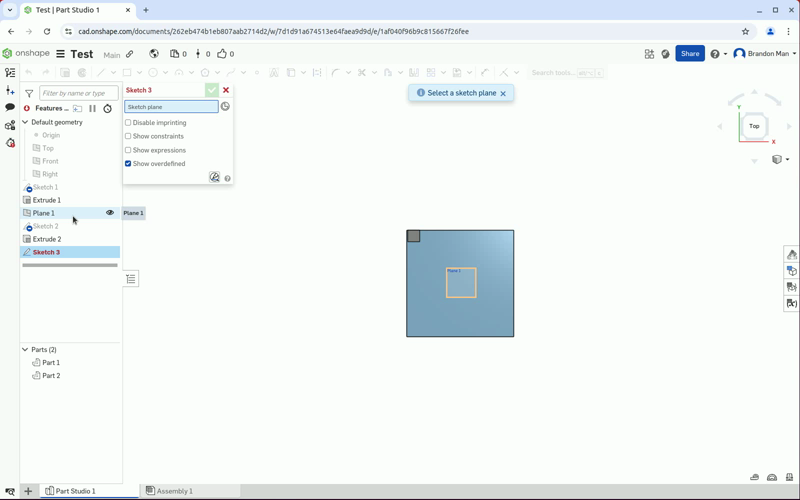
click(73, 215)
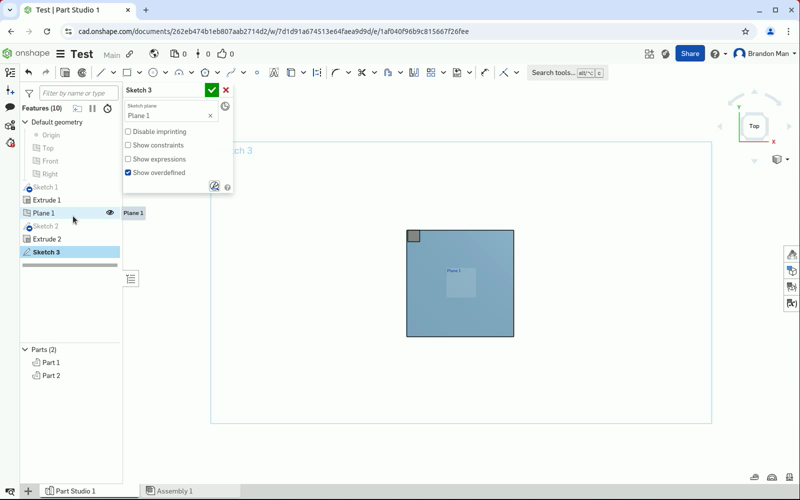
mouse_move(73, 352)
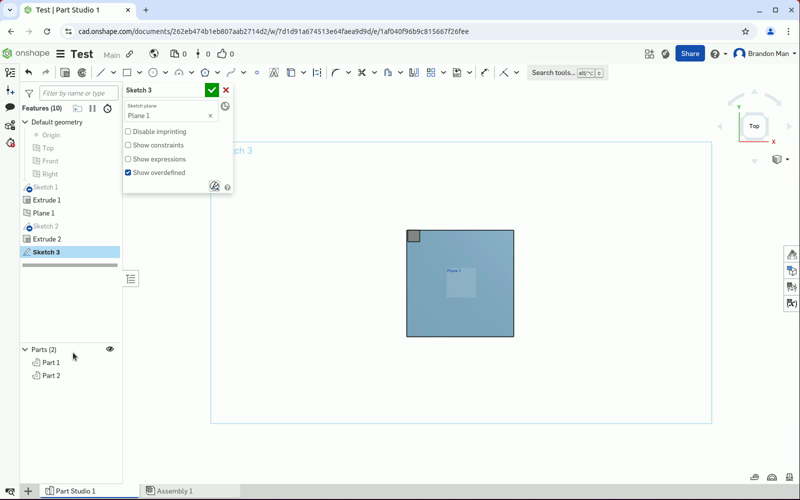
key(y)
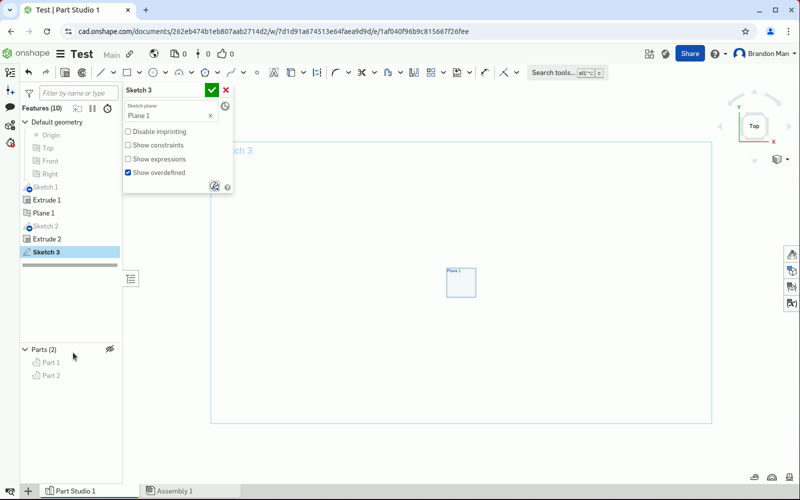
key(l)
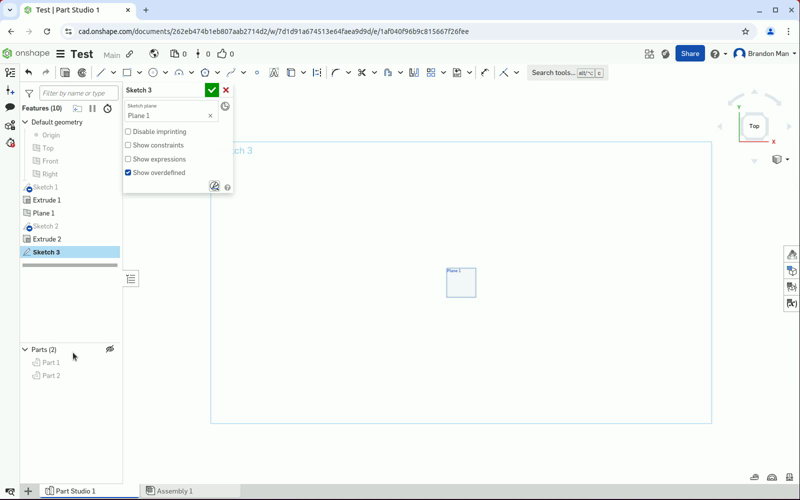
key_down(shift)
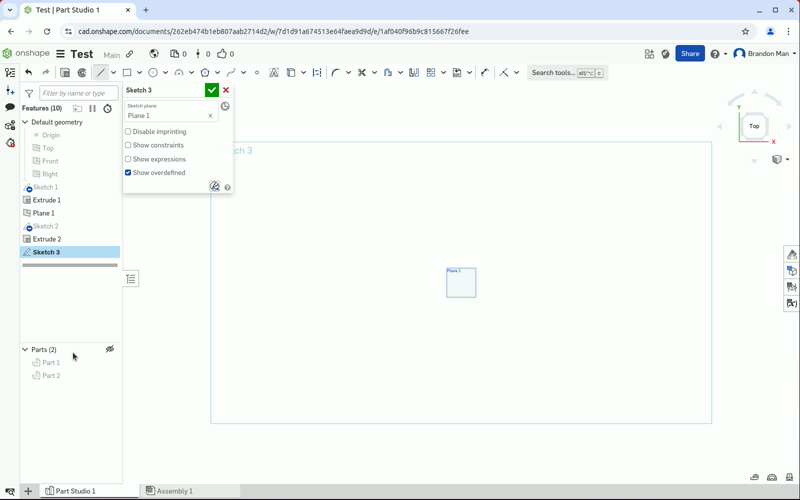
mouse_move(501, 241)
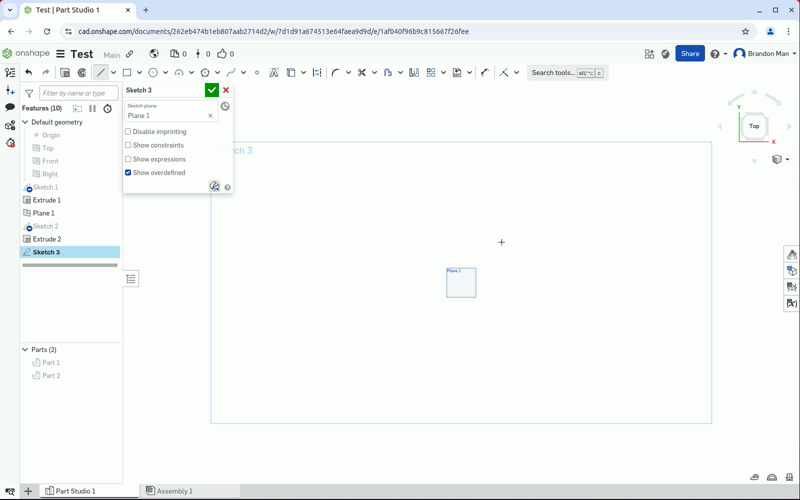
click(501, 241)
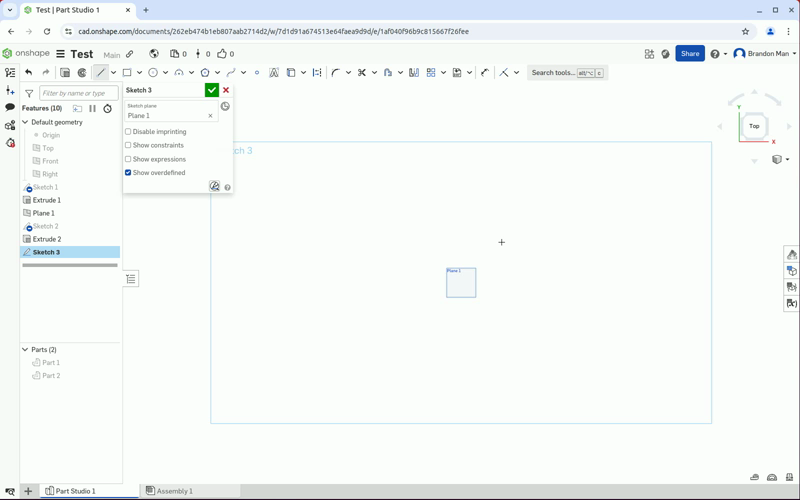
key_up(shift)
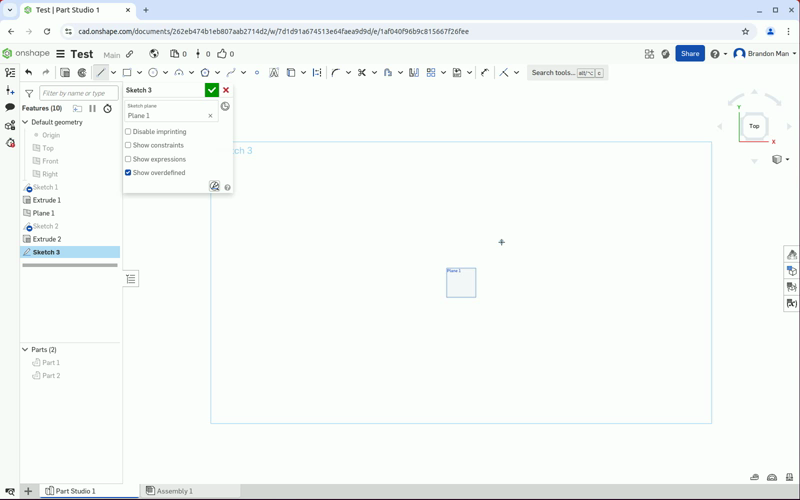
key_down(shift)
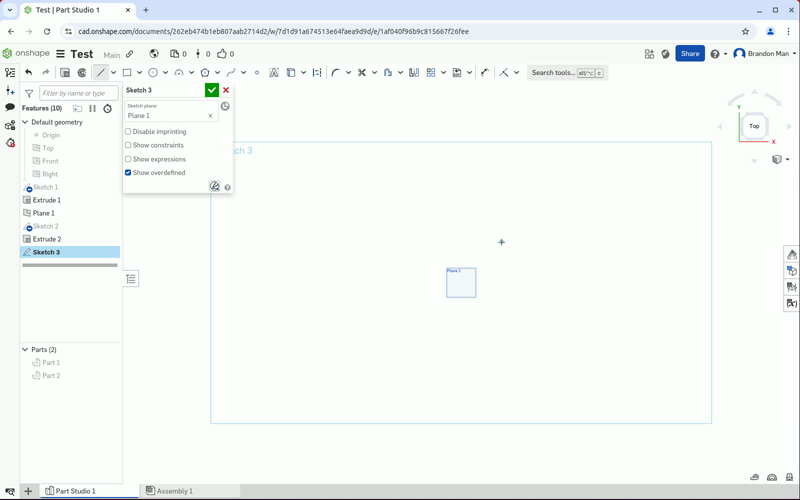
mouse_move(531, 241)
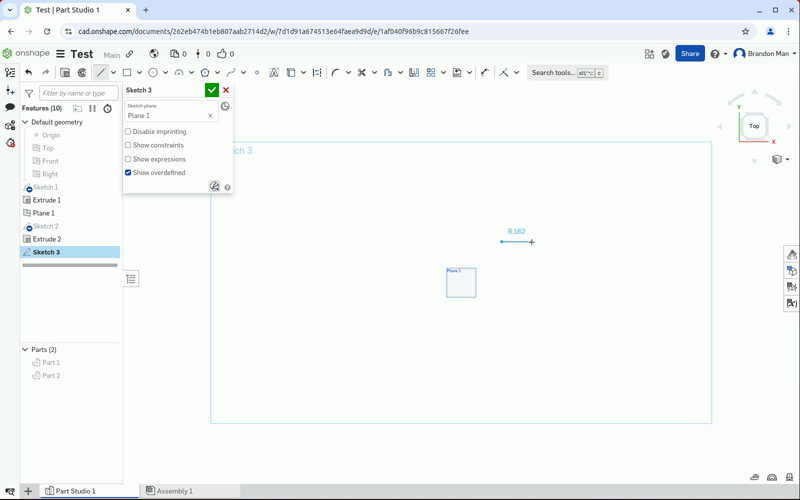
mouse_move(513, 241)
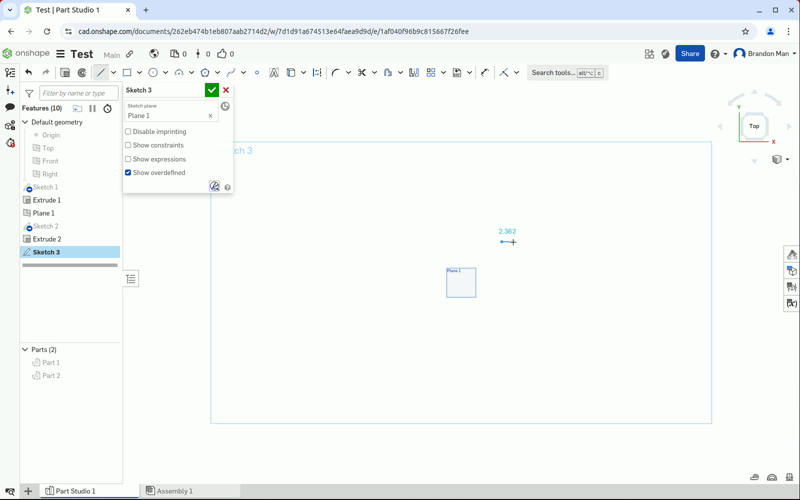
click(513, 241)
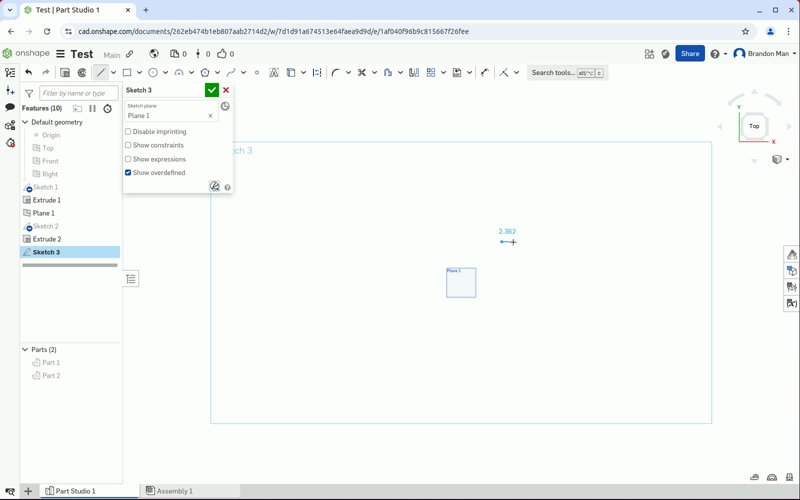
key_up(shift)
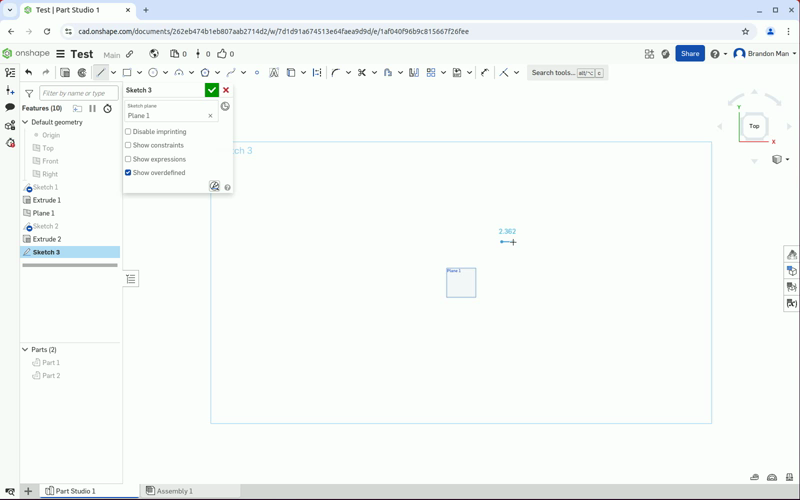
key_down(shift)
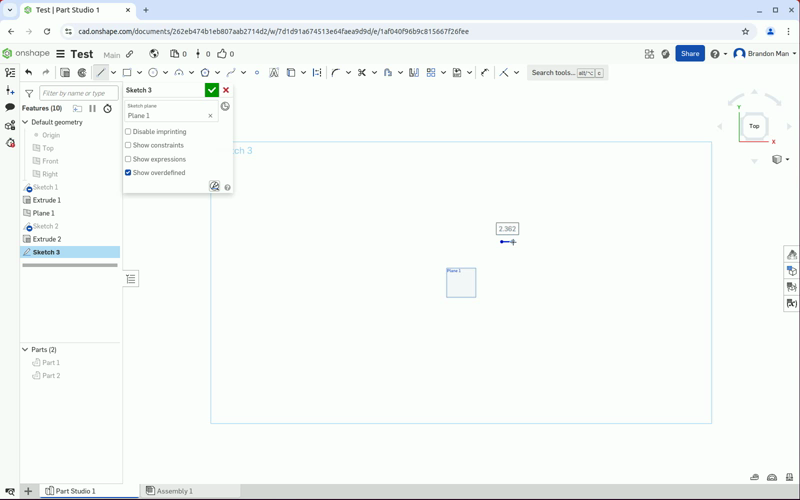
mouse_move(543, 241)
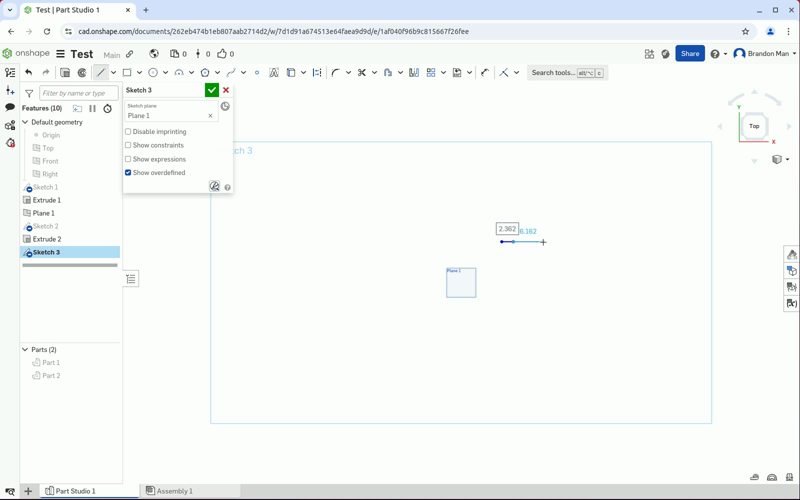
mouse_move(513, 230)
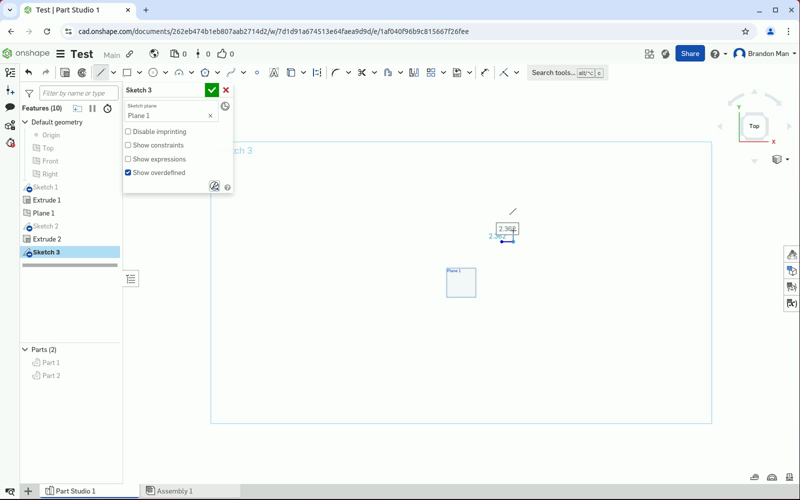
click(513, 230)
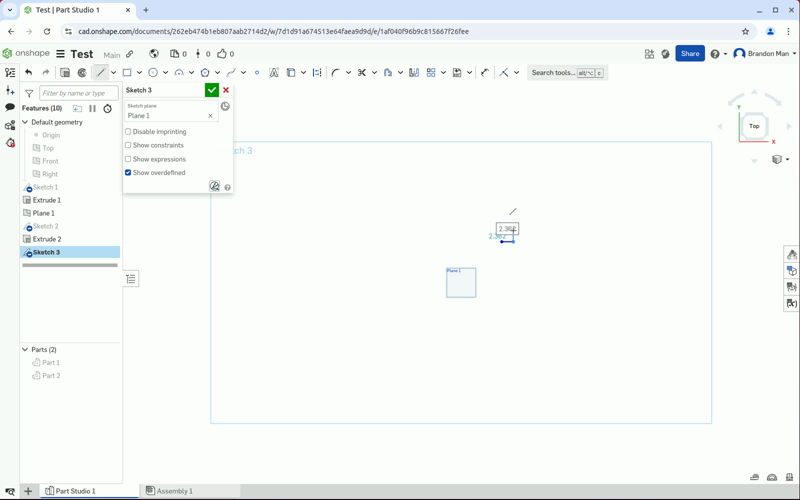
key_up(shift)
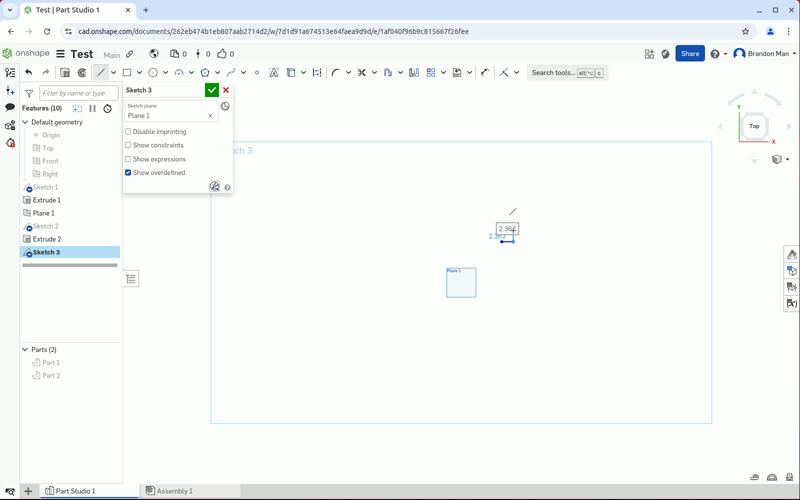
key_down(shift)
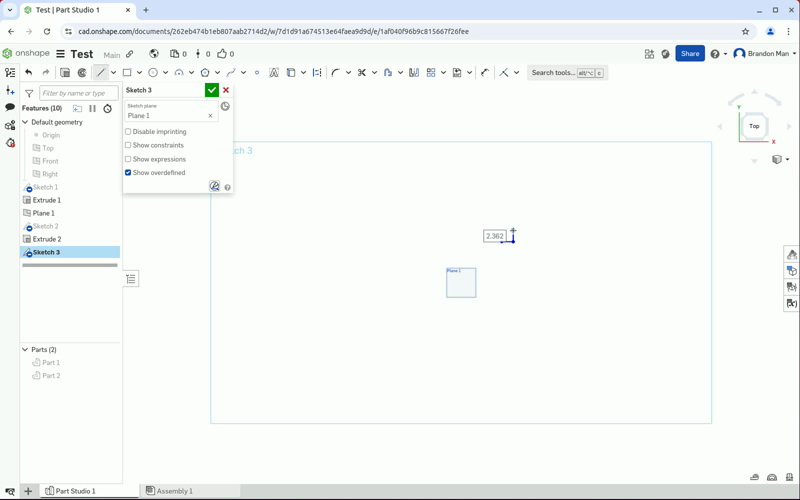
mouse_move(543, 230)
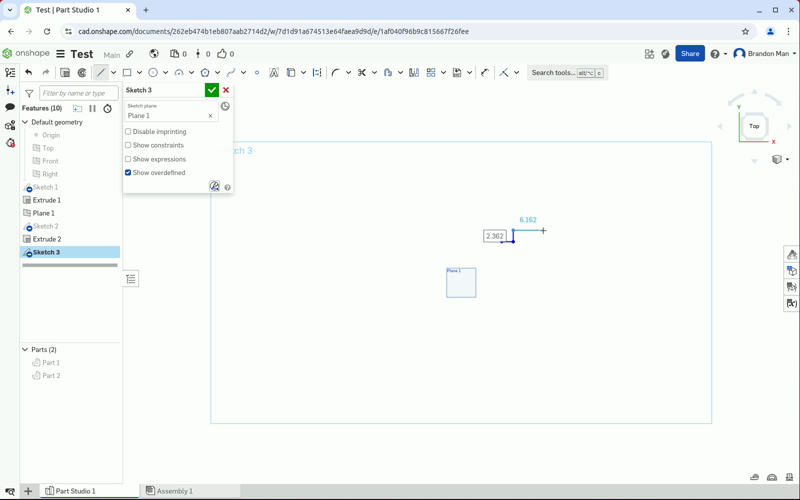
mouse_move(501, 230)
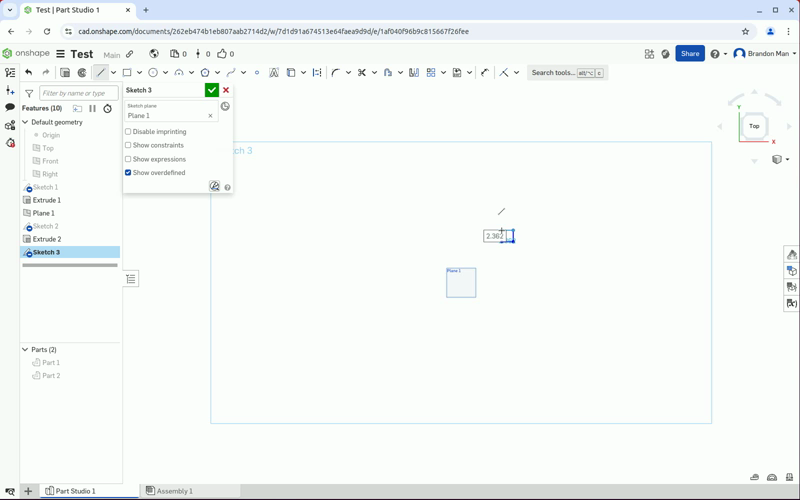
click(501, 230)
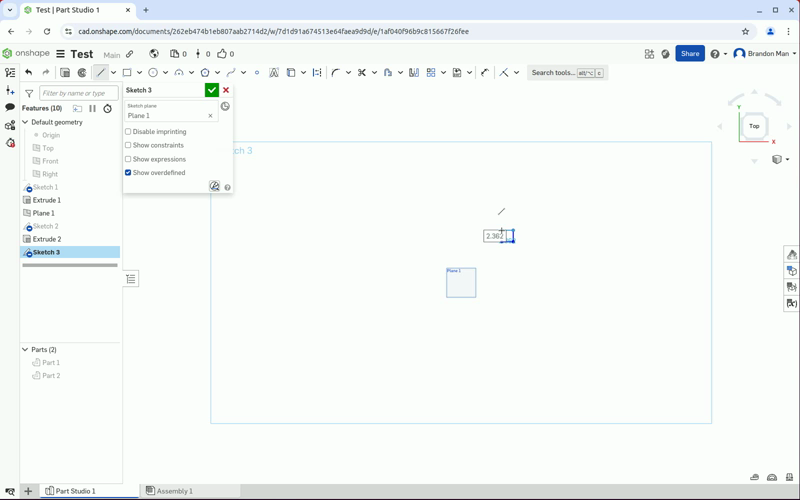
key_up(shift)
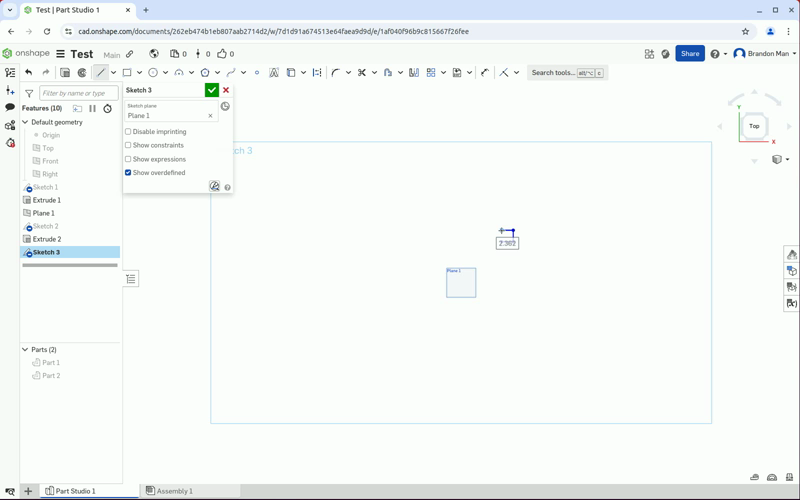
mouse_move(531, 230)
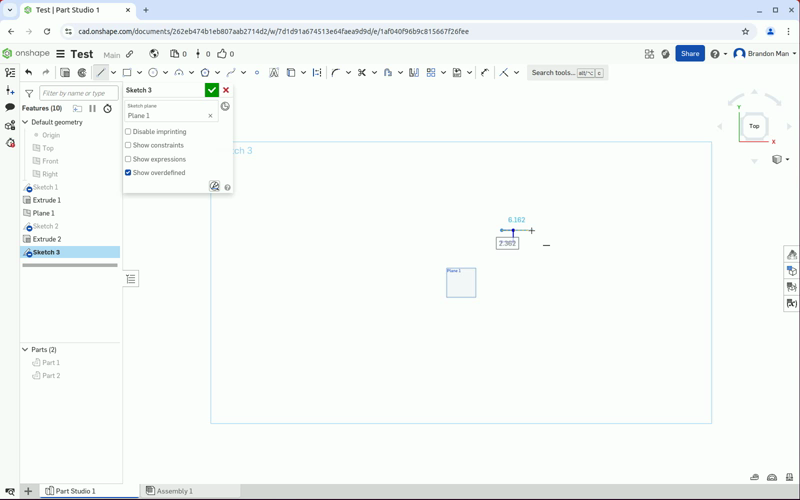
key_down(shift)
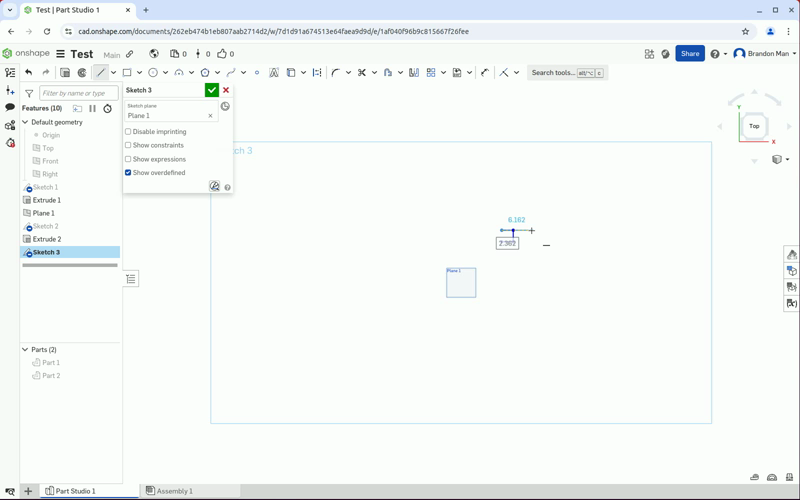
mouse_move(501, 241)
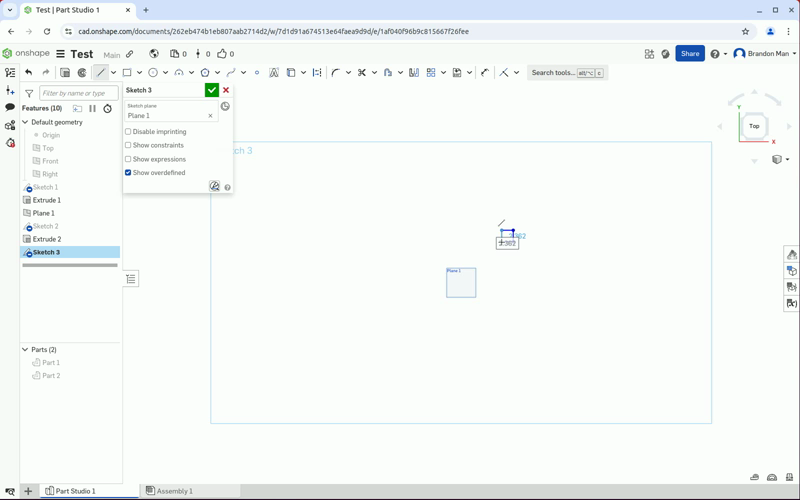
key_up(shift)
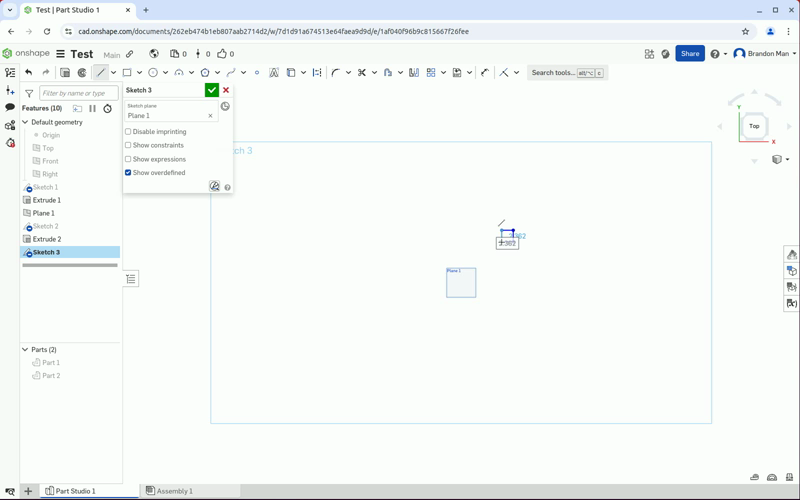
click(501, 241)
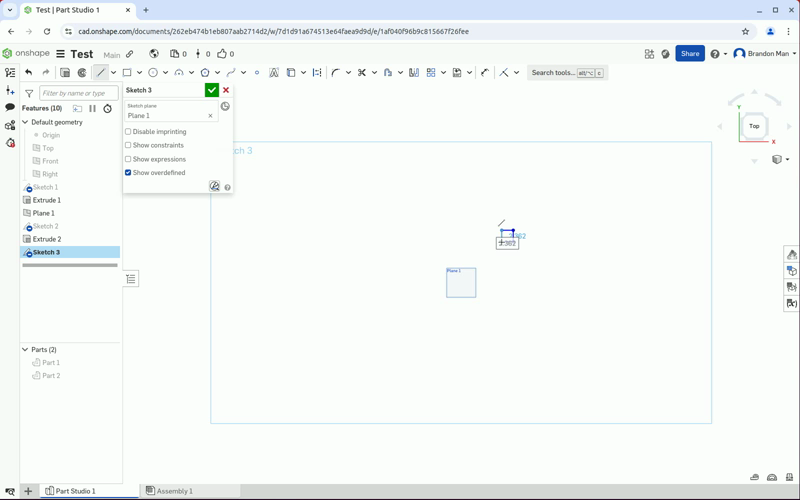
key(esc)
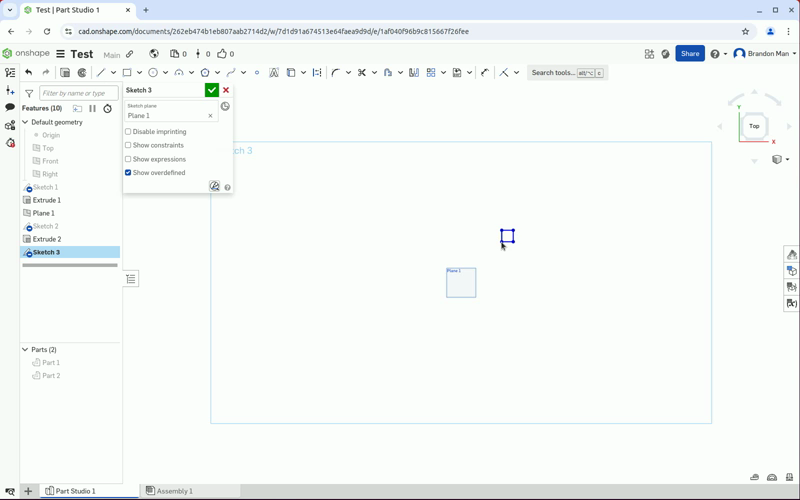
mouse_move(508, 234)
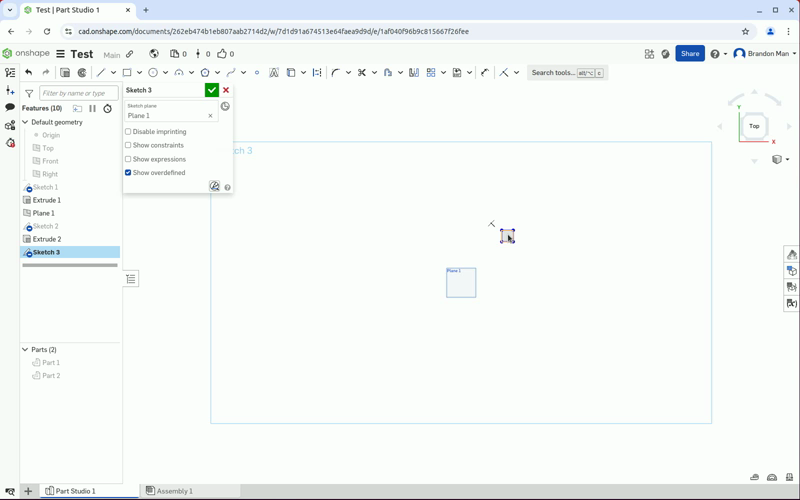
scroll(6)
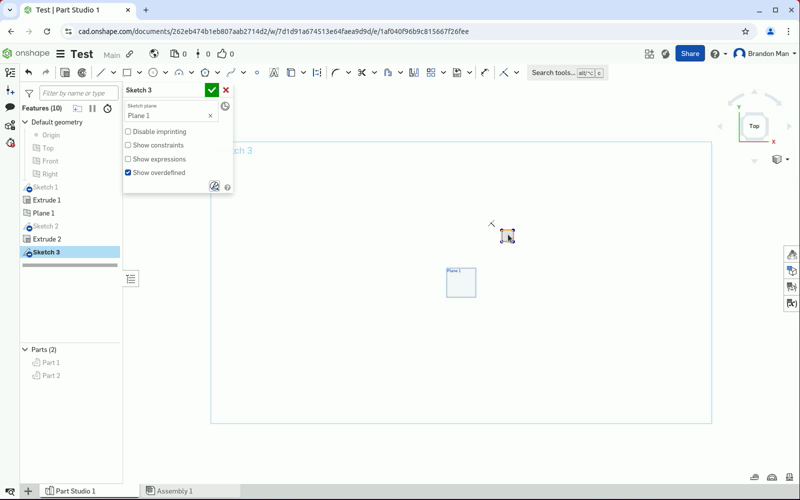
scroll(6)
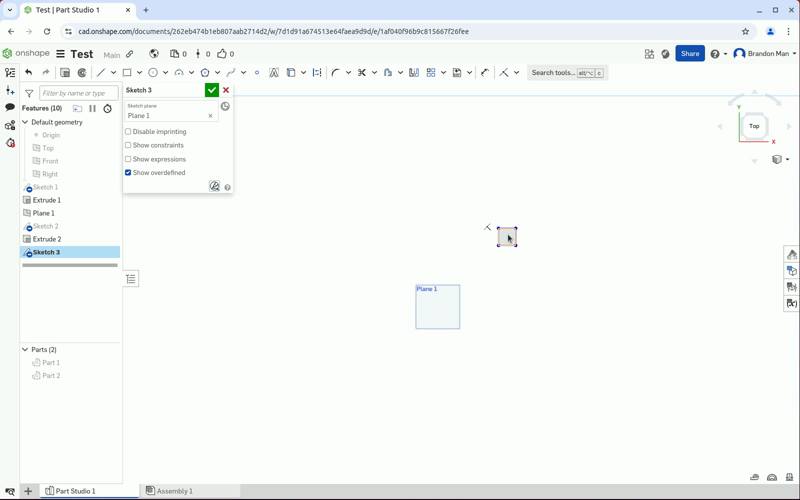
scroll(6)
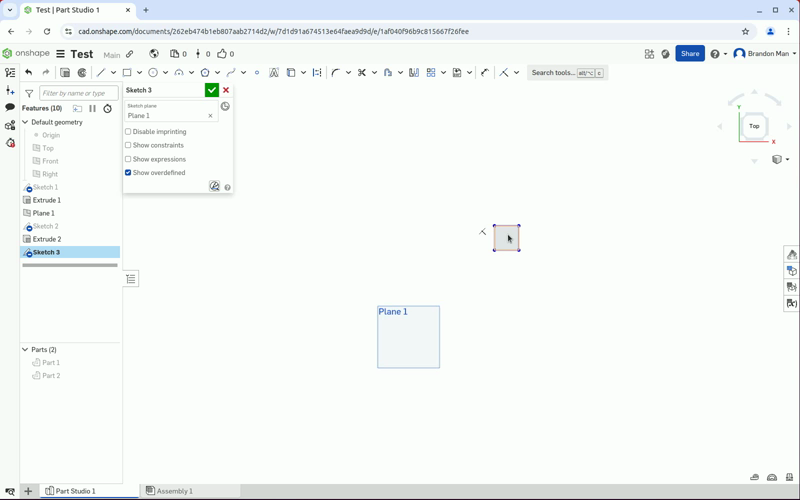
scroll(6)
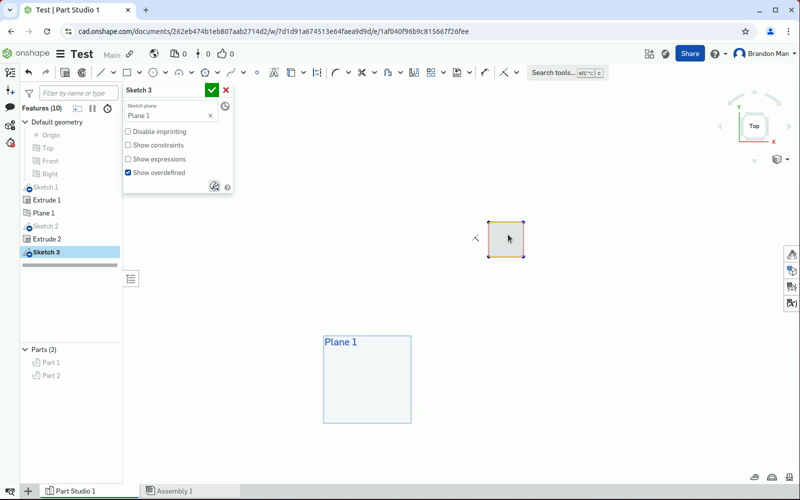
scroll(6)
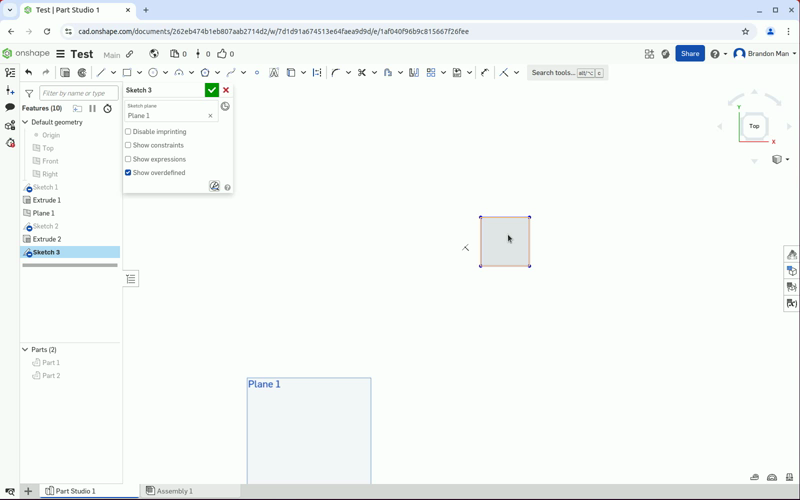
scroll(6)
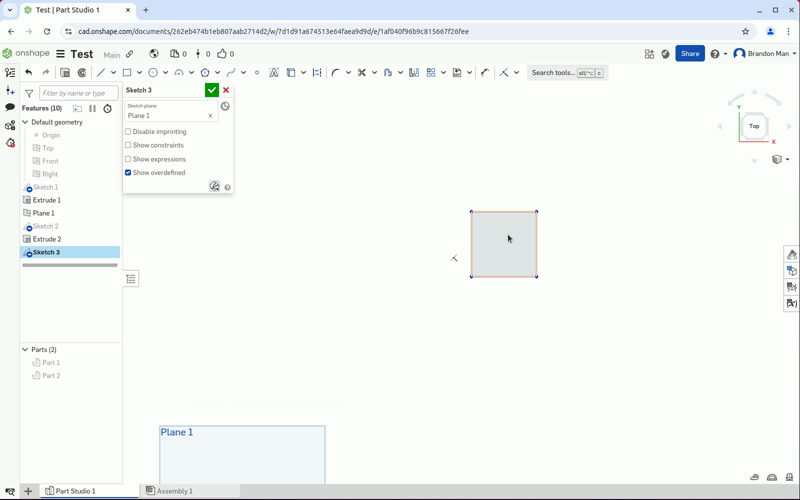
scroll(6)
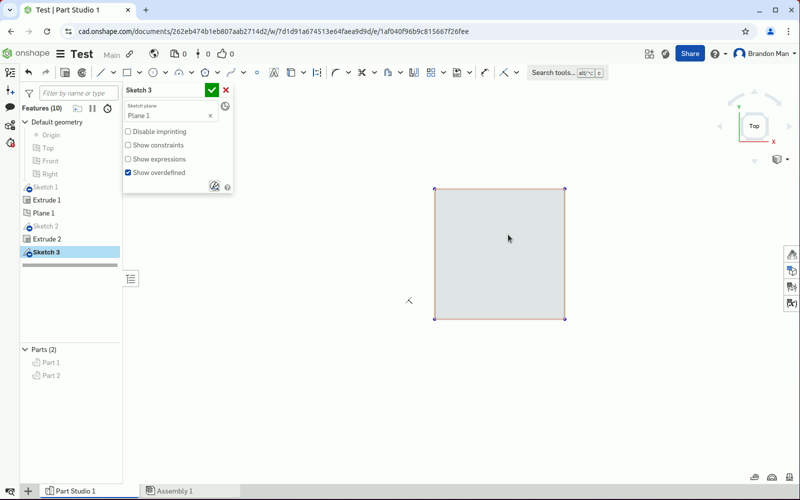
click(508, 234)
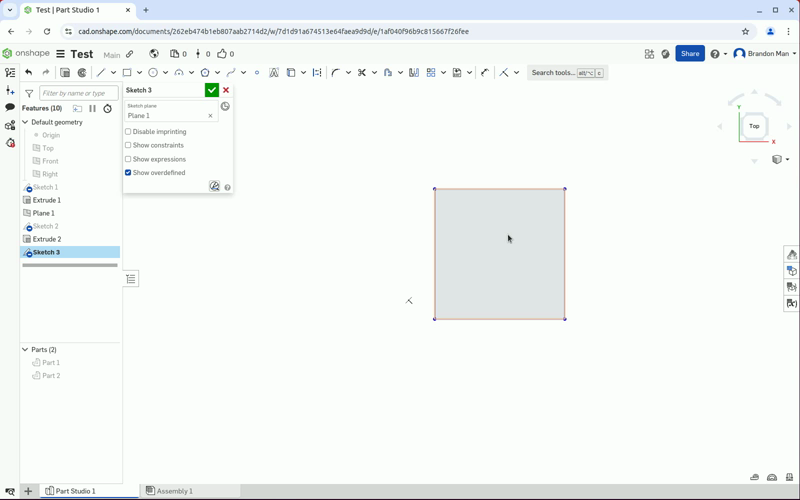
scroll(-6)
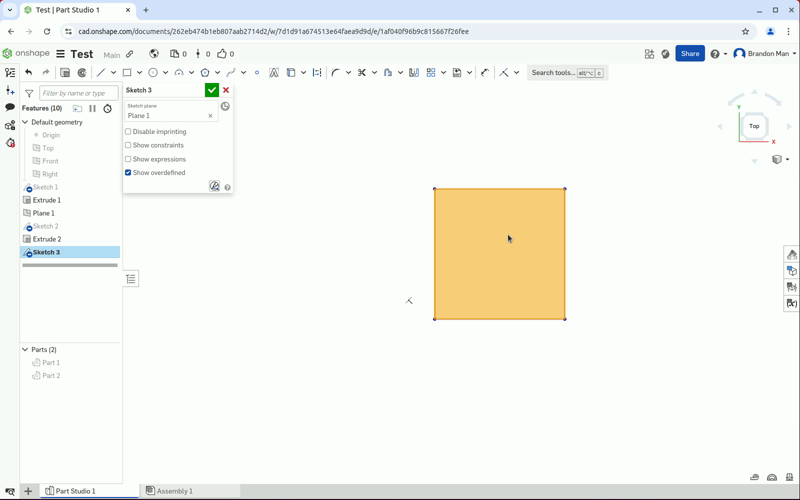
scroll(-6)
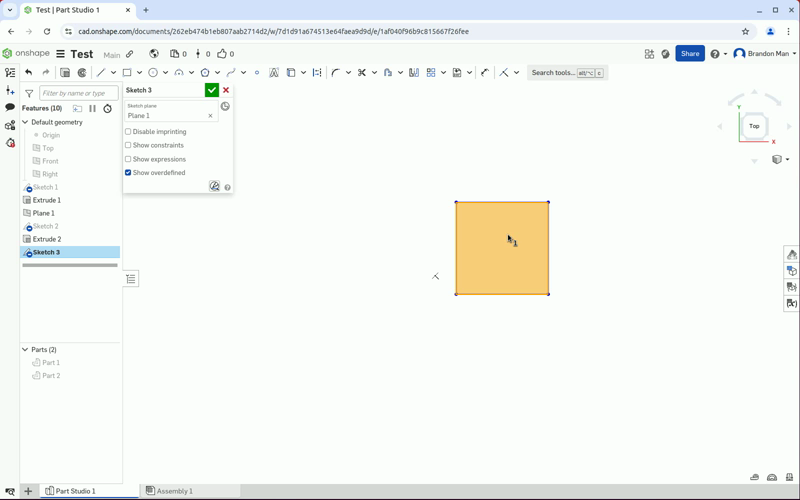
scroll(-6)
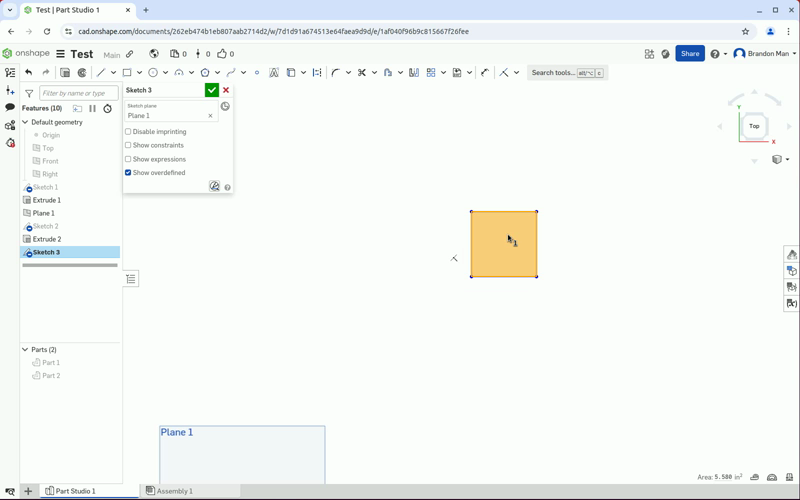
scroll(-6)
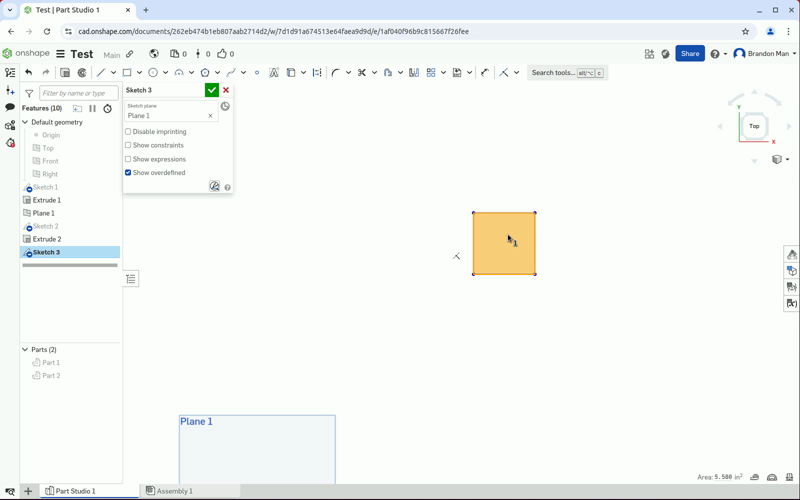
scroll(-6)
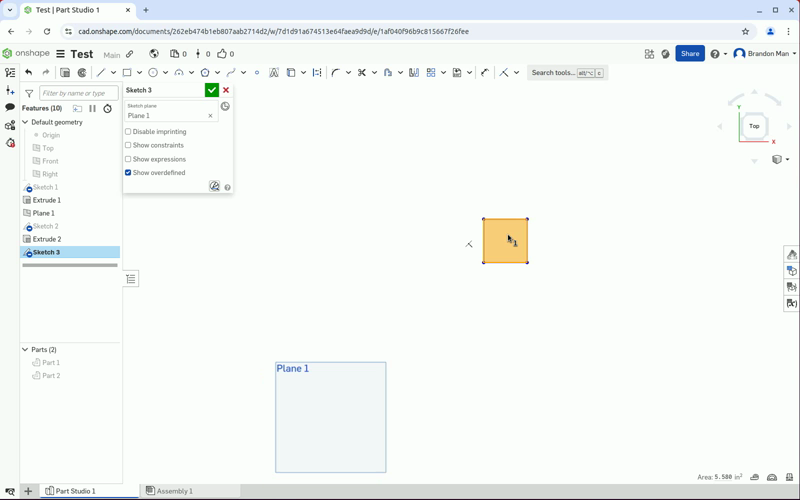
scroll(-6)
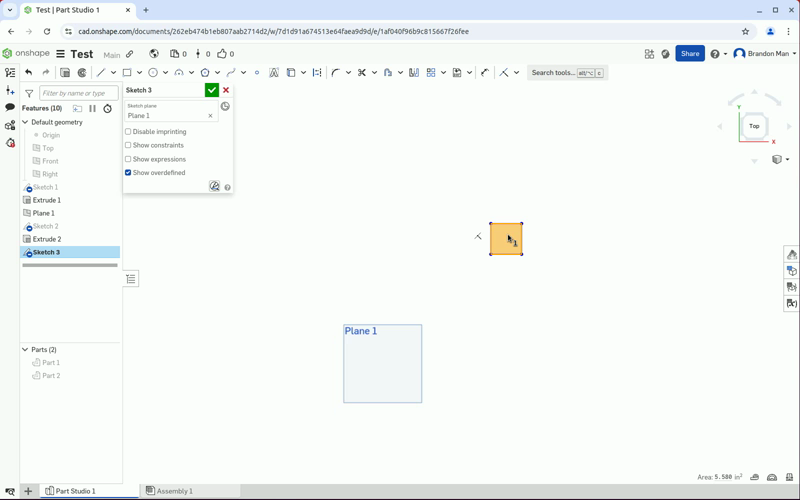
scroll(-6)
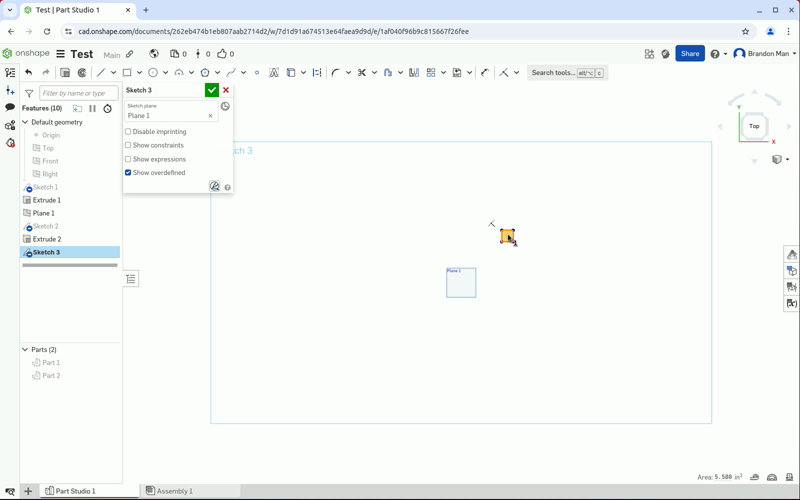
mouse_move(73, 352)
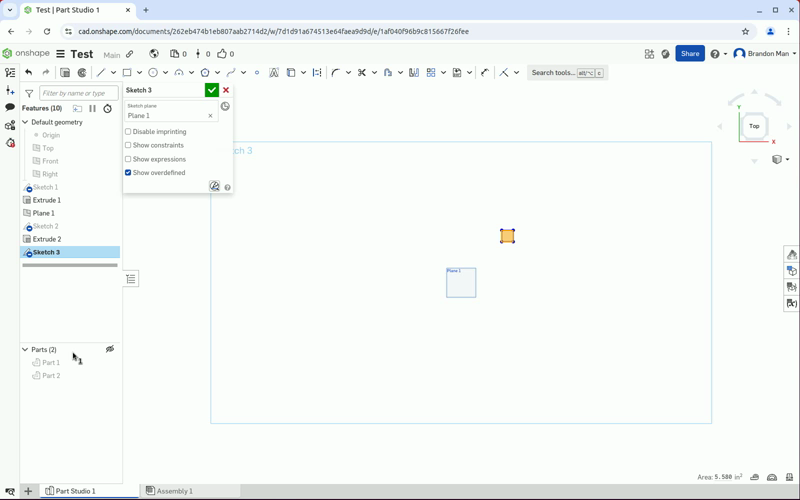
key(shift+y)
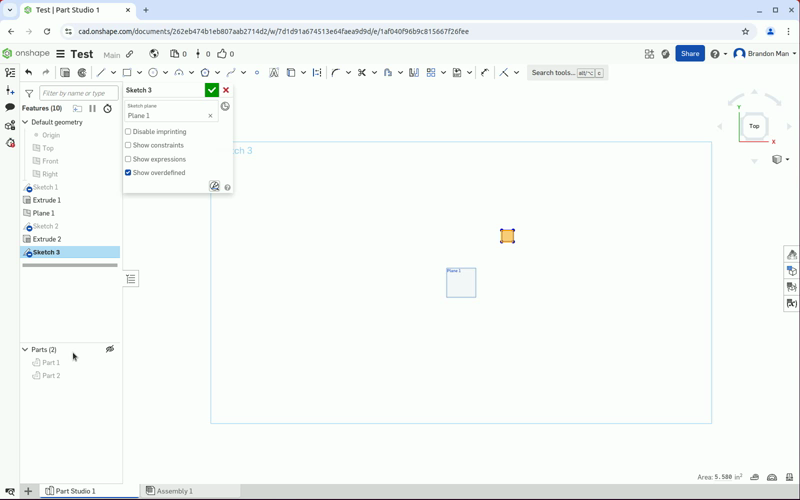
key(shift+e)
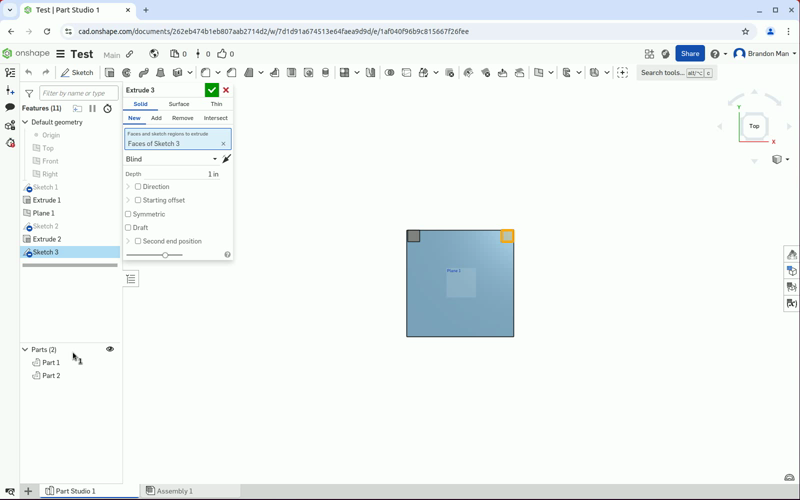
mouse_move(143, 106)
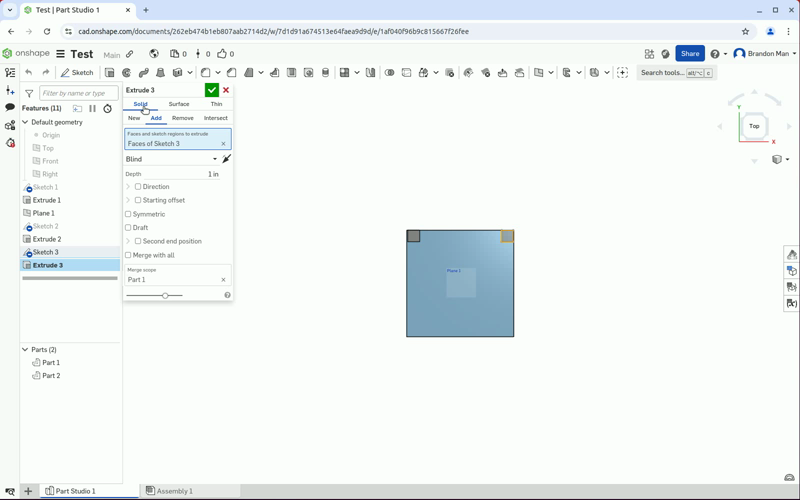
click(143, 106)
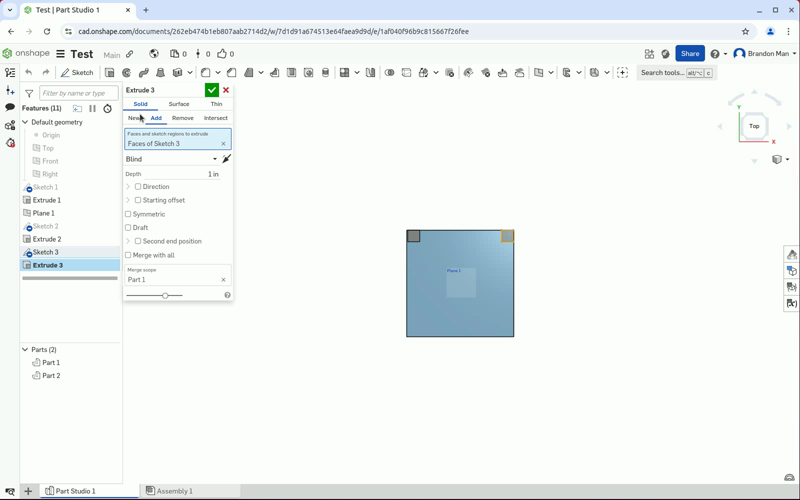
mouse_move(137, 120)
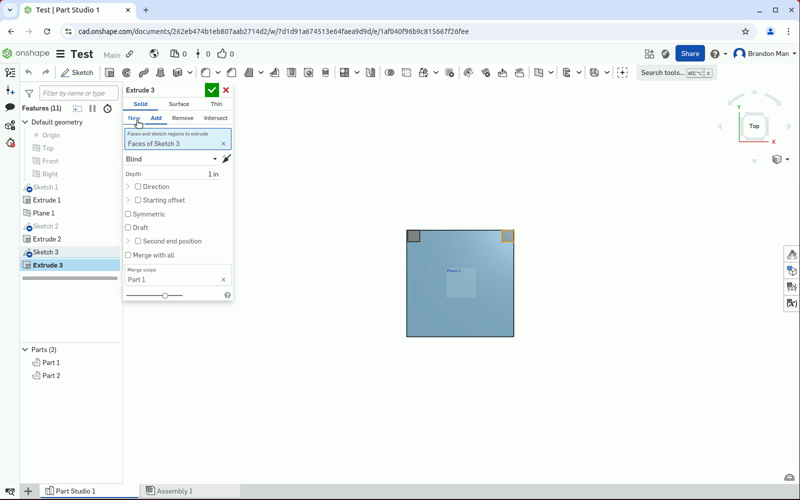
click(137, 120)
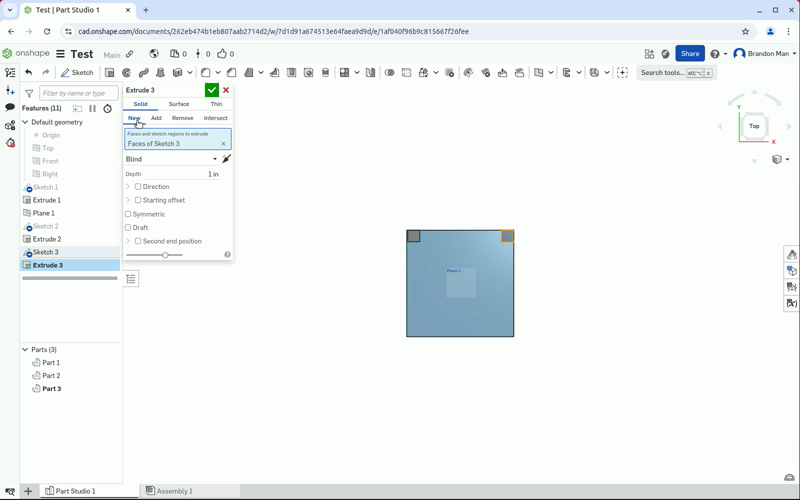
key(tab, 4)
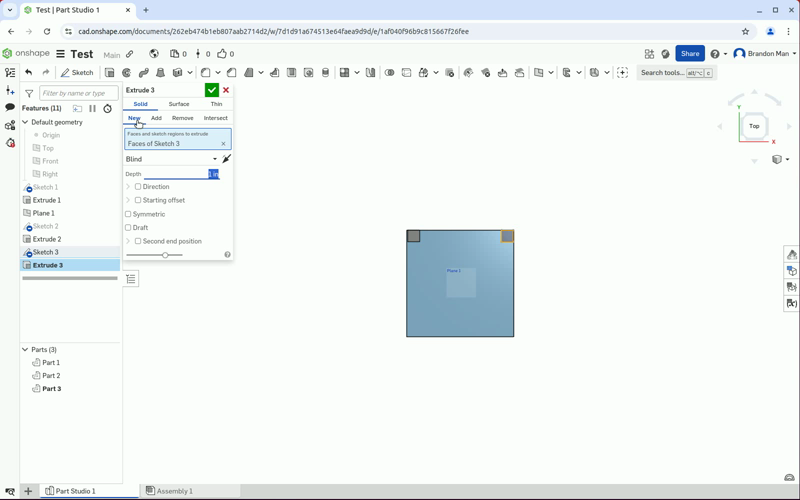
text(21.905)
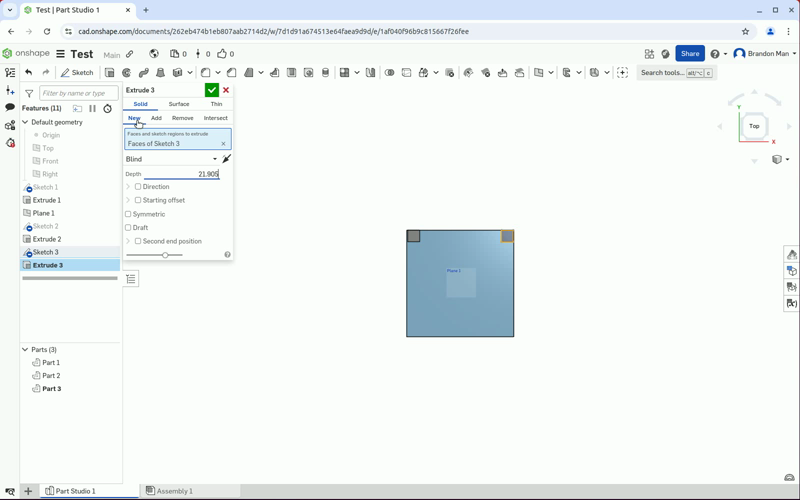
key(enter)
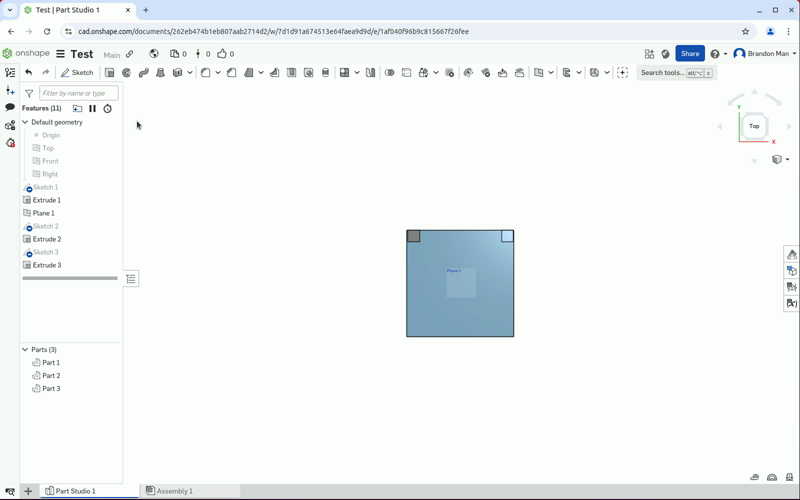
key(shift+h)
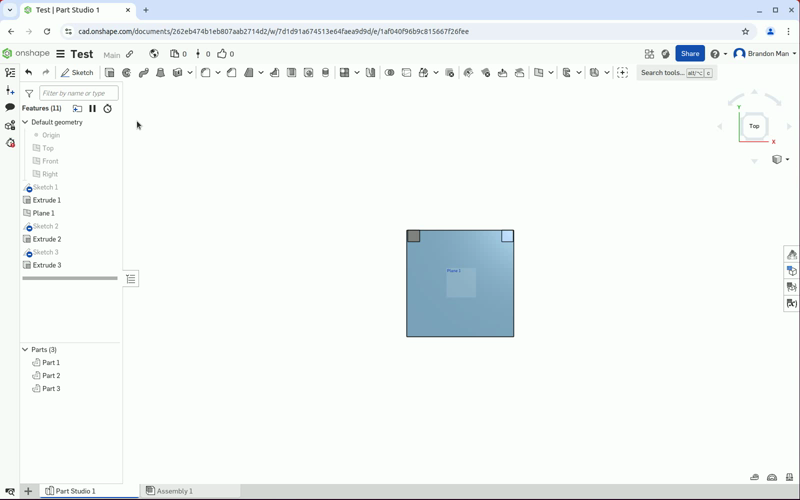
key(shift+h)
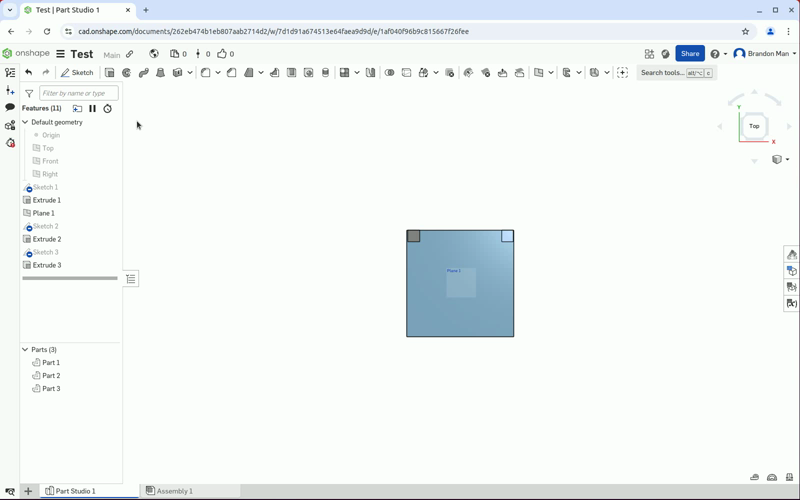
mouse_move(73, 189)
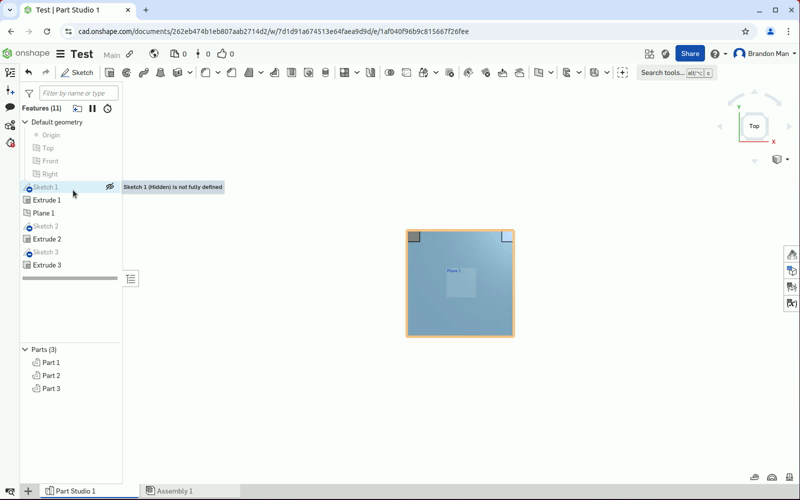
click(73, 189)
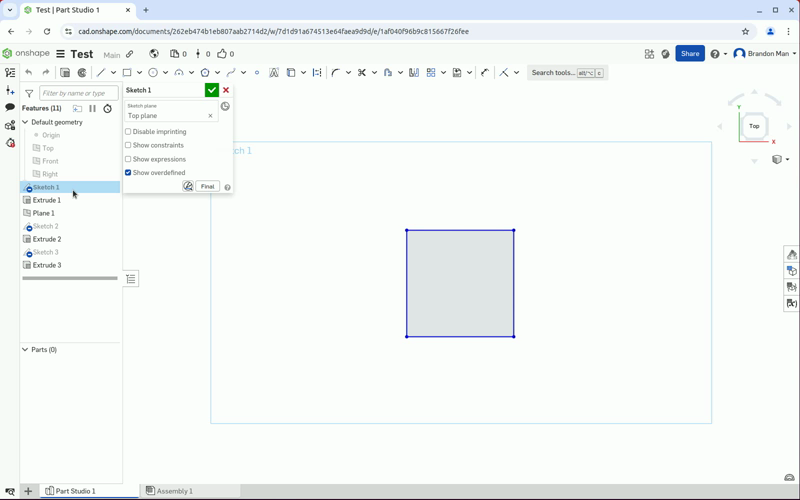
mouse_move(229, 92)
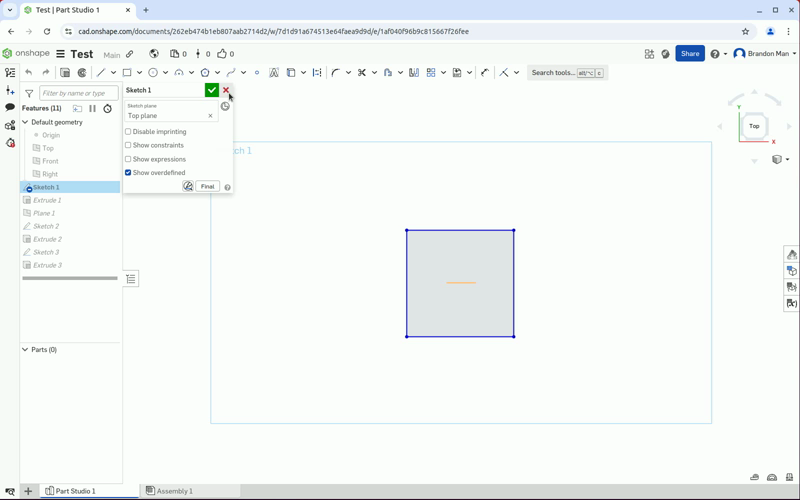
click(229, 92)
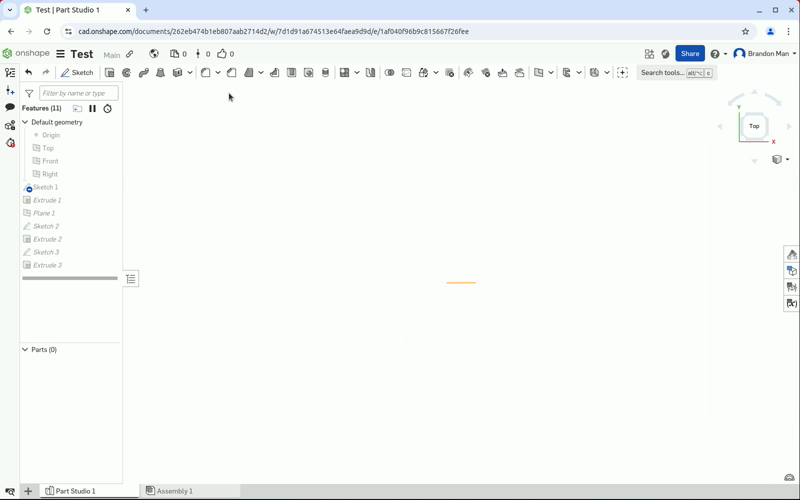
key(shift+s)
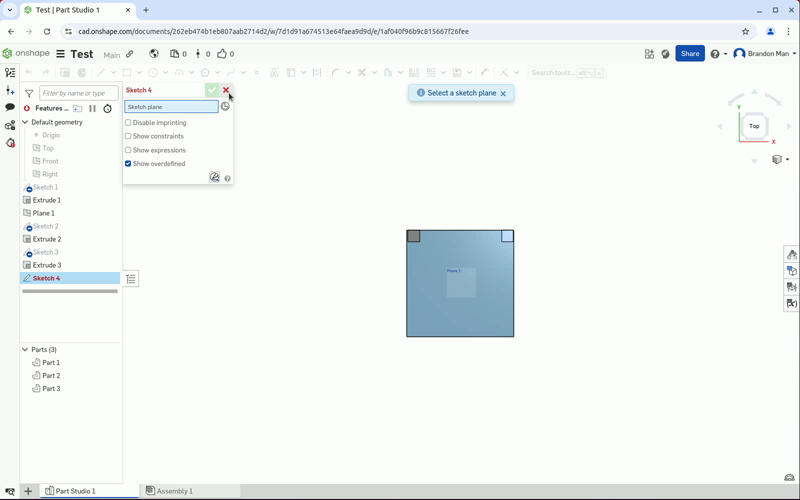
mouse_move(73, 215)
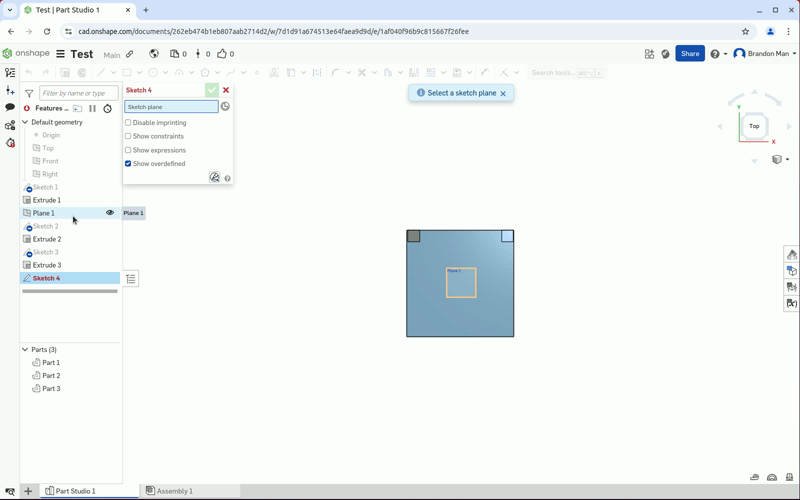
click(73, 215)
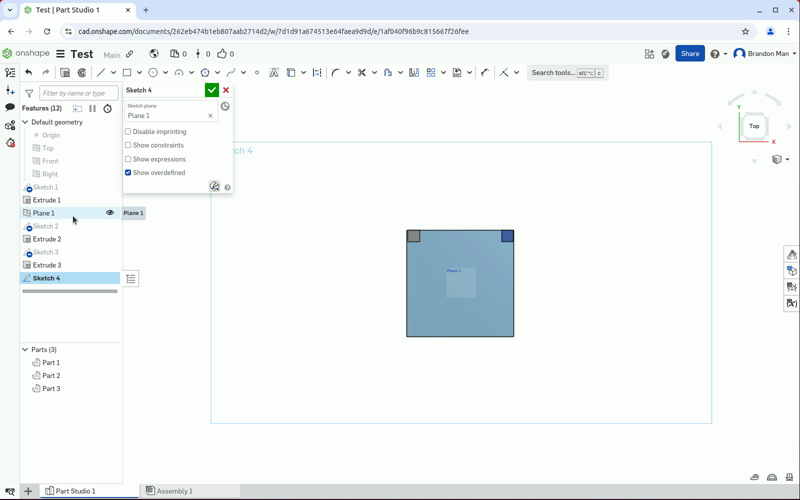
mouse_move(73, 352)
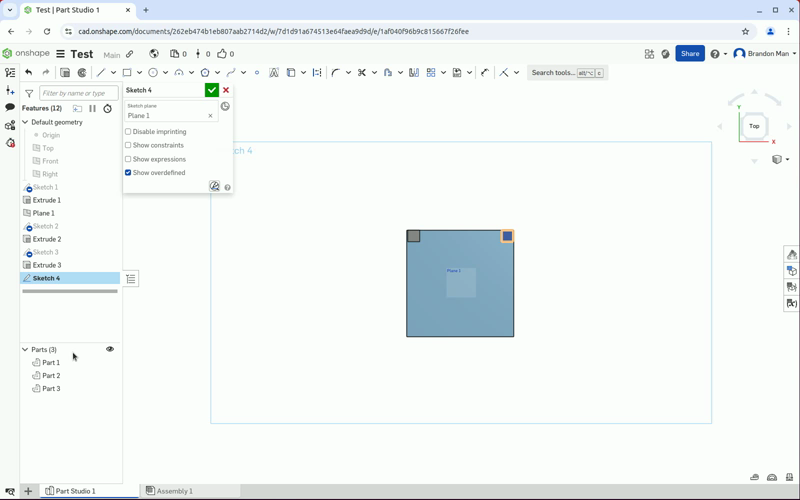
key(y)
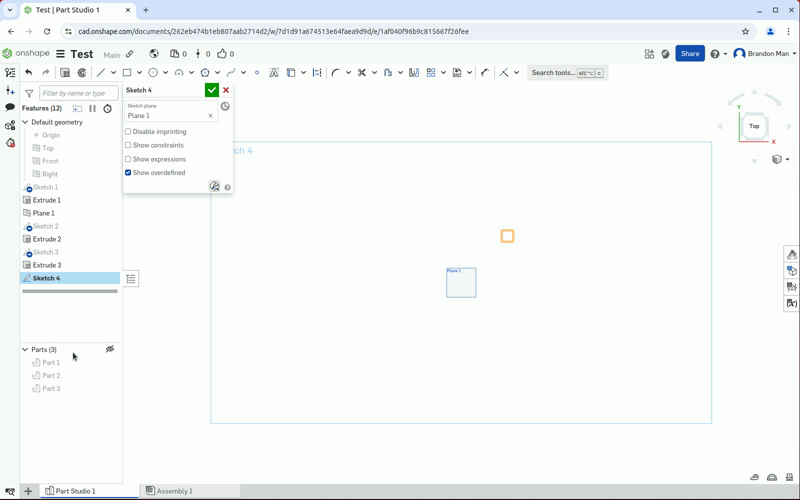
key(l)
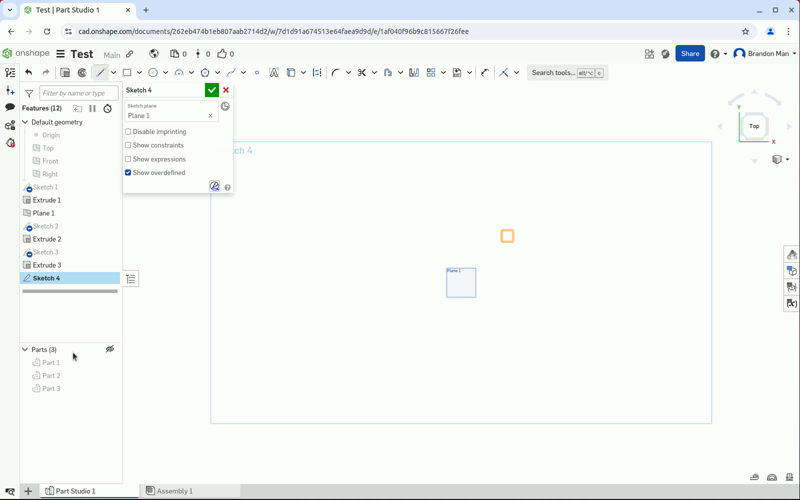
key_down(shift)
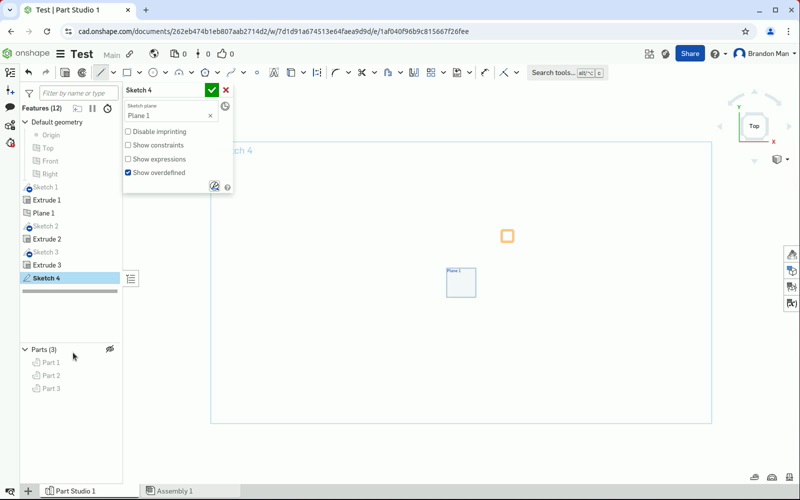
mouse_move(501, 335)
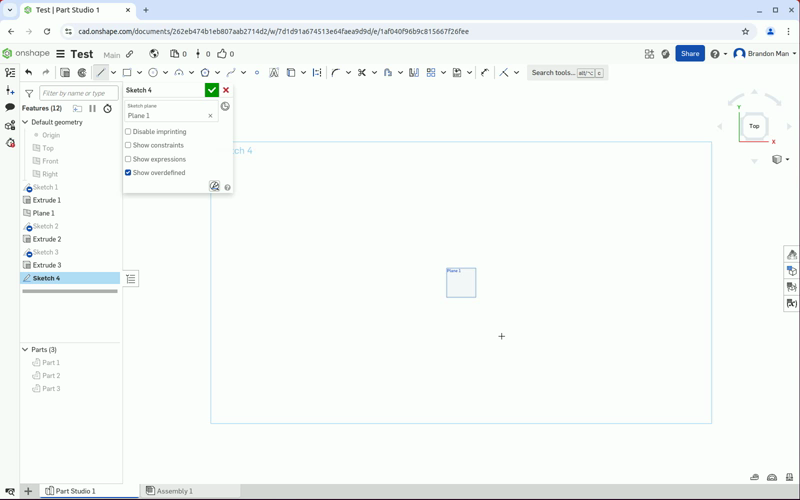
click(501, 335)
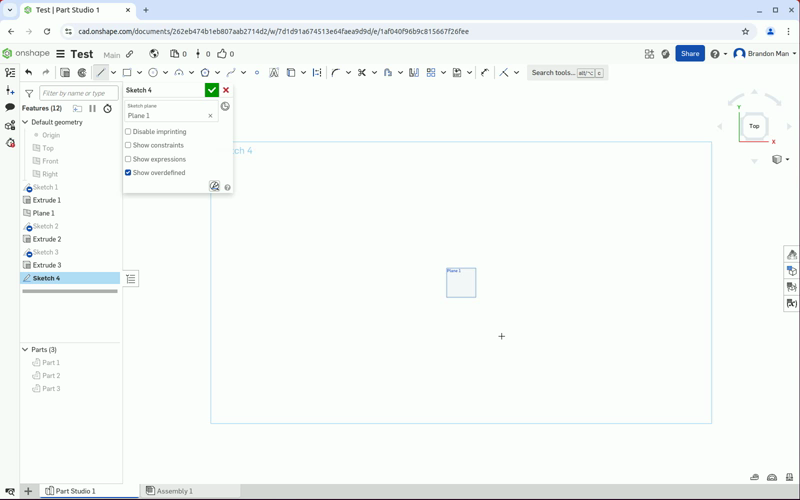
key_up(shift)
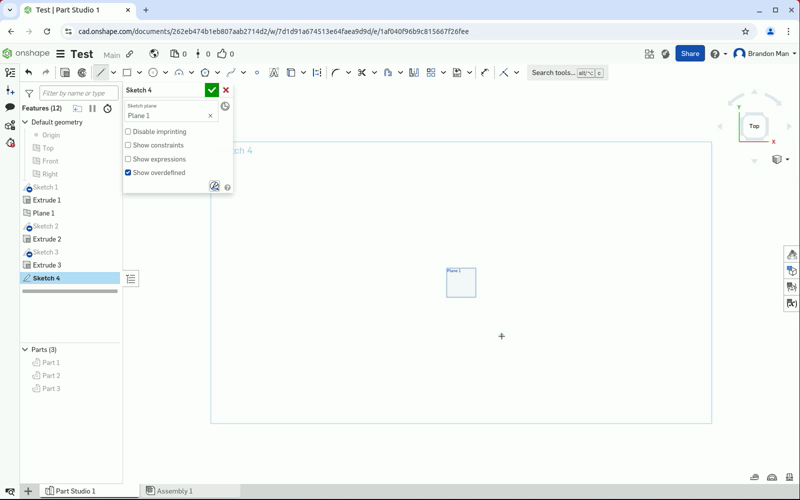
key_down(shift)
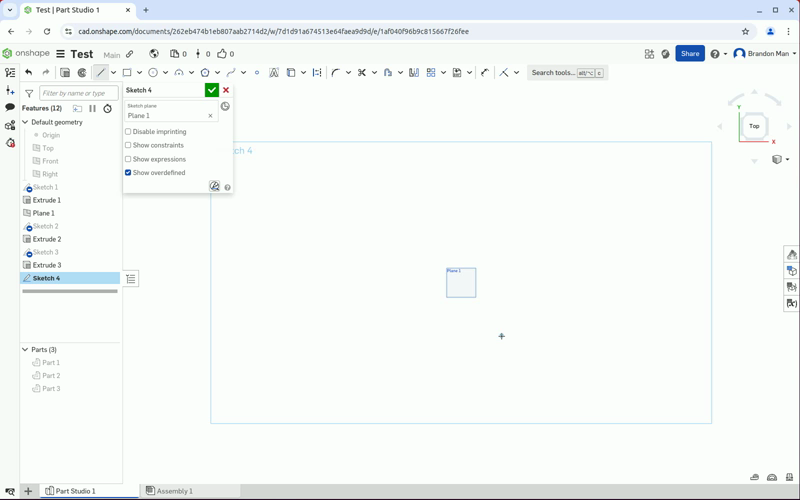
mouse_move(531, 335)
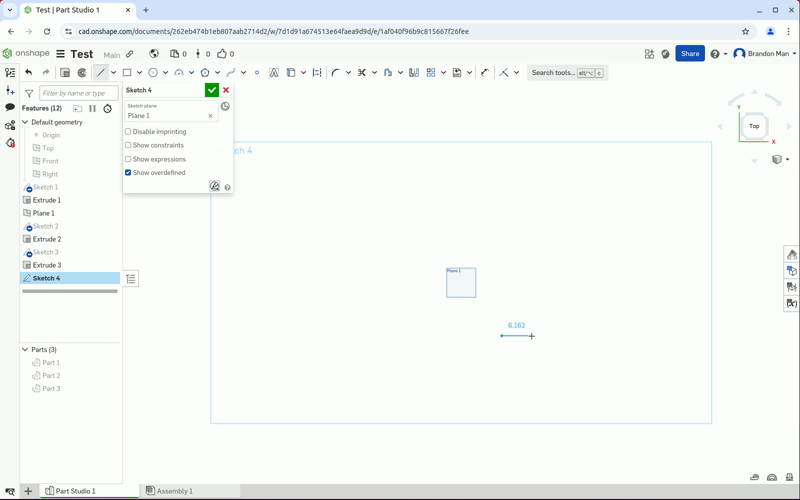
mouse_move(513, 335)
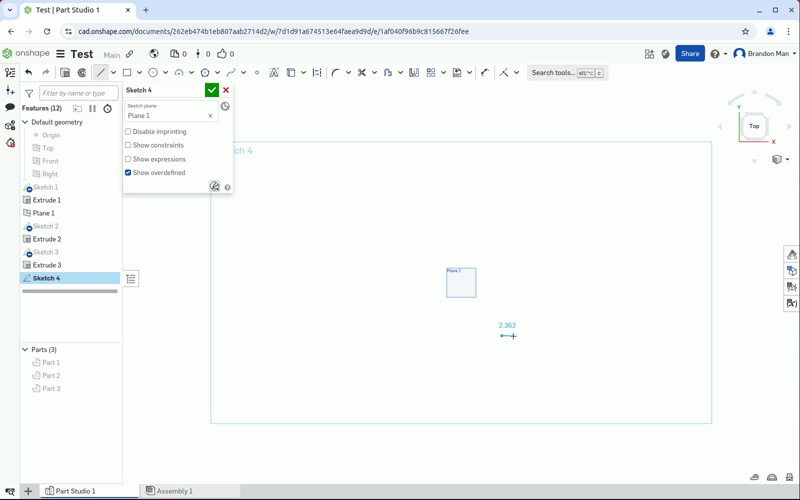
click(513, 335)
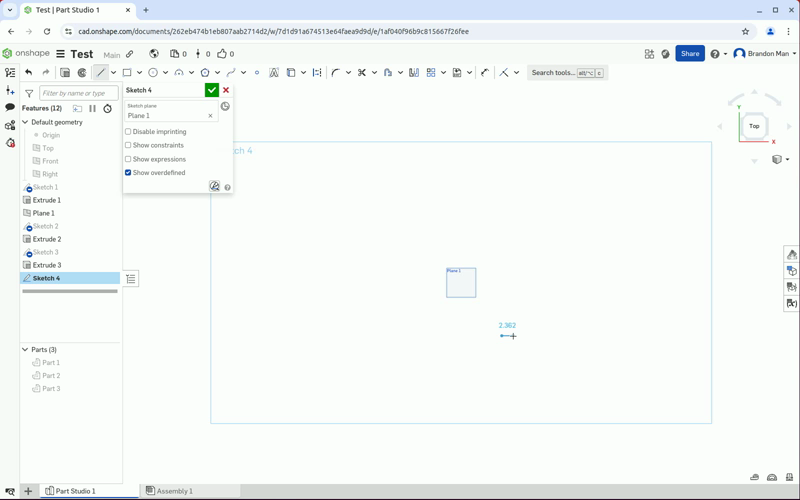
key_up(shift)
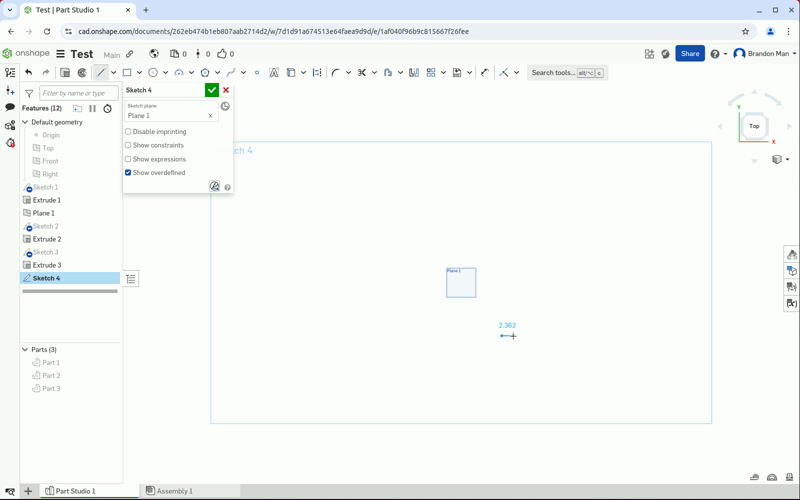
key_down(shift)
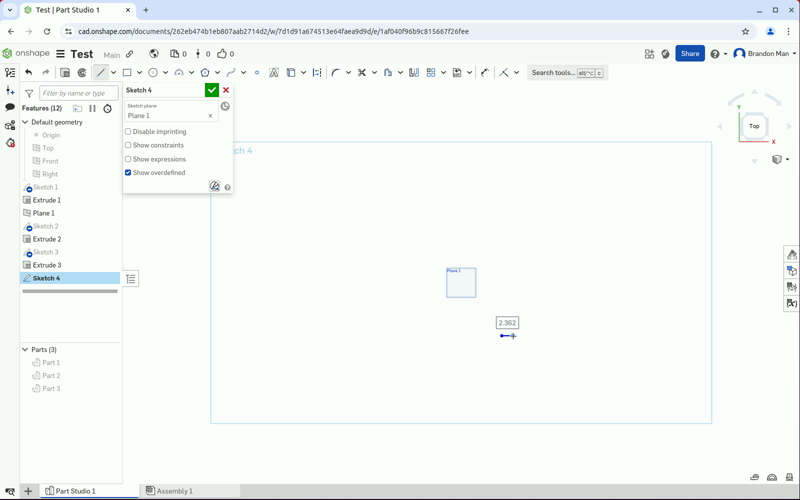
mouse_move(543, 335)
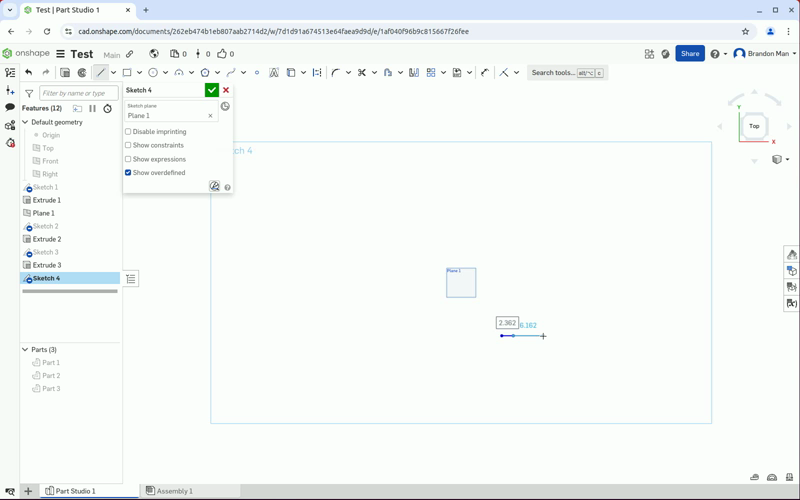
mouse_move(513, 324)
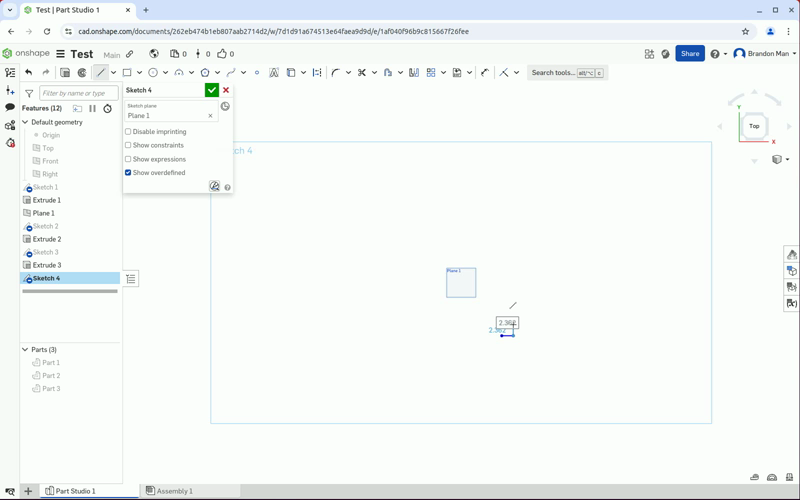
click(513, 324)
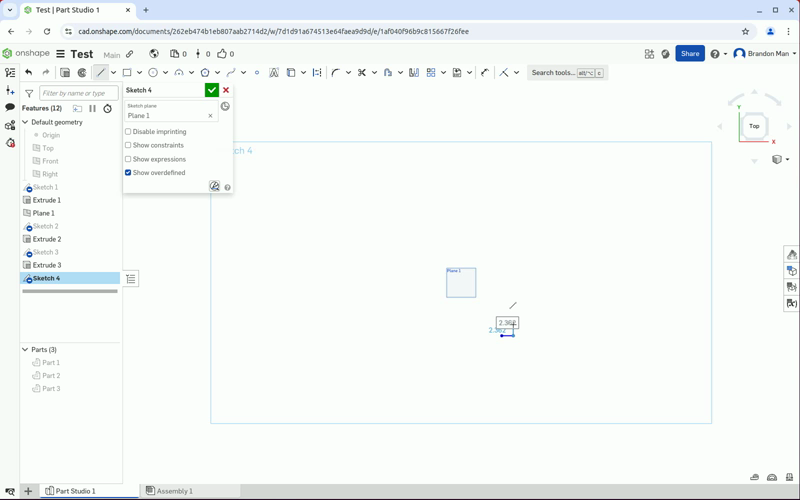
key_up(shift)
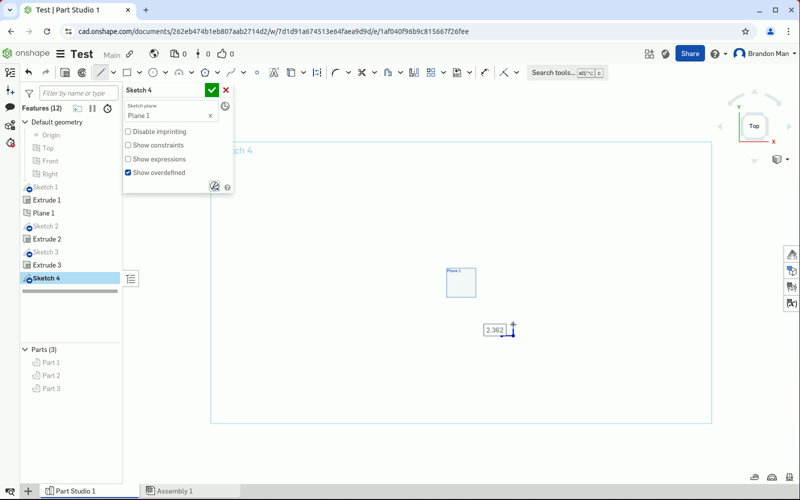
key_down(shift)
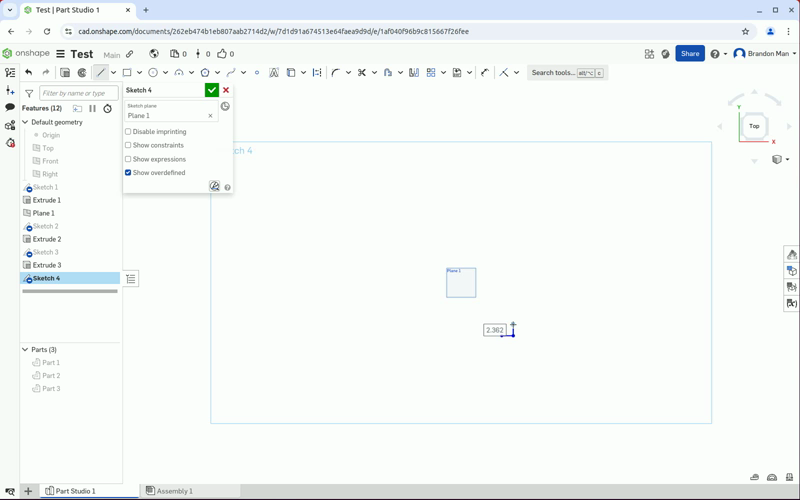
mouse_move(543, 324)
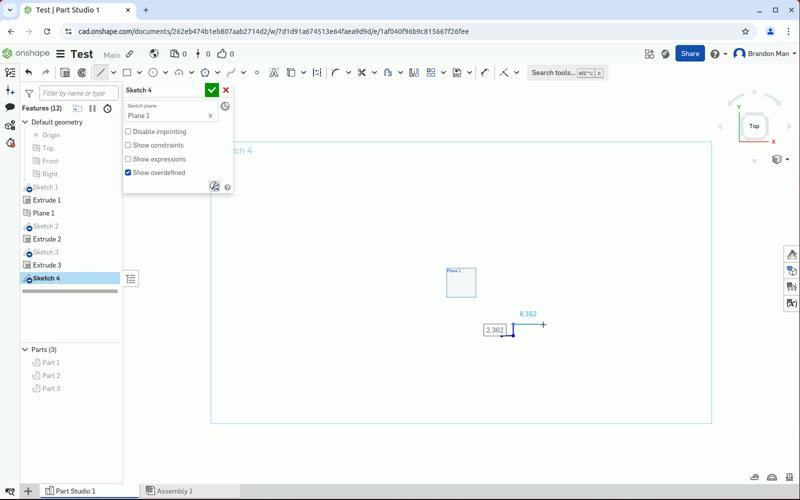
mouse_move(501, 324)
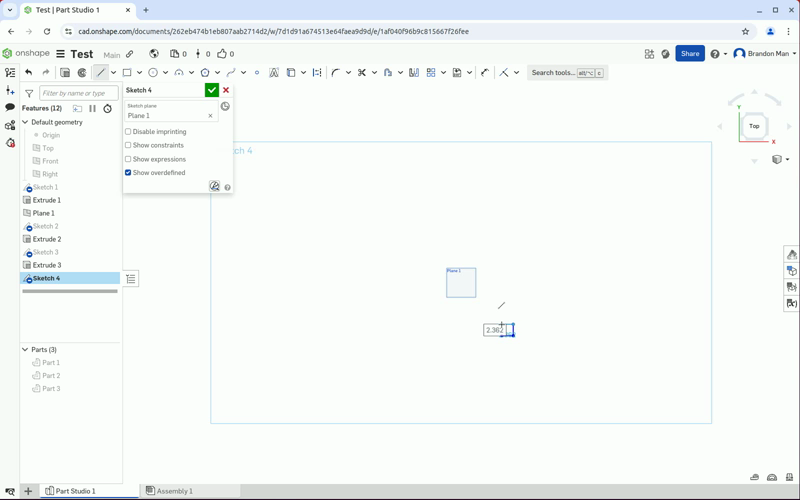
click(501, 324)
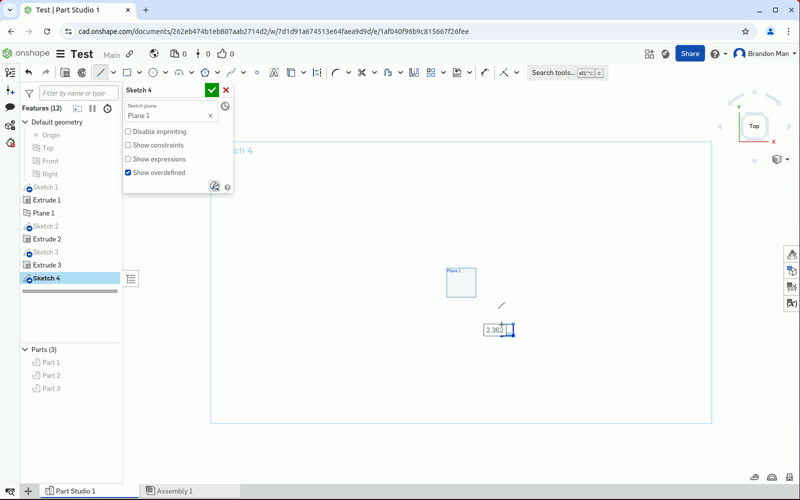
key_up(shift)
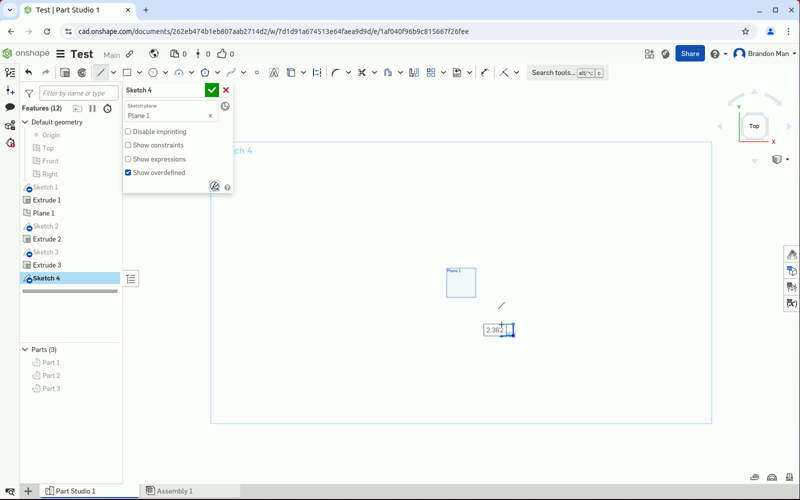
mouse_move(531, 324)
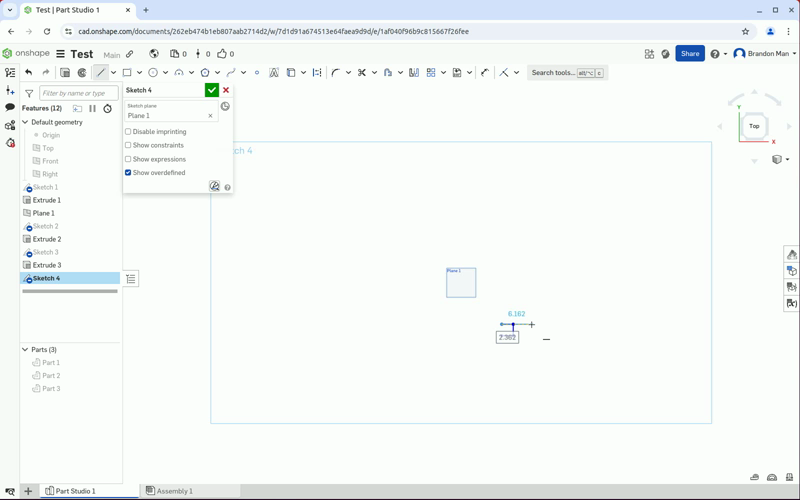
key_down(shift)
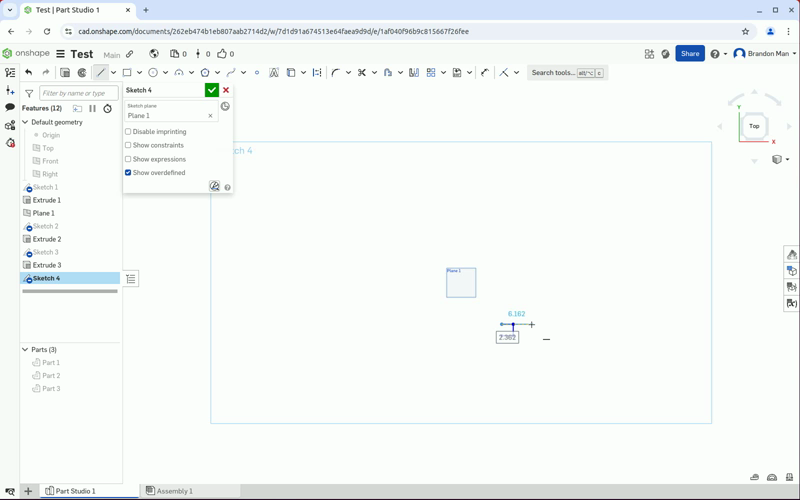
mouse_move(501, 335)
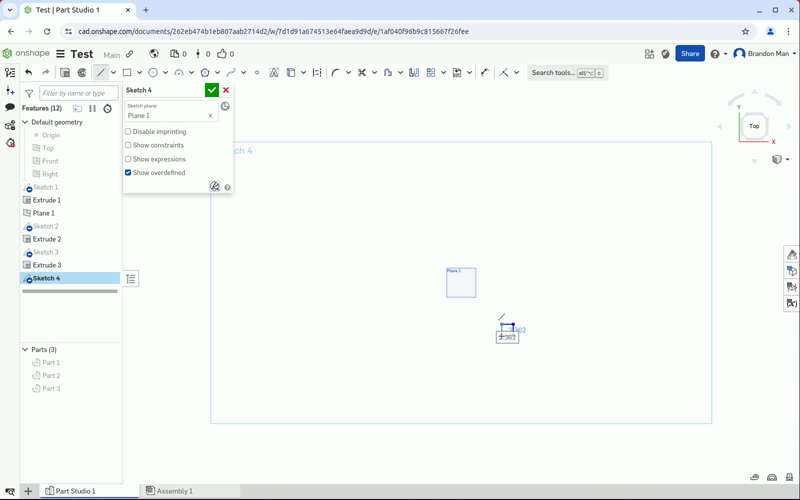
key_up(shift)
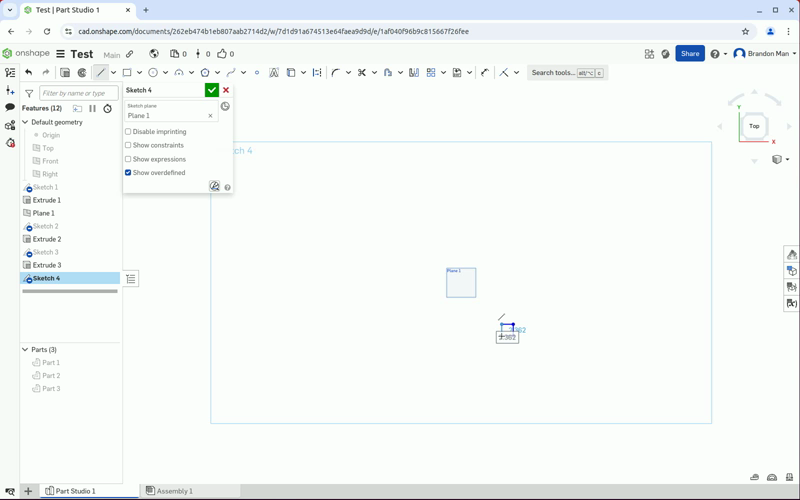
click(501, 335)
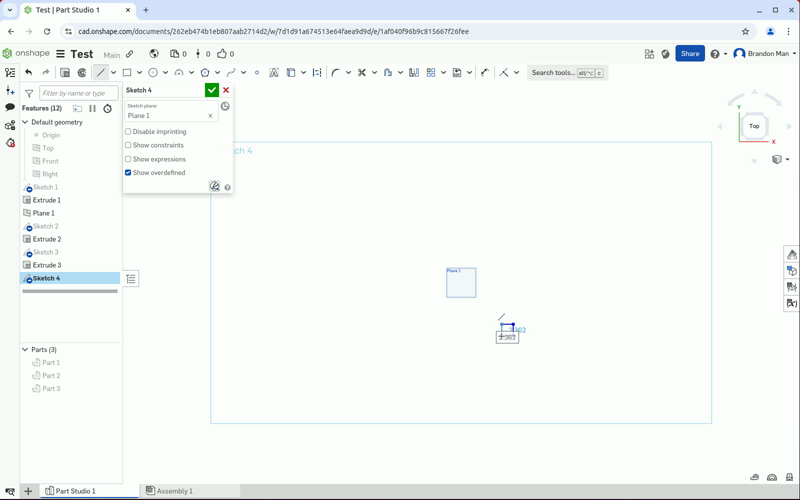
key(esc)
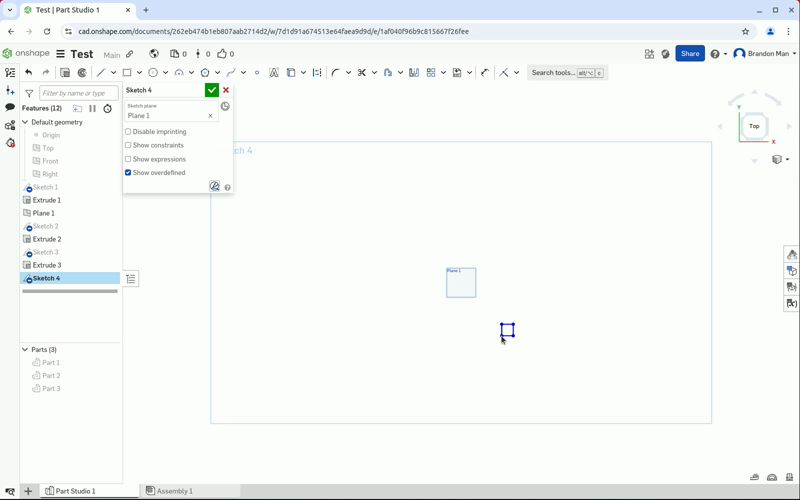
mouse_move(506, 324)
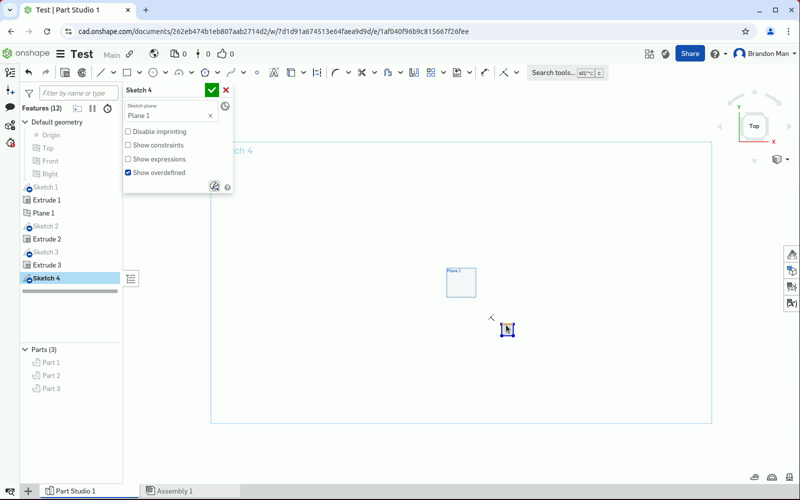
scroll(6)
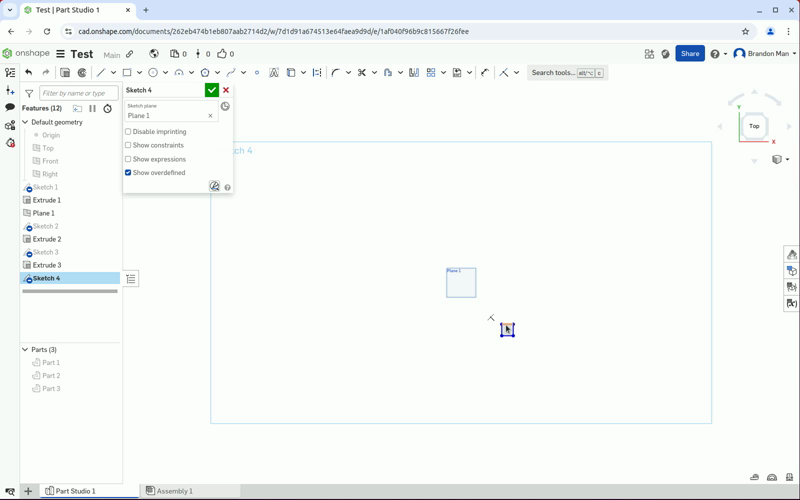
scroll(6)
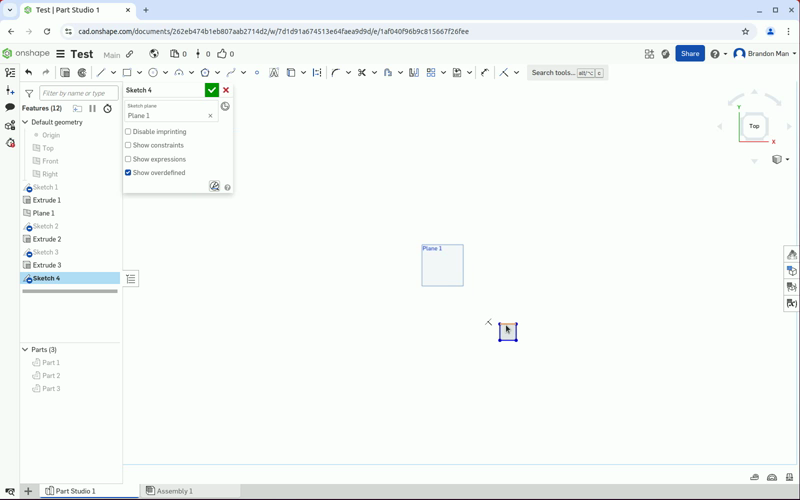
scroll(6)
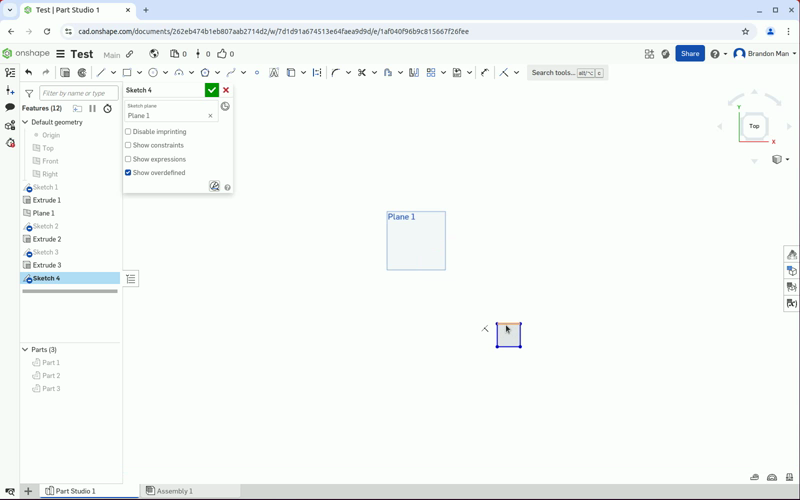
scroll(6)
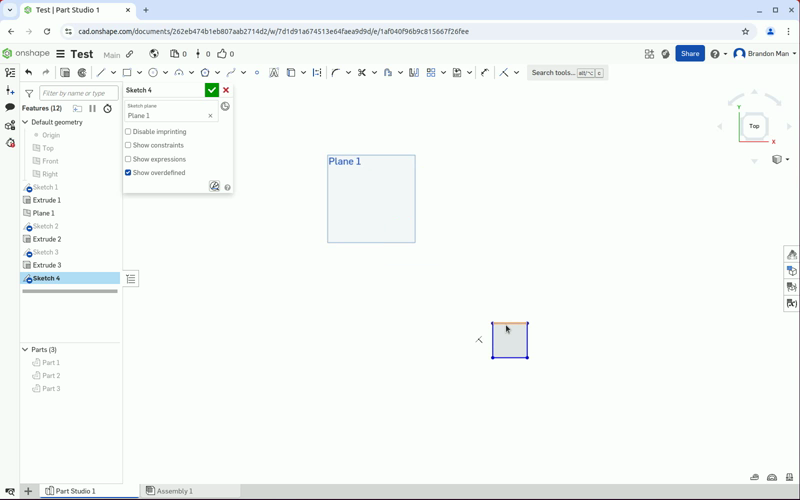
scroll(6)
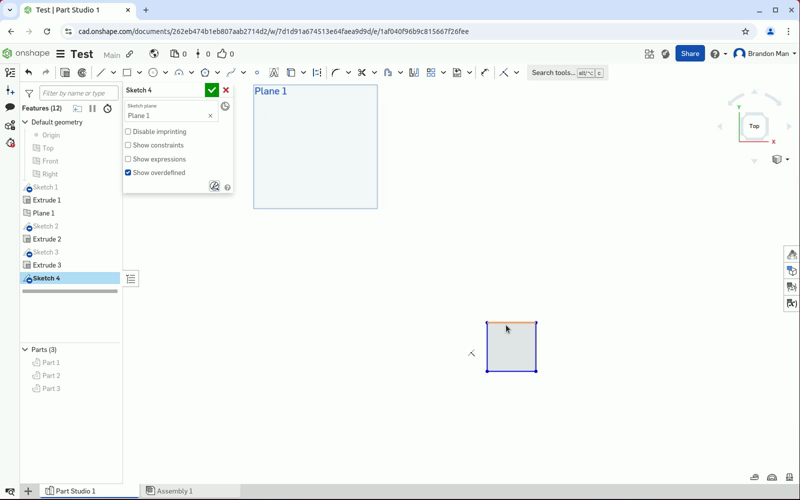
scroll(6)
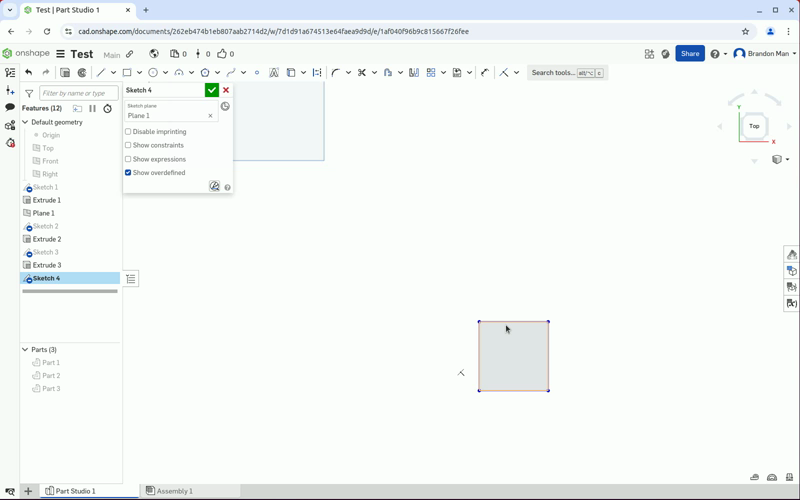
scroll(6)
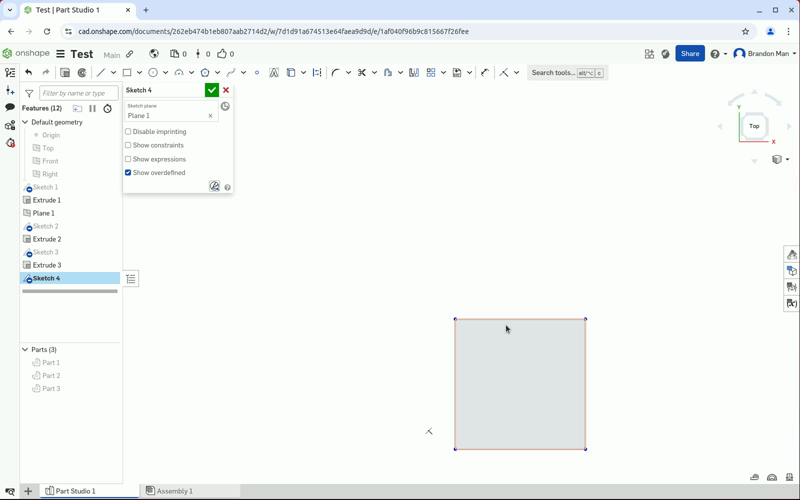
click(506, 324)
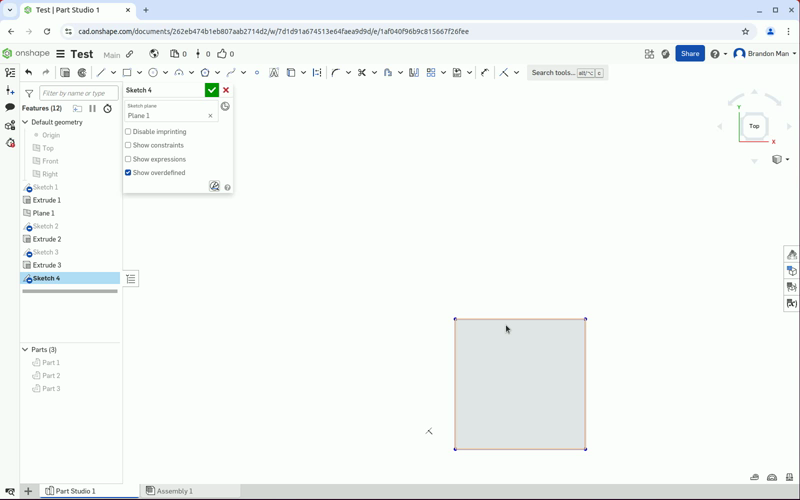
scroll(-6)
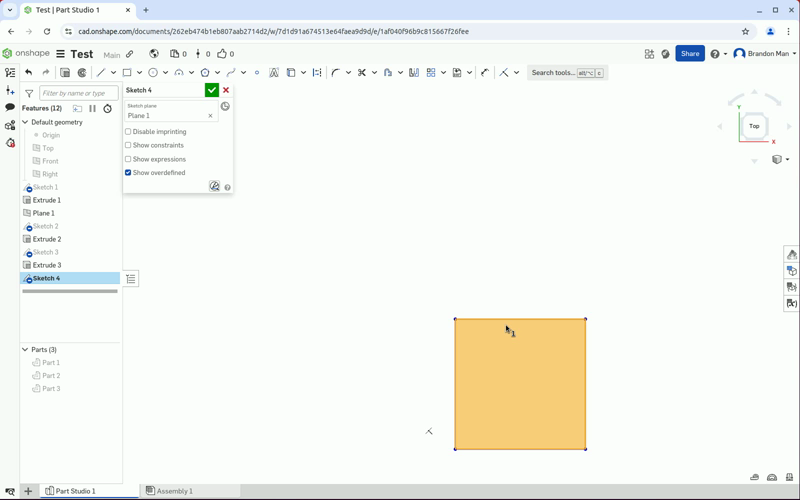
scroll(-6)
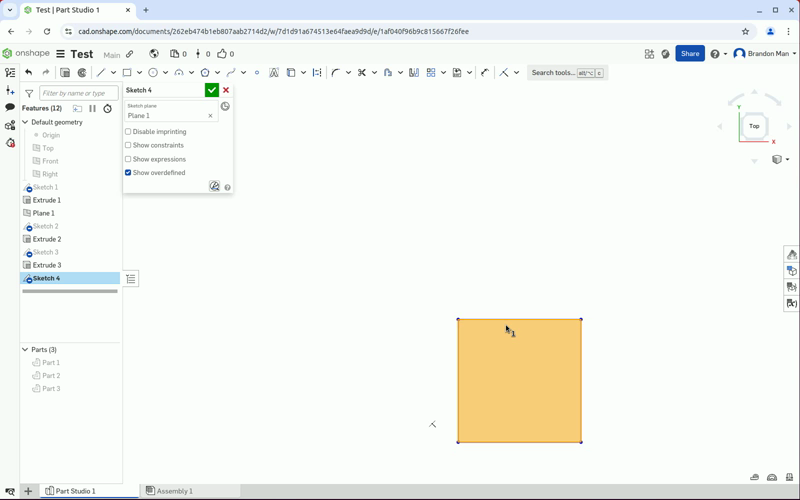
scroll(-6)
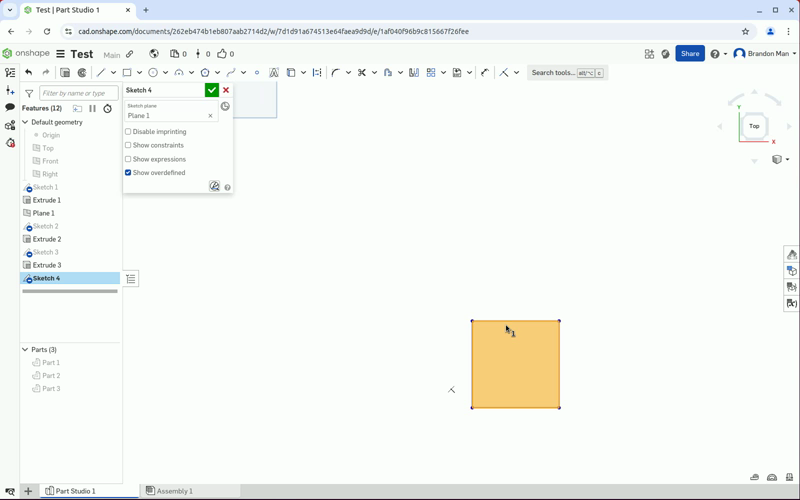
scroll(-6)
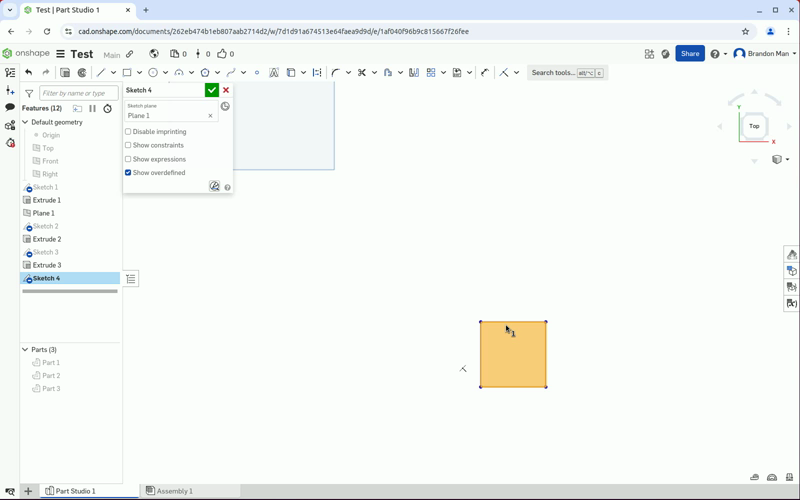
scroll(-6)
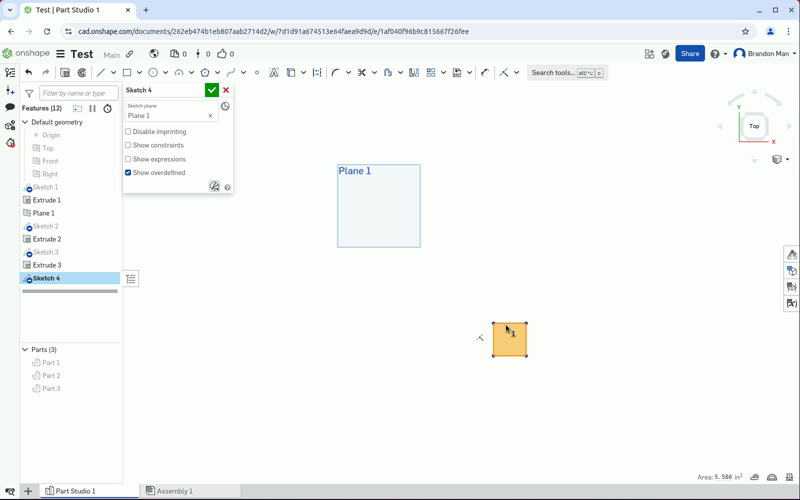
scroll(-6)
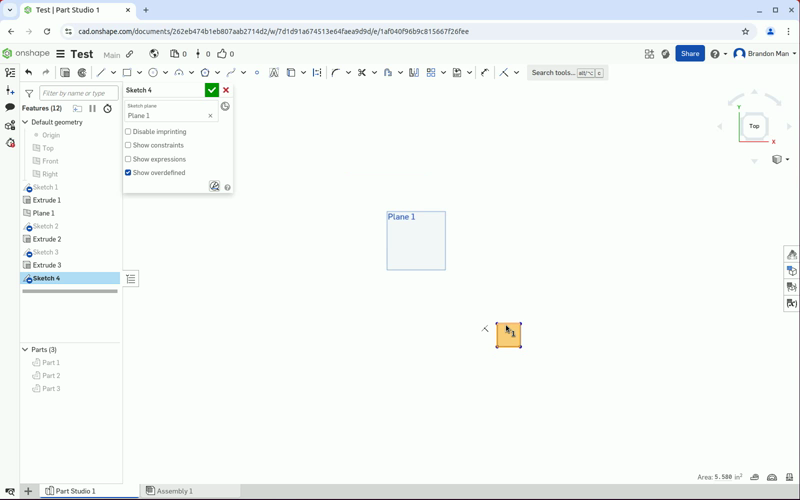
scroll(-6)
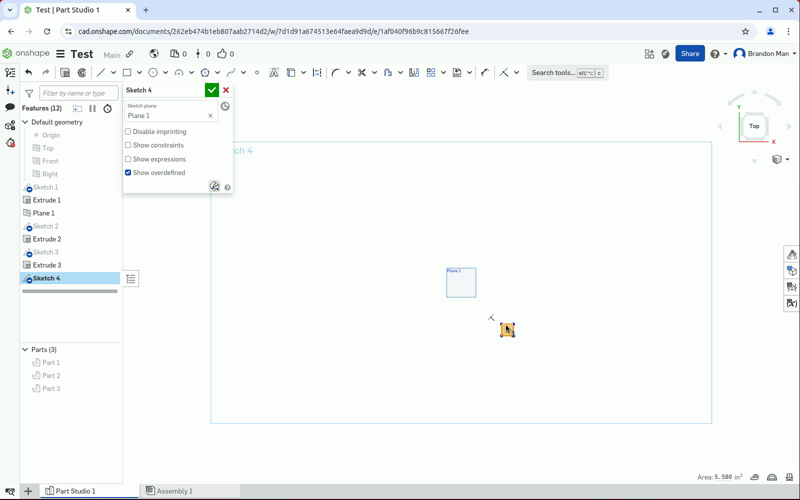
mouse_move(73, 352)
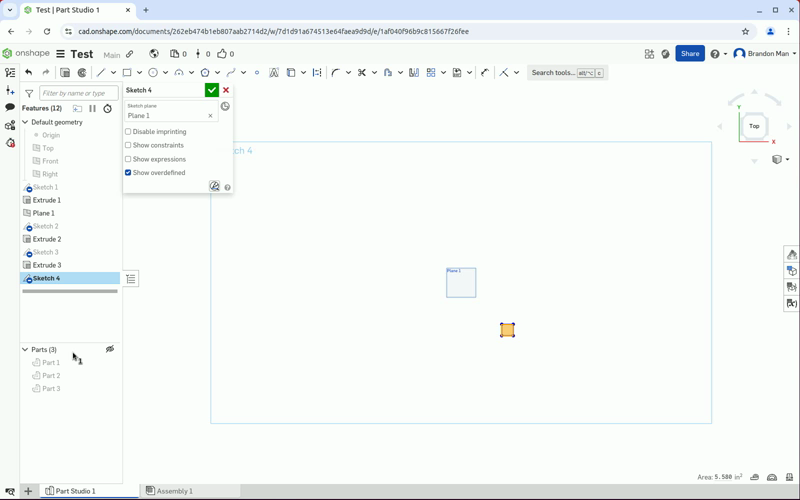
key(shift+y)
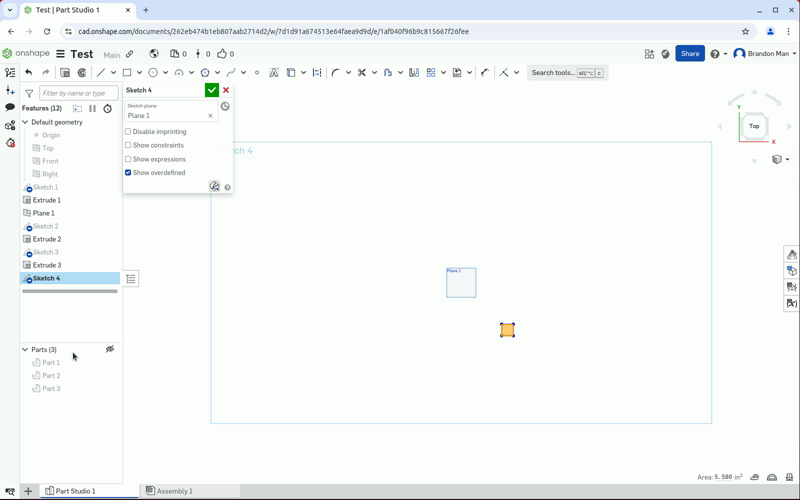
key(shift+e)
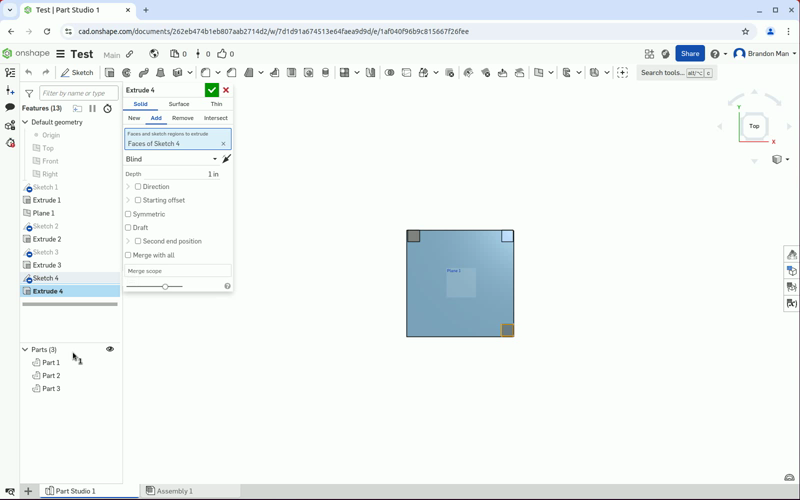
mouse_move(143, 106)
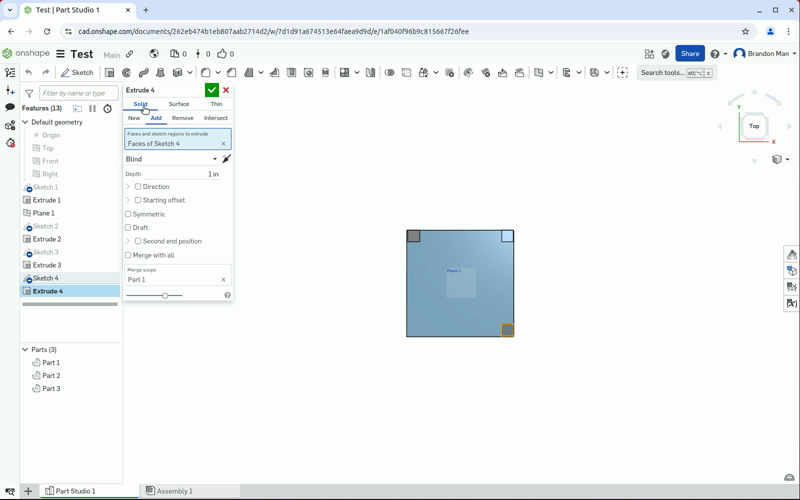
click(143, 106)
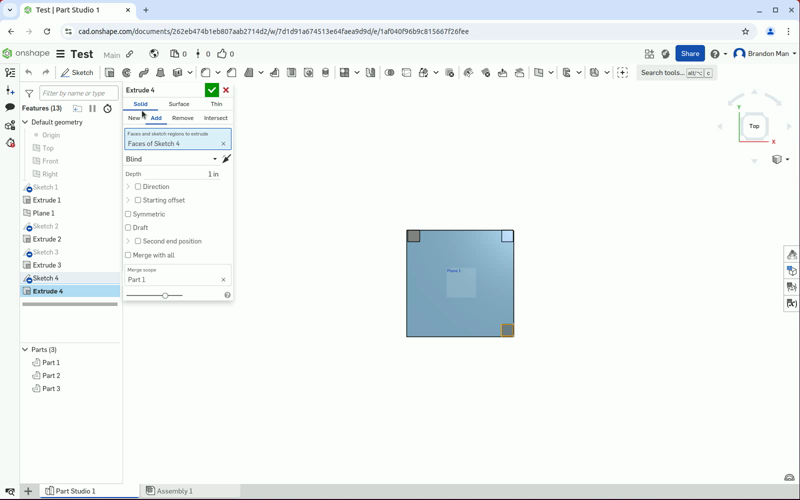
mouse_move(137, 120)
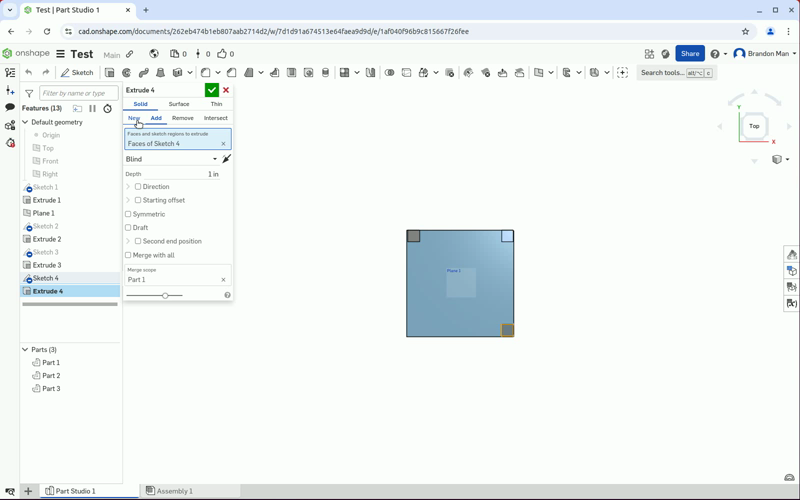
click(137, 120)
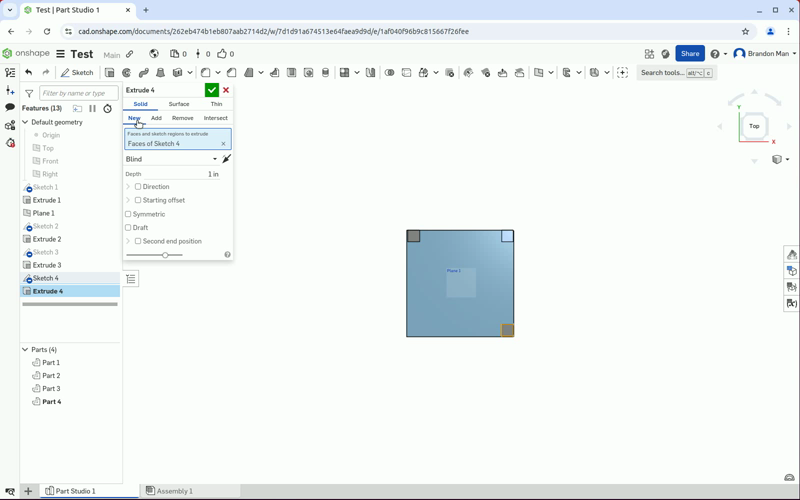
key(tab, 4)
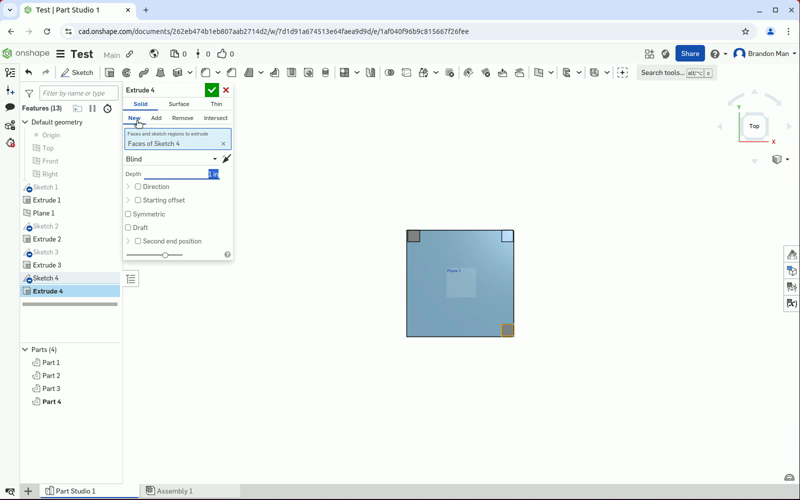
text(21.905)
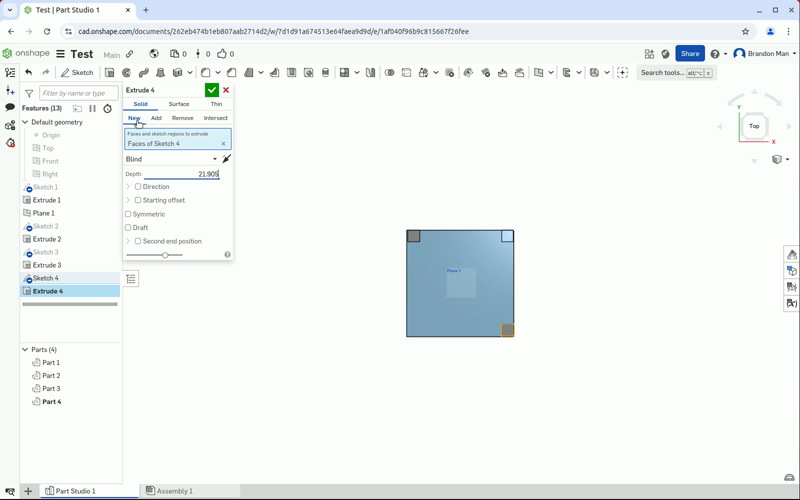
key(enter)
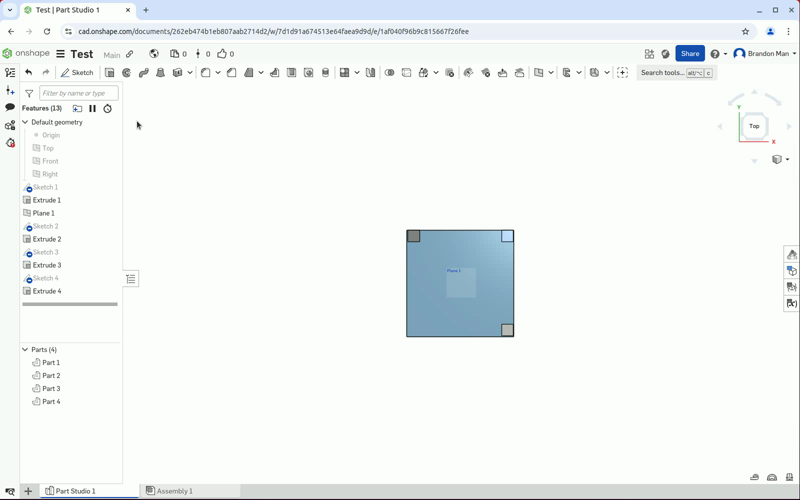
key(shift+h)
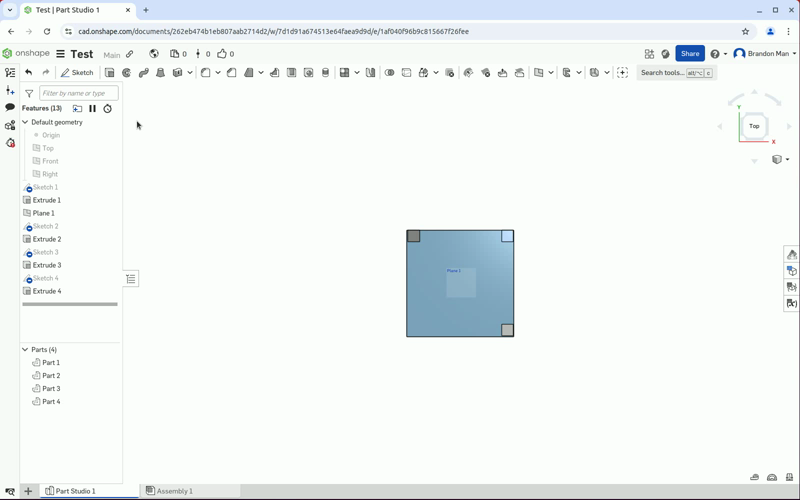
key(shift+h)
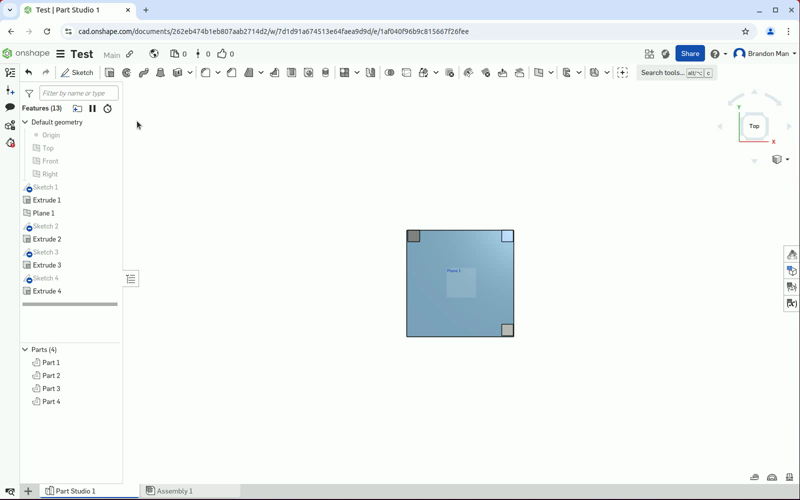
mouse_move(73, 189)
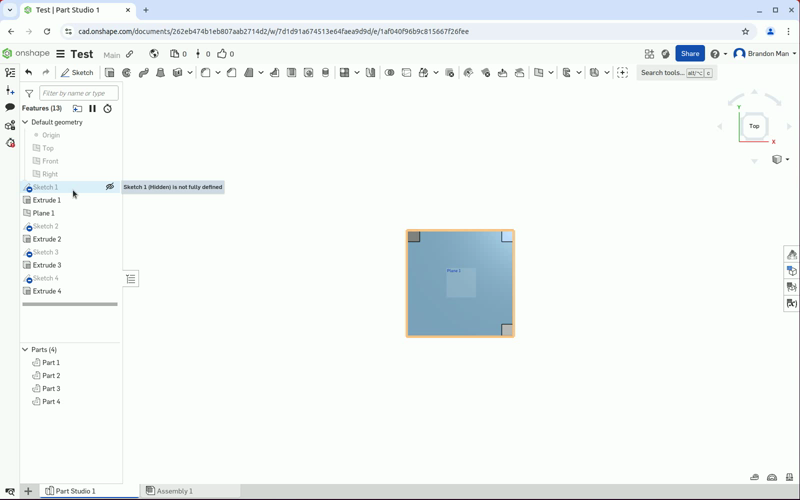
click(73, 189)
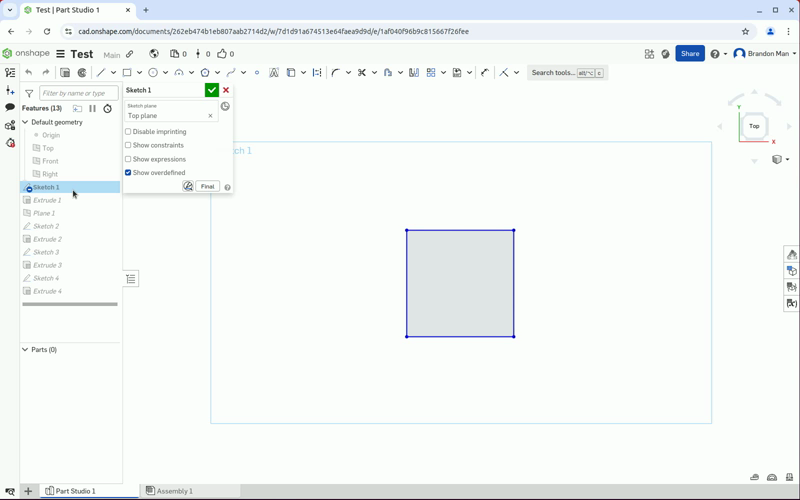
mouse_move(229, 92)
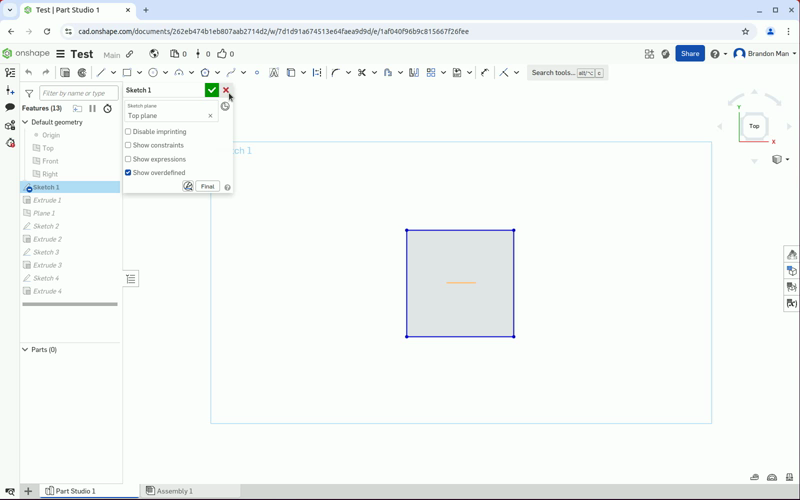
click(229, 92)
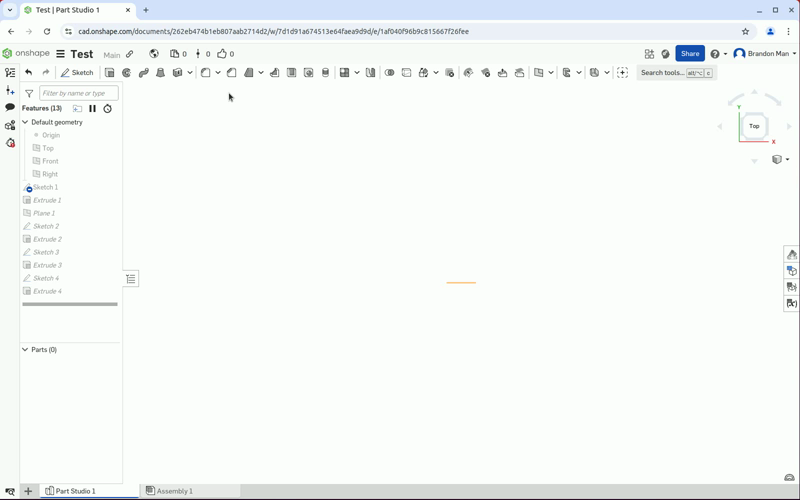
key(shift+s)
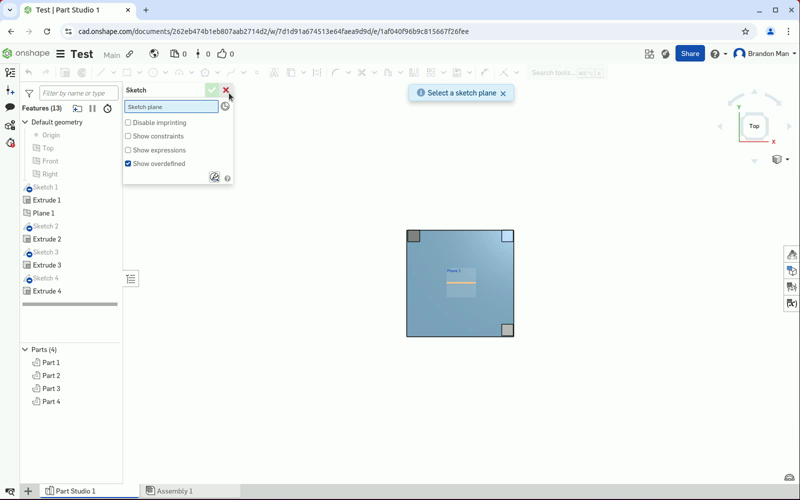
mouse_move(73, 215)
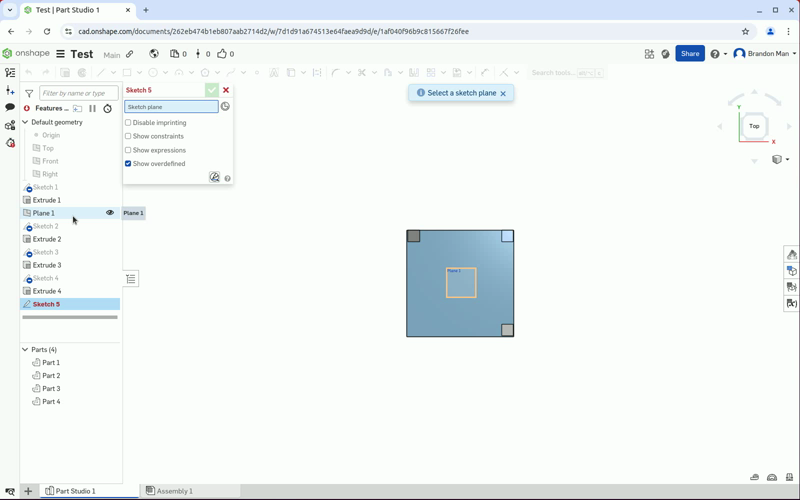
click(73, 215)
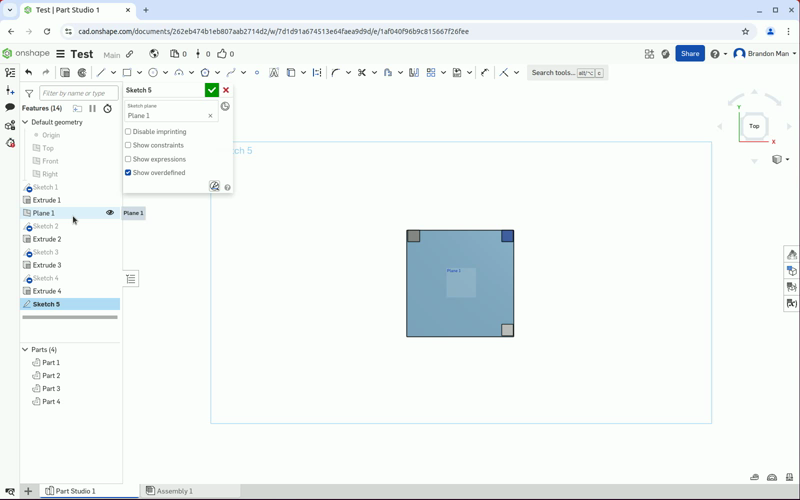
mouse_move(73, 352)
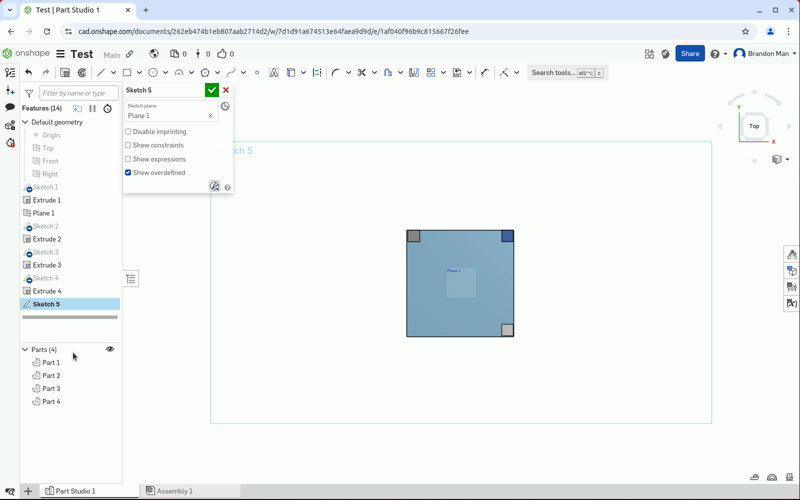
key(y)
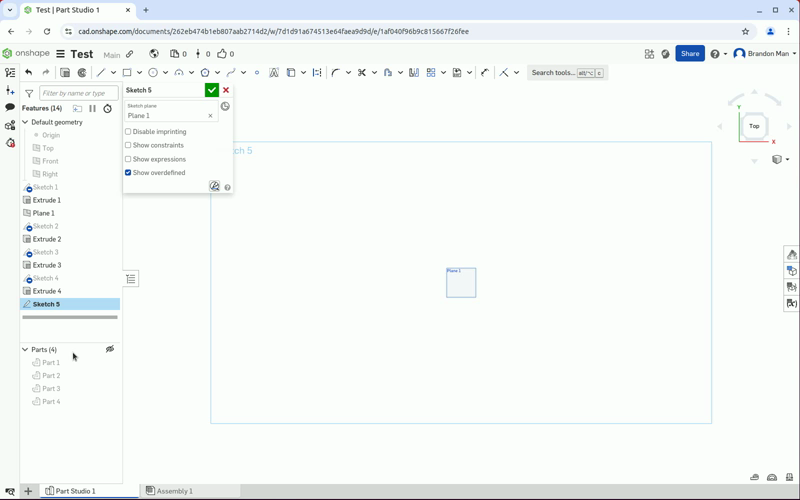
key(l)
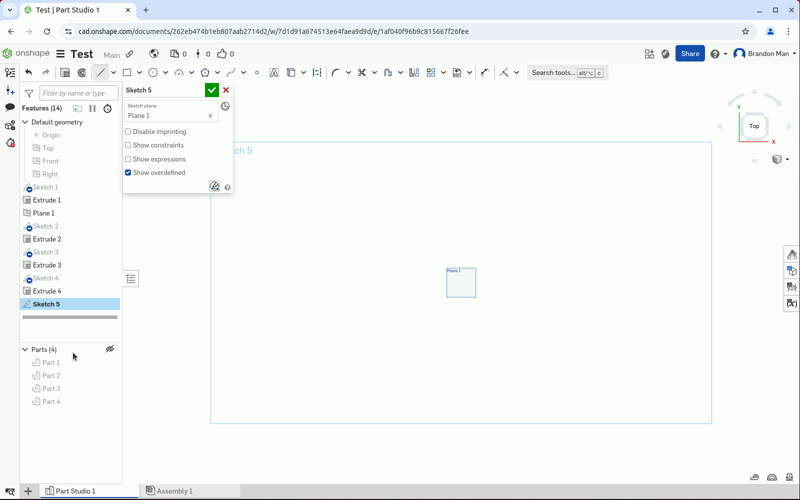
key_down(shift)
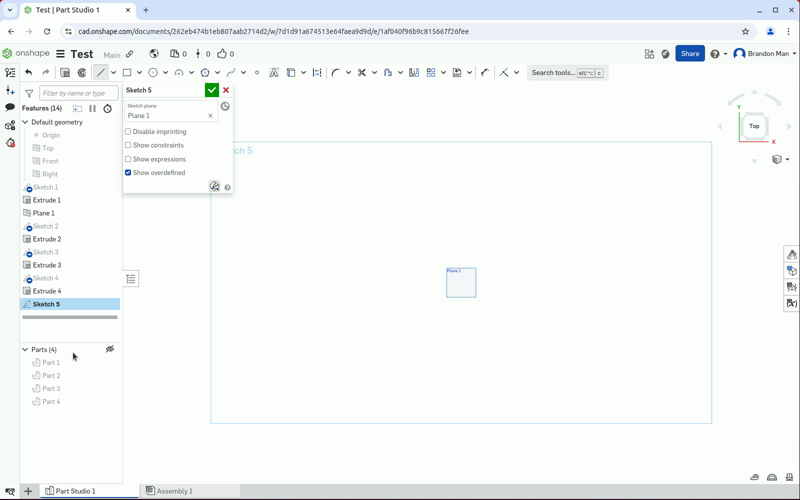
mouse_move(407, 335)
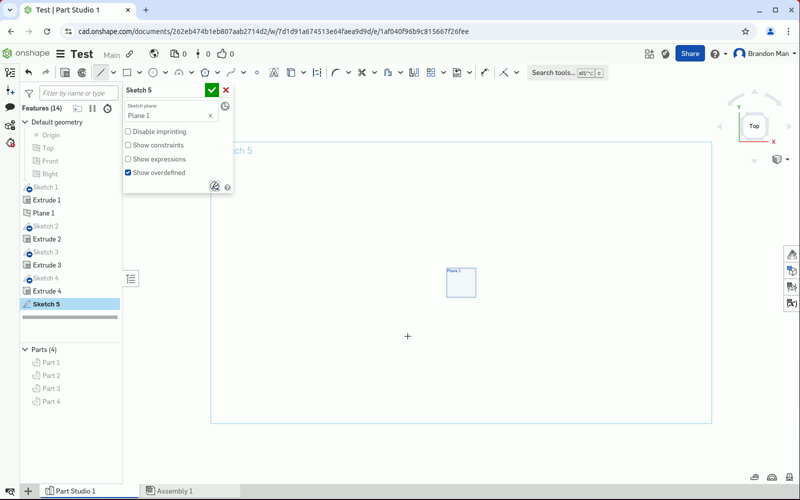
click(407, 335)
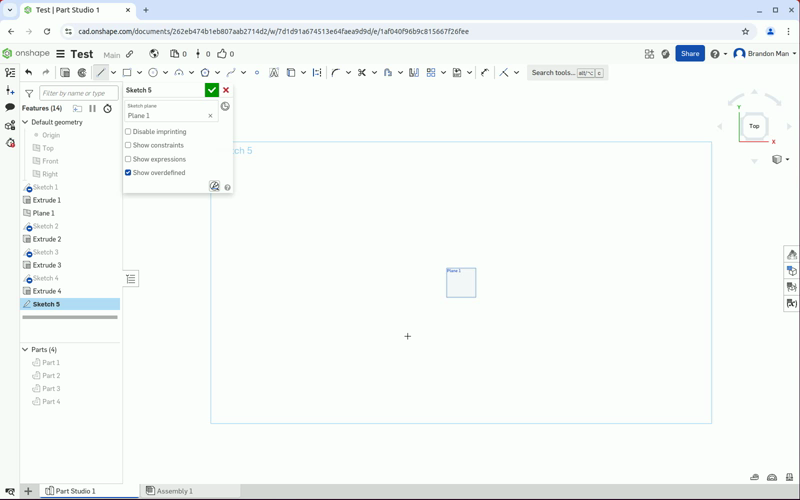
key_up(shift)
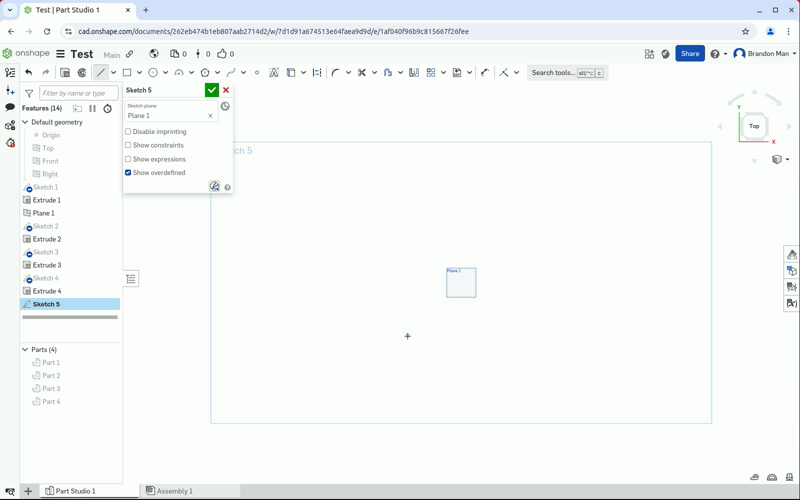
key_down(shift)
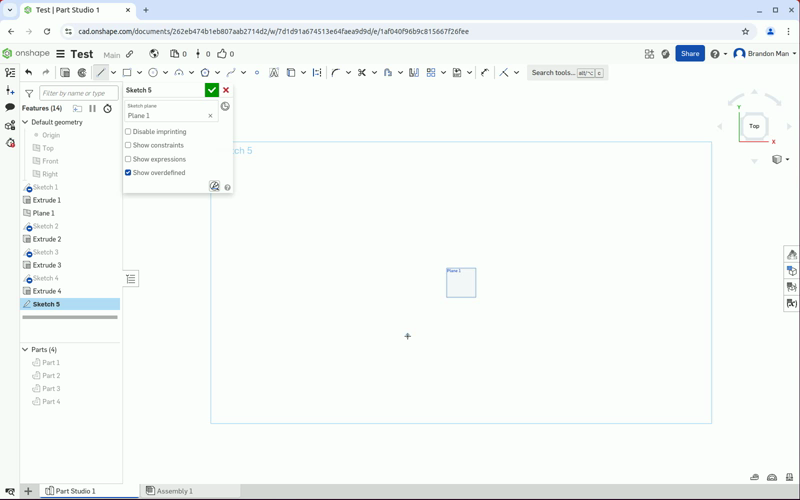
mouse_move(437, 335)
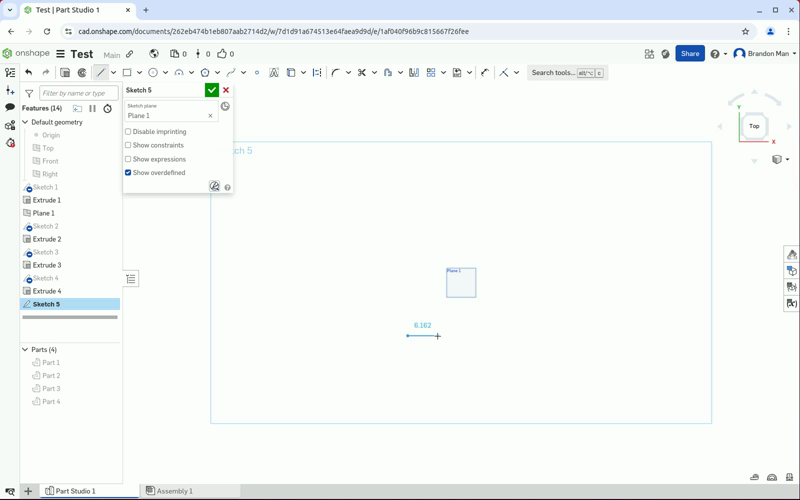
mouse_move(419, 335)
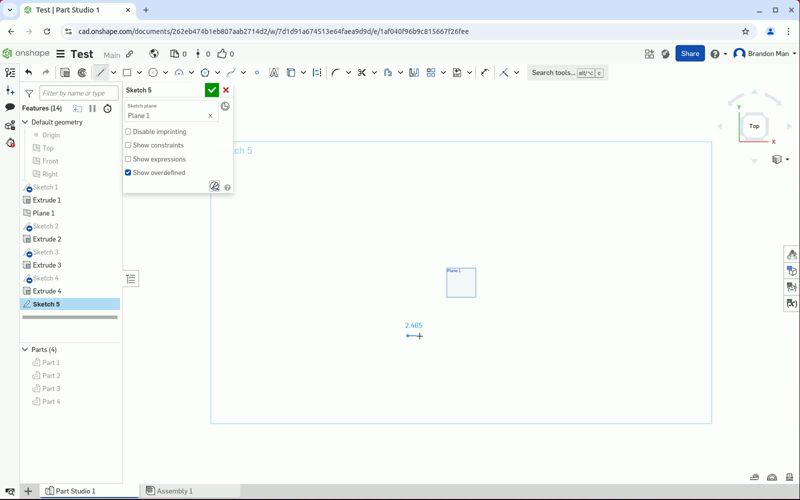
click(419, 335)
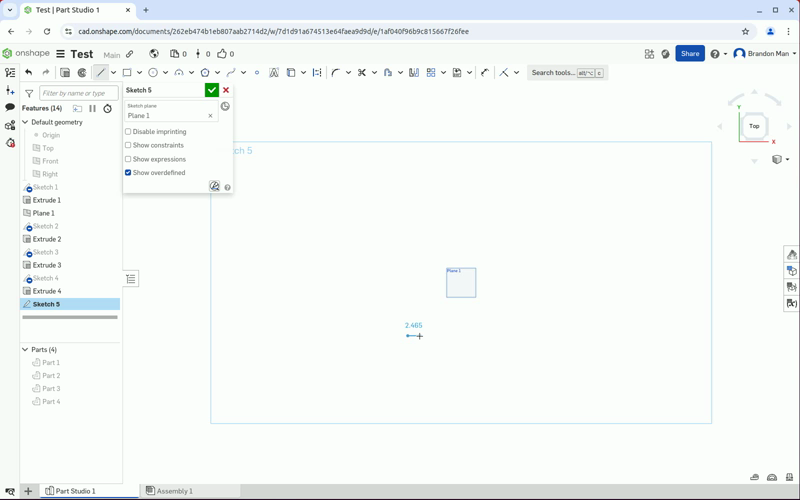
key_up(shift)
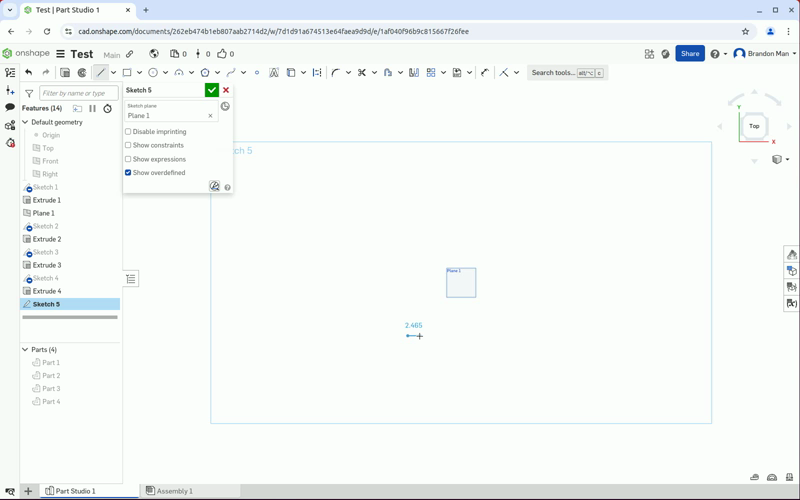
key_down(shift)
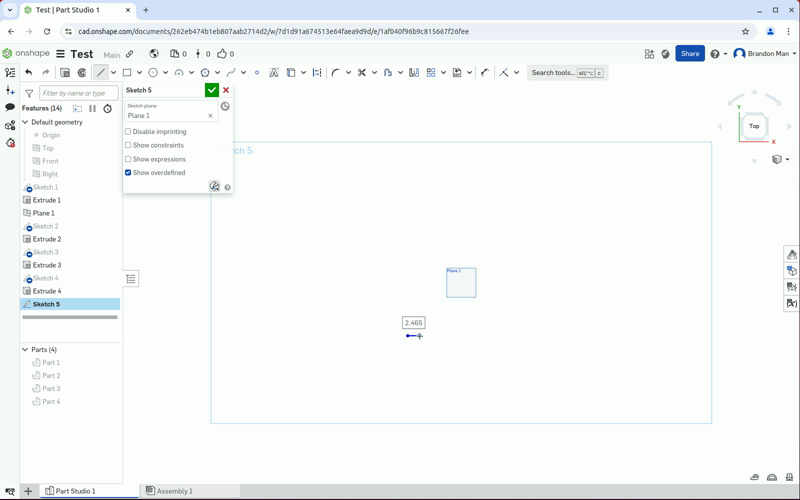
mouse_move(449, 335)
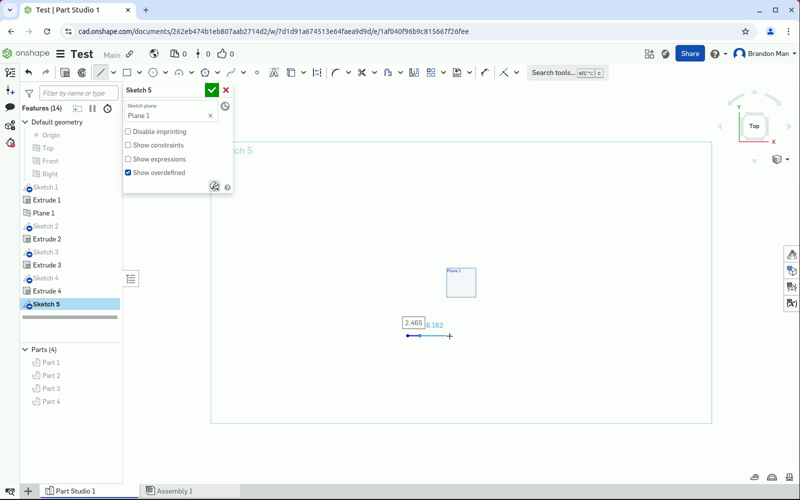
mouse_move(419, 324)
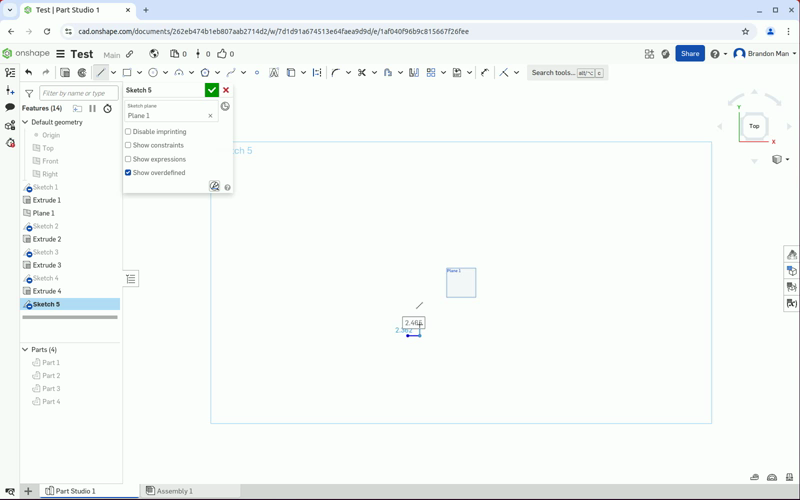
click(419, 324)
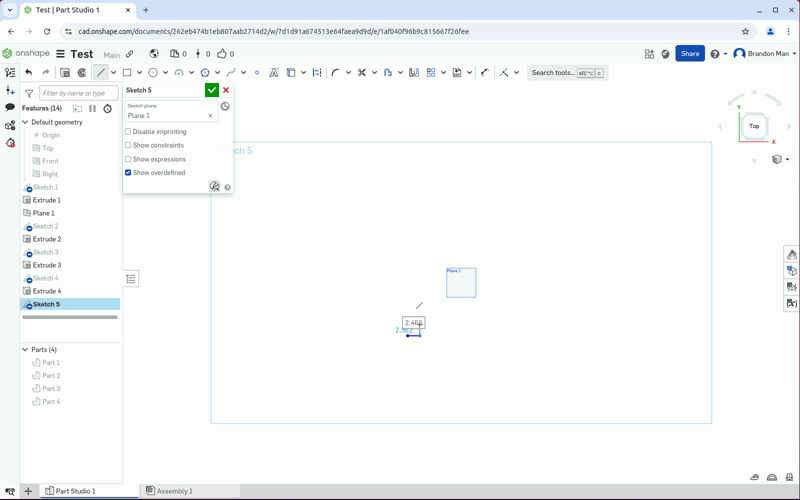
key_up(shift)
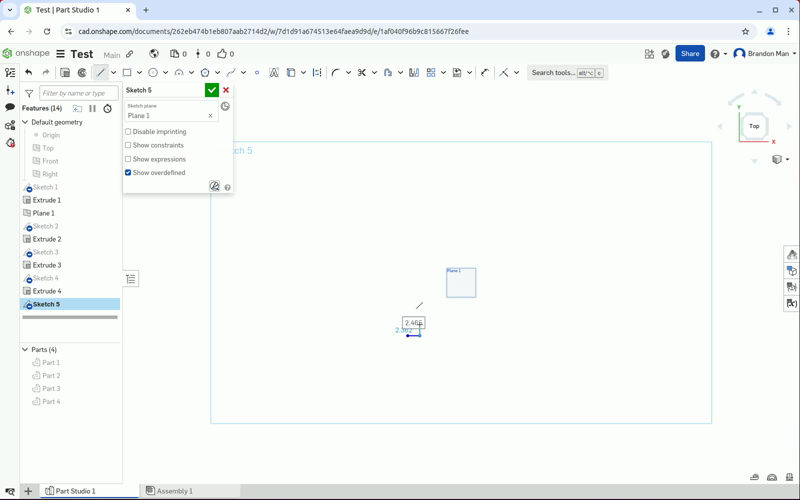
key_down(shift)
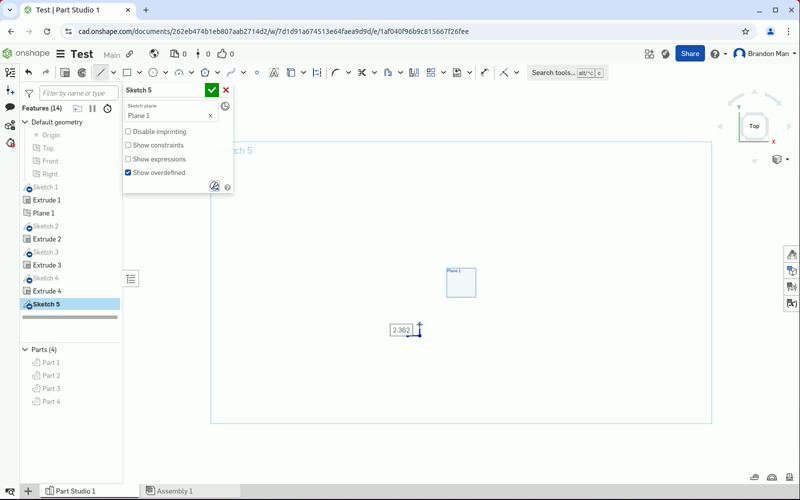
mouse_move(449, 324)
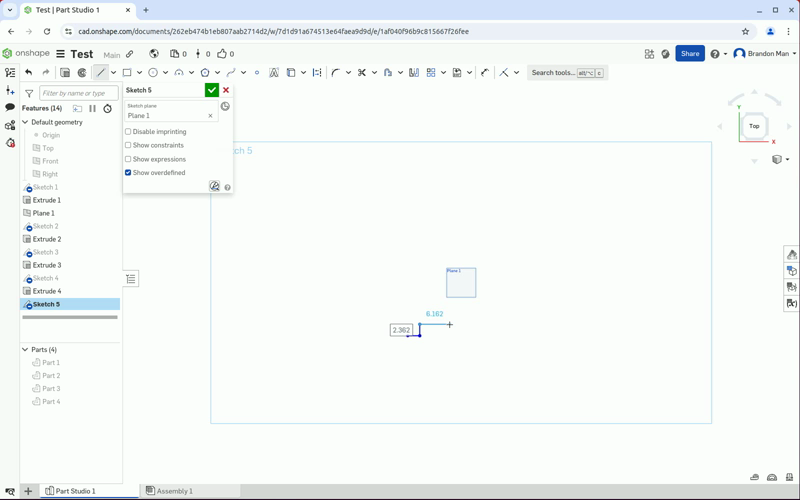
mouse_move(407, 324)
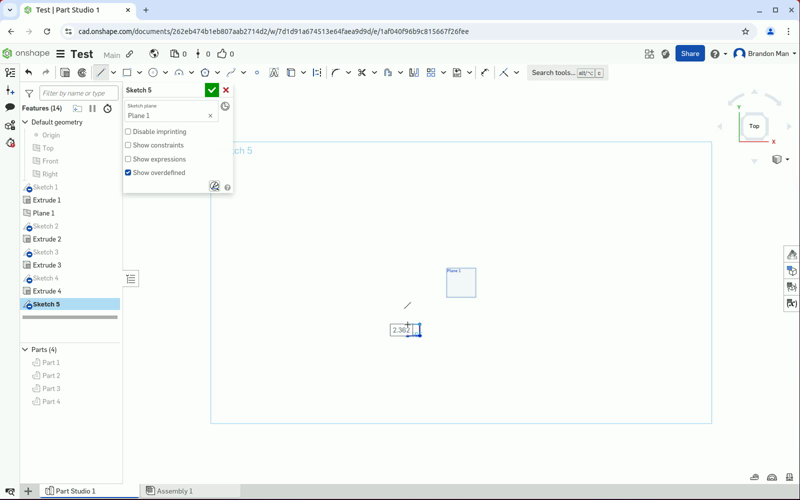
click(407, 324)
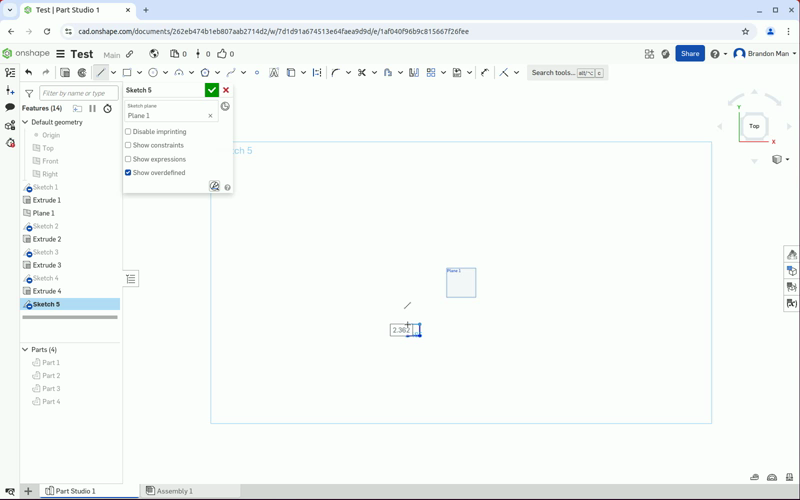
key_up(shift)
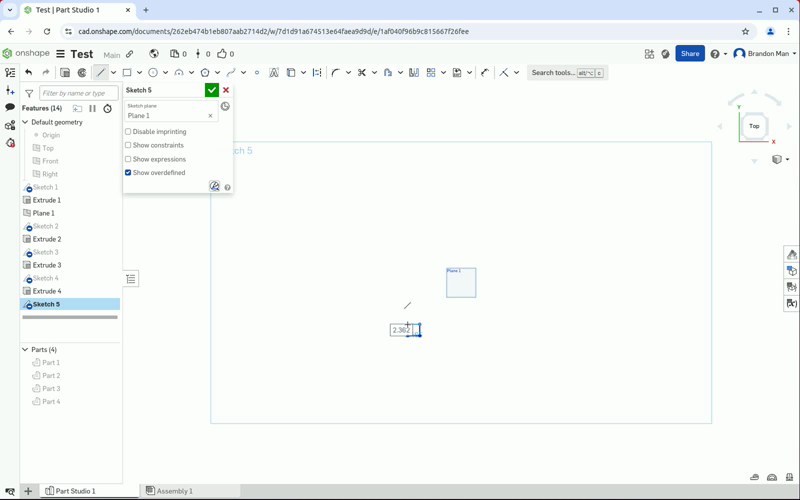
mouse_move(437, 324)
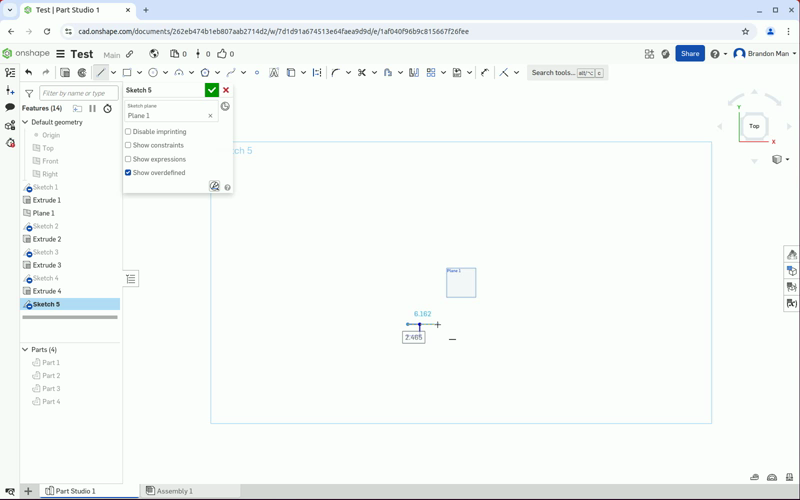
key_down(shift)
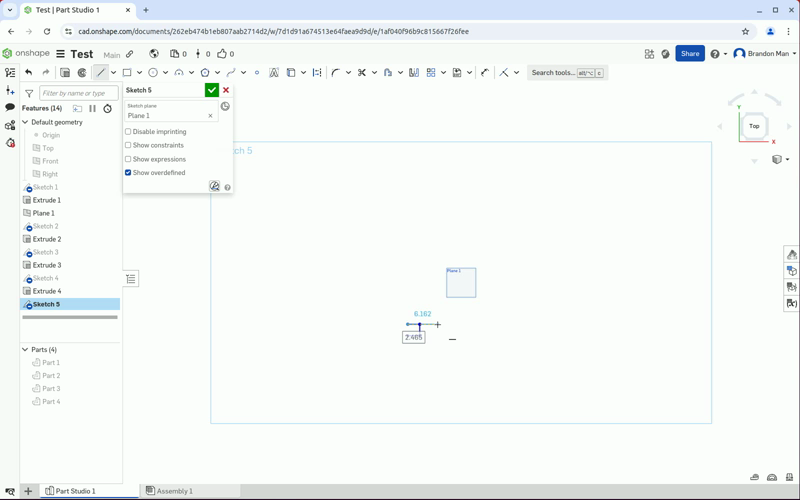
mouse_move(407, 335)
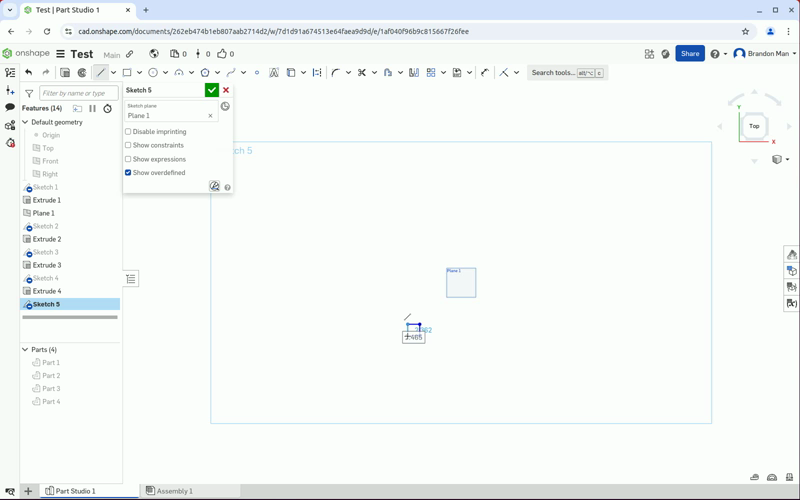
key_up(shift)
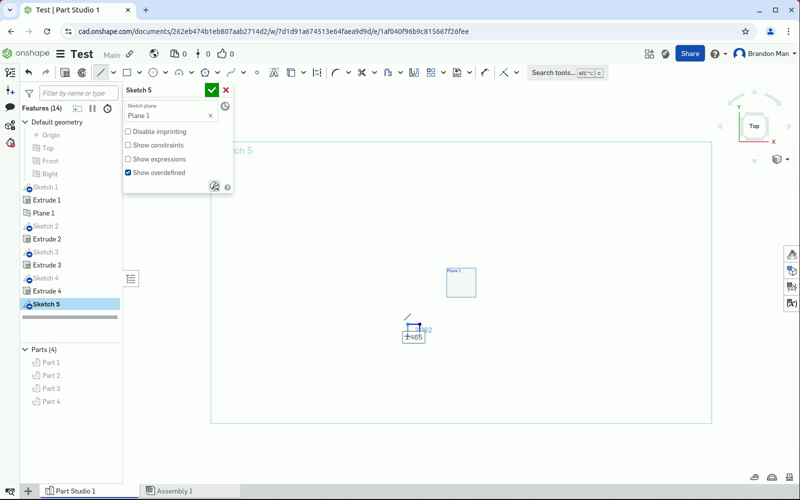
click(407, 335)
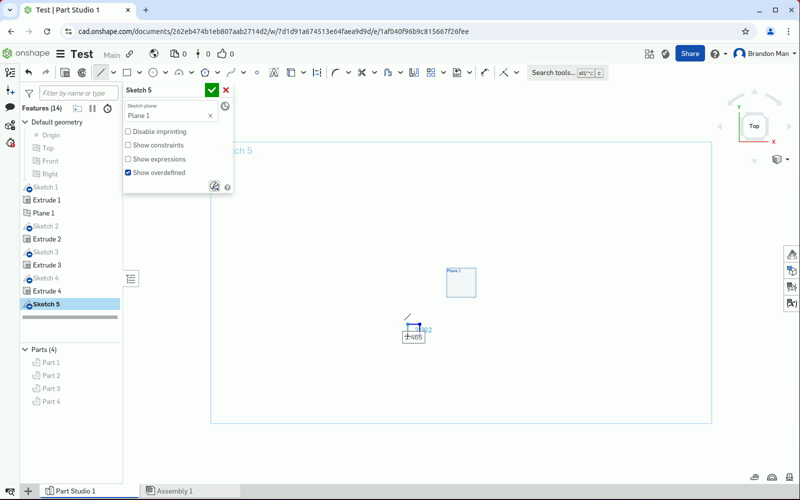
key(esc)
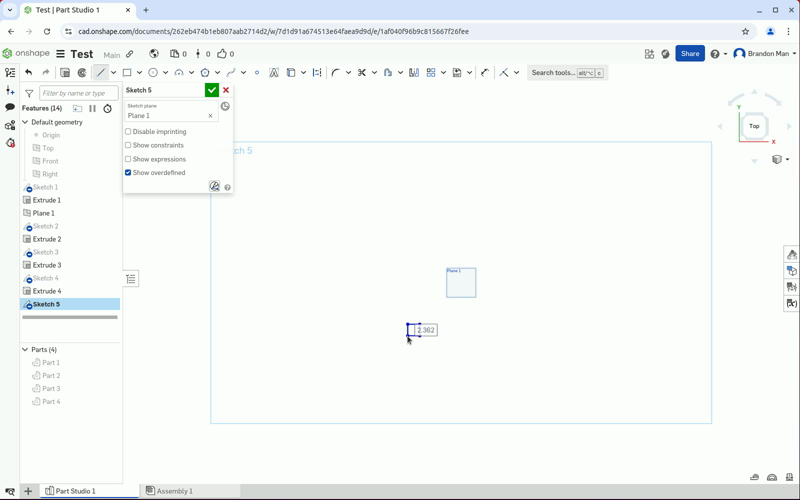
mouse_move(417, 330)
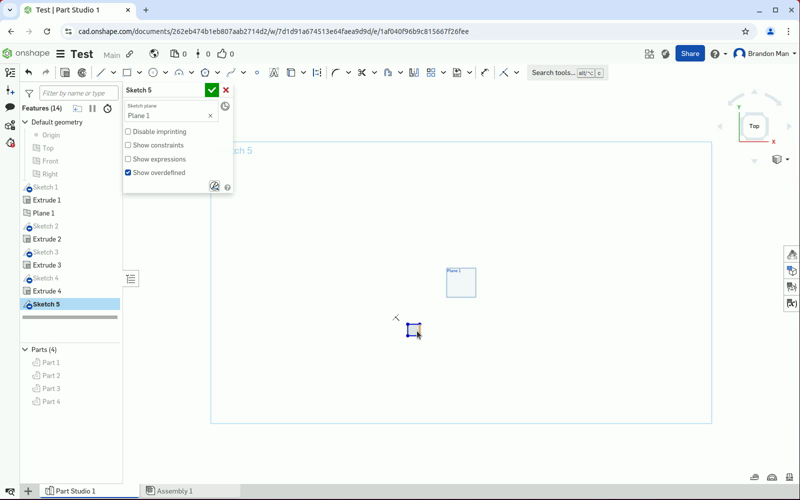
scroll(6)
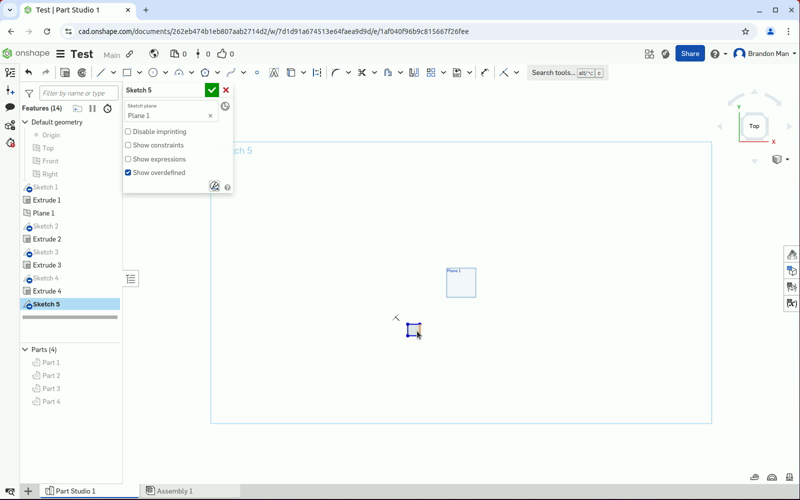
scroll(6)
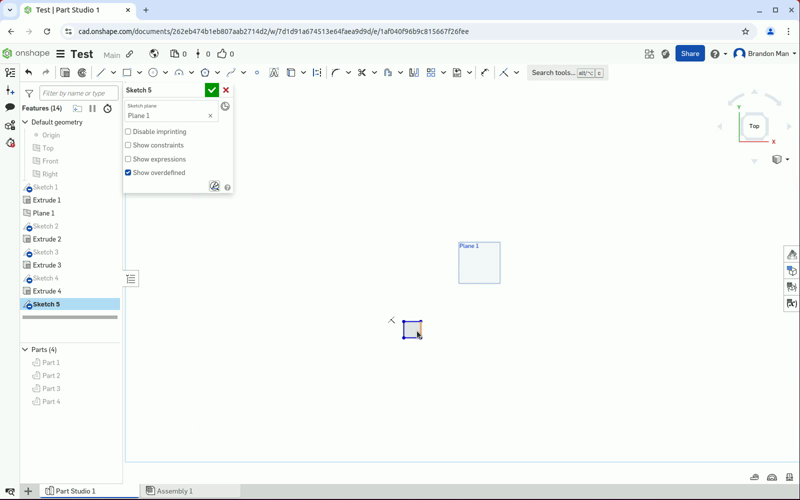
scroll(6)
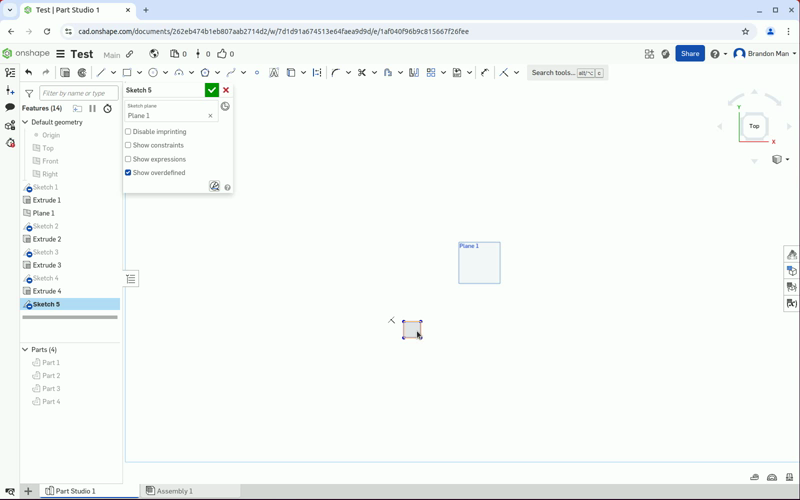
scroll(6)
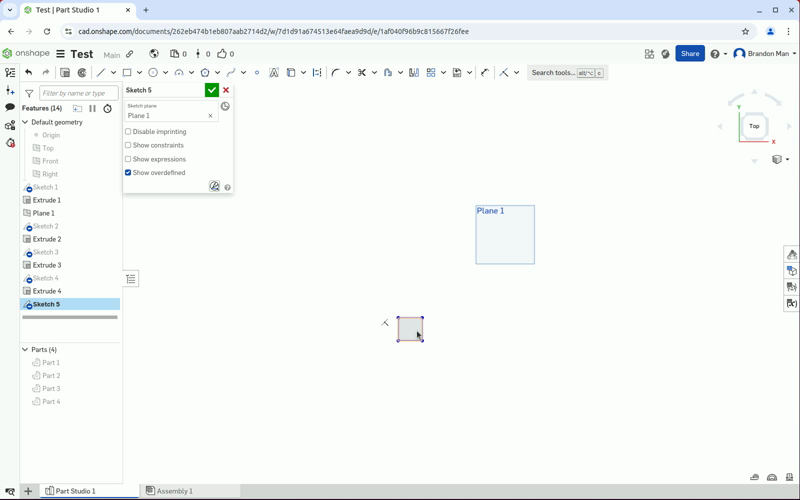
scroll(6)
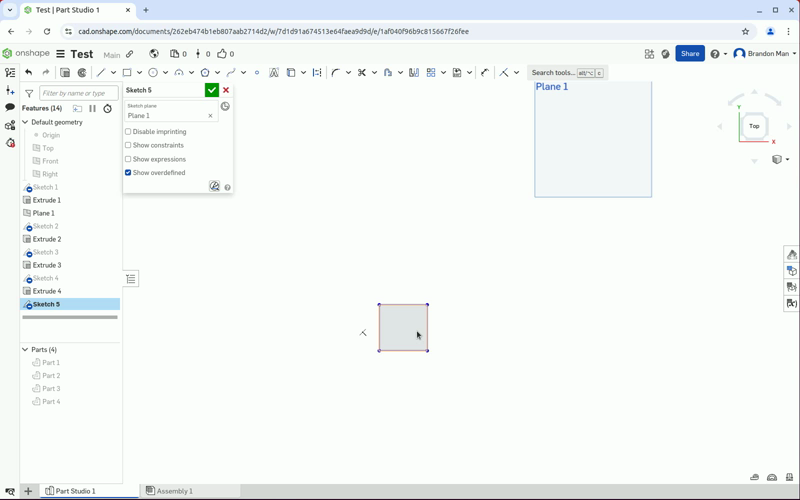
scroll(6)
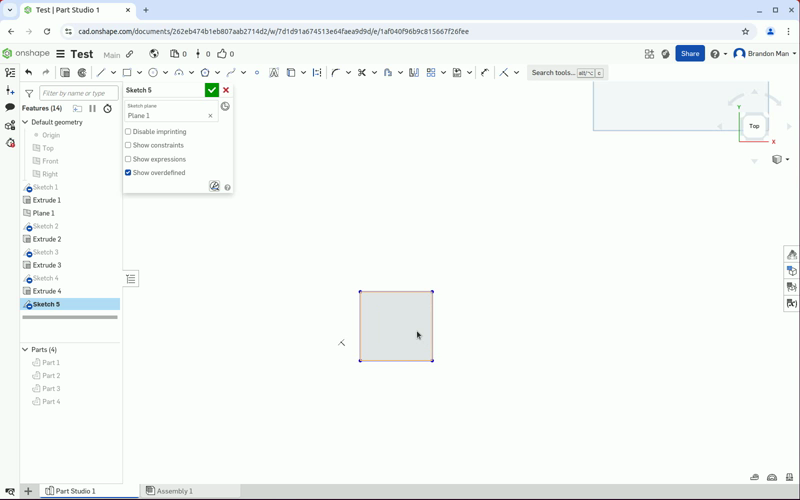
scroll(6)
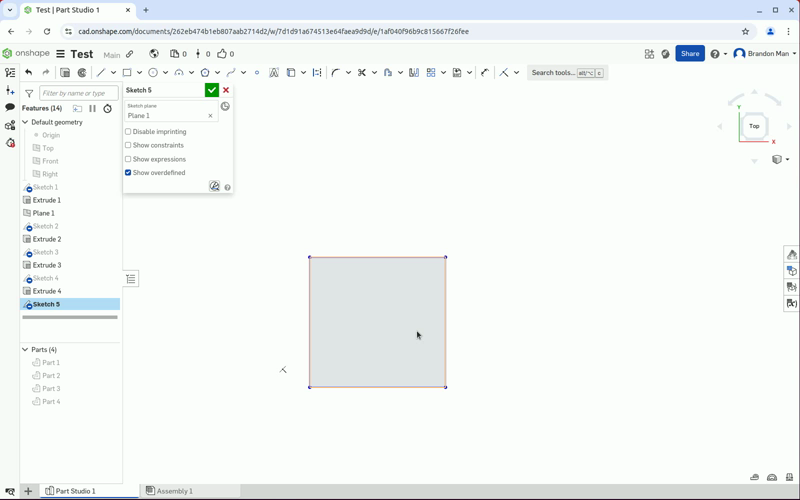
click(417, 330)
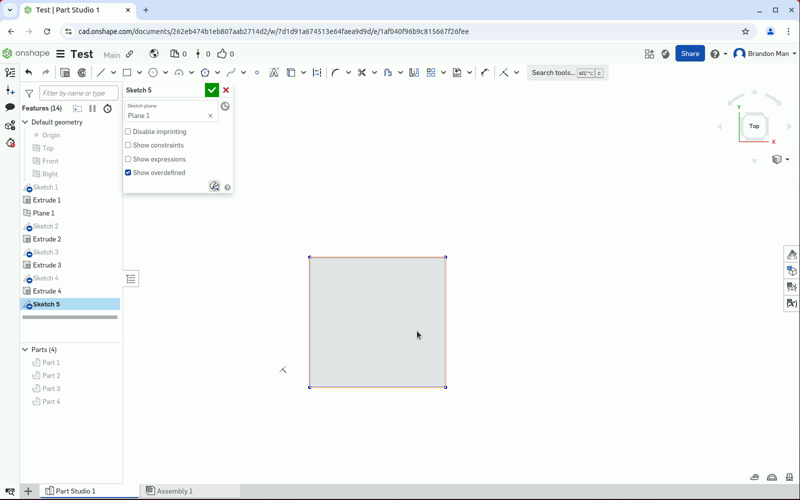
scroll(-6)
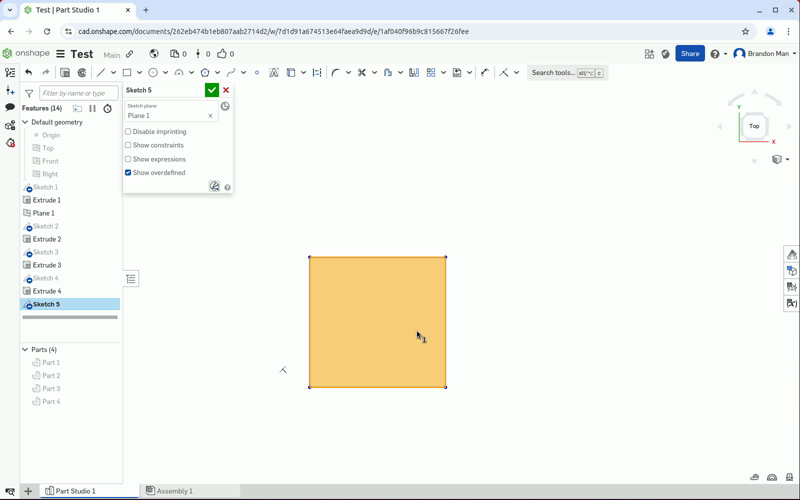
scroll(-6)
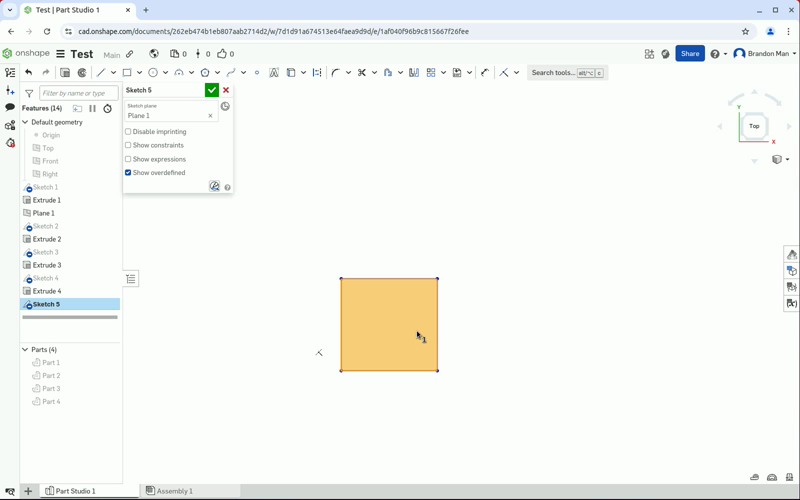
scroll(-6)
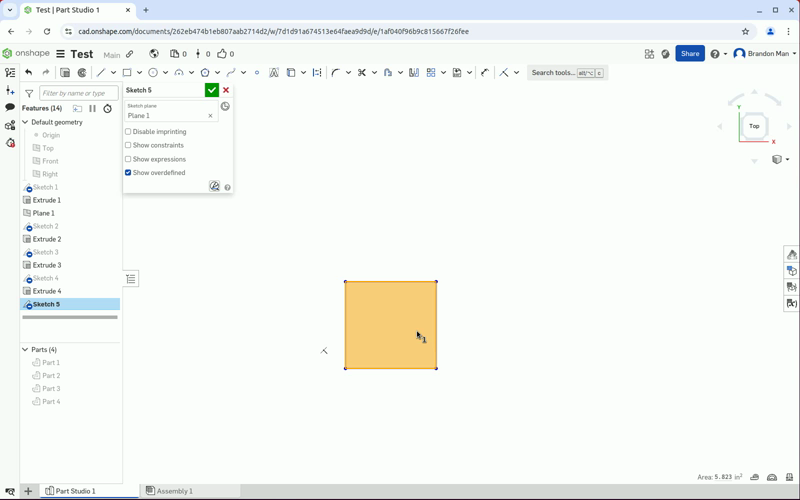
scroll(-6)
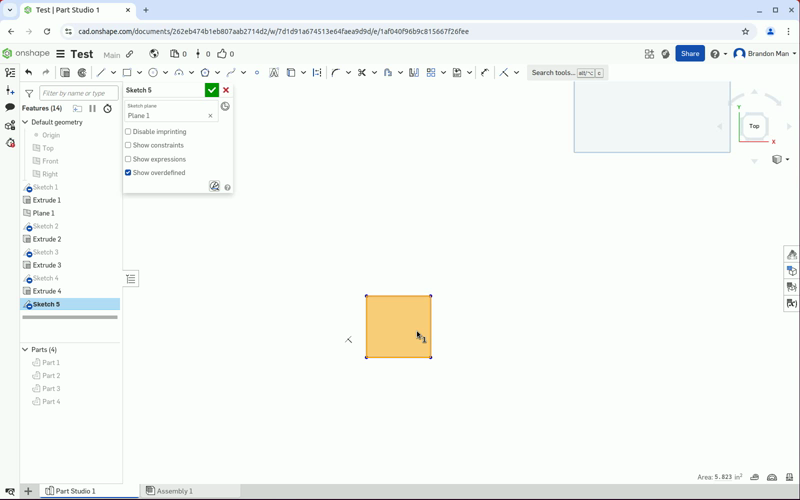
scroll(-6)
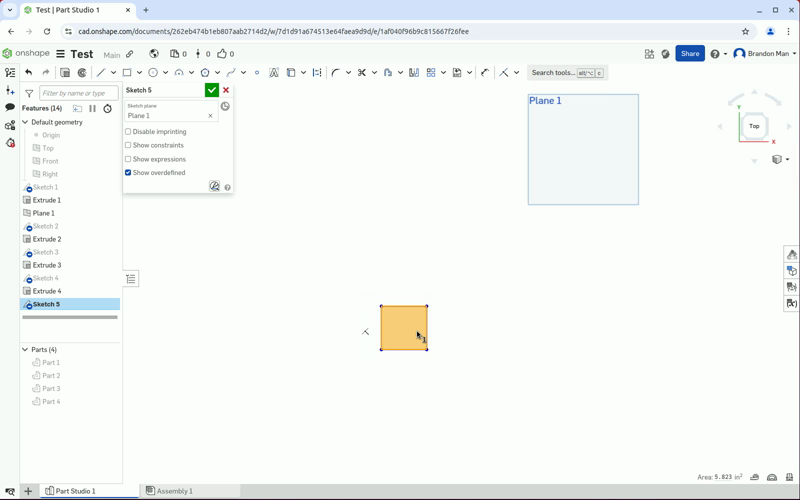
scroll(-6)
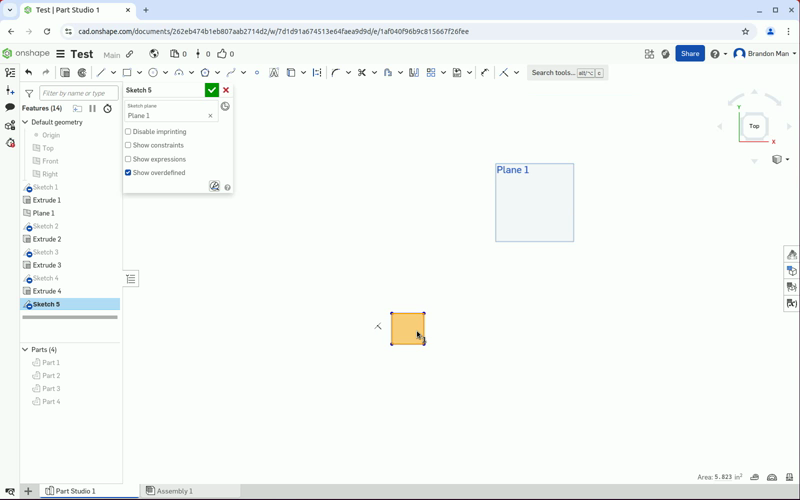
scroll(-6)
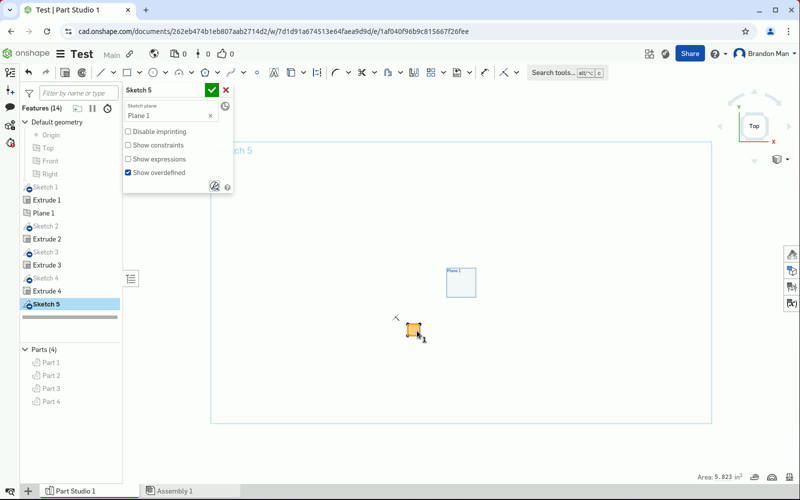
mouse_move(73, 352)
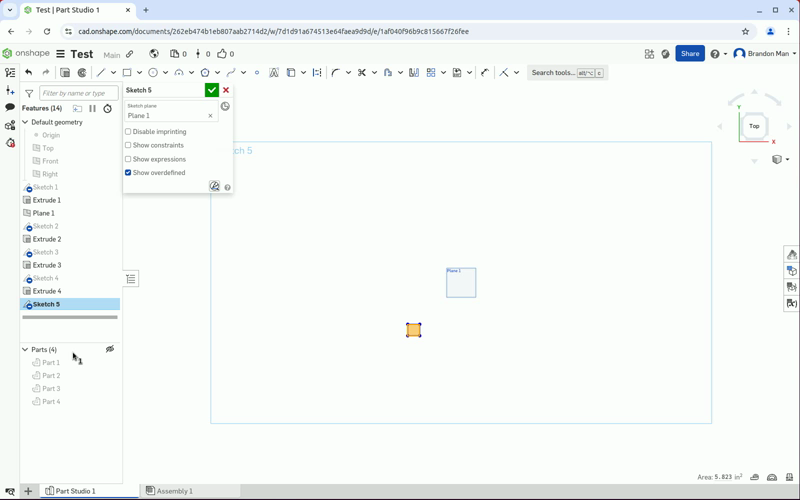
key(shift+y)
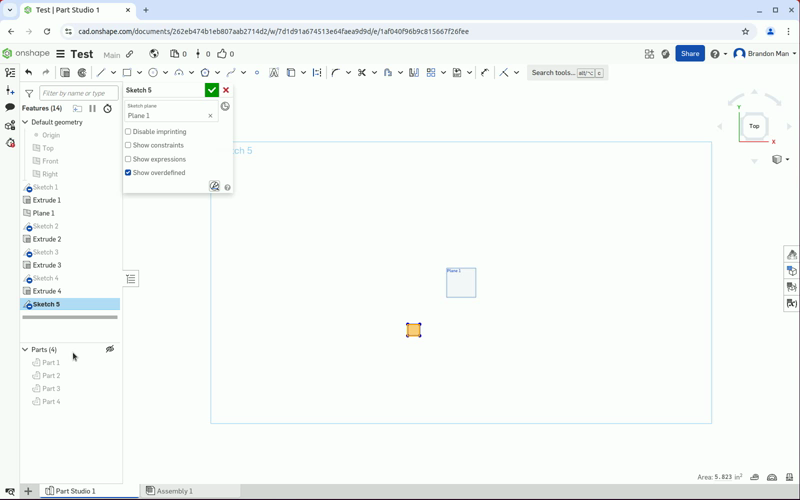
key(shift+e)
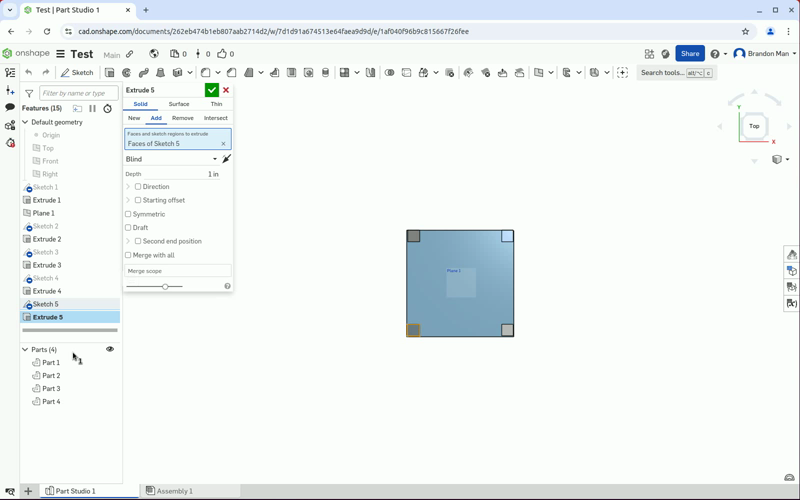
mouse_move(143, 106)
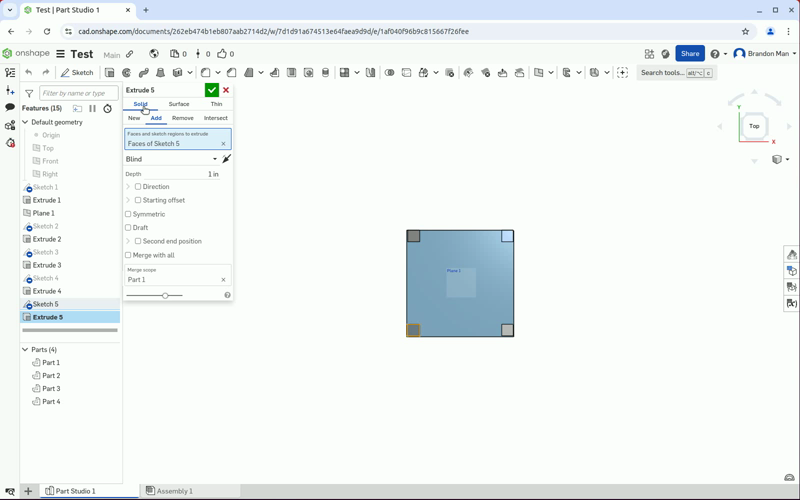
click(143, 106)
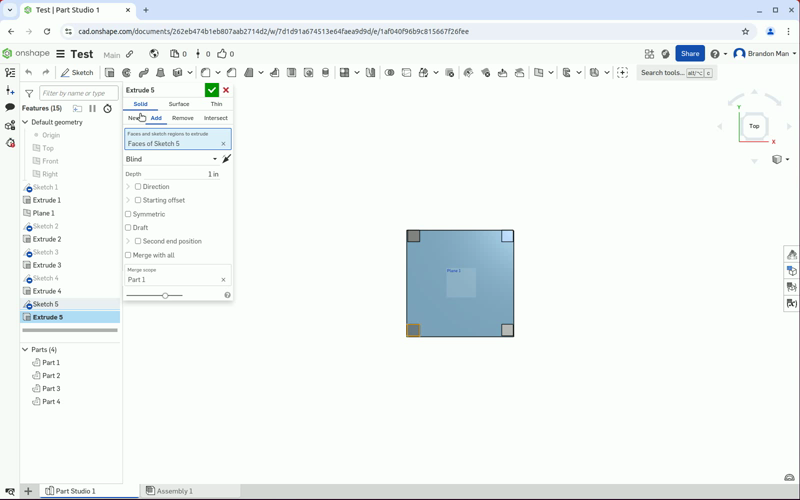
mouse_move(137, 120)
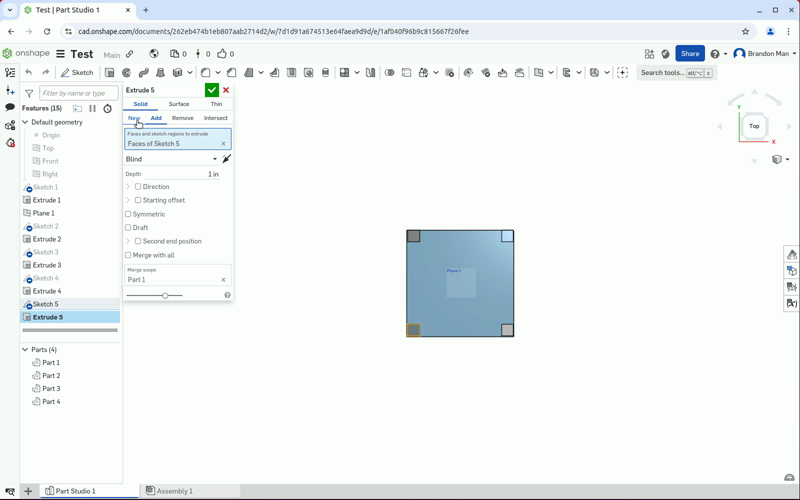
click(137, 120)
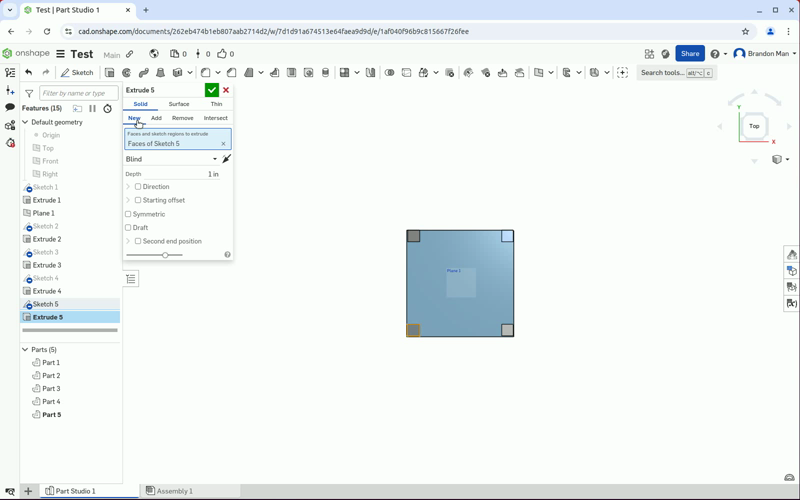
key(tab, 4)
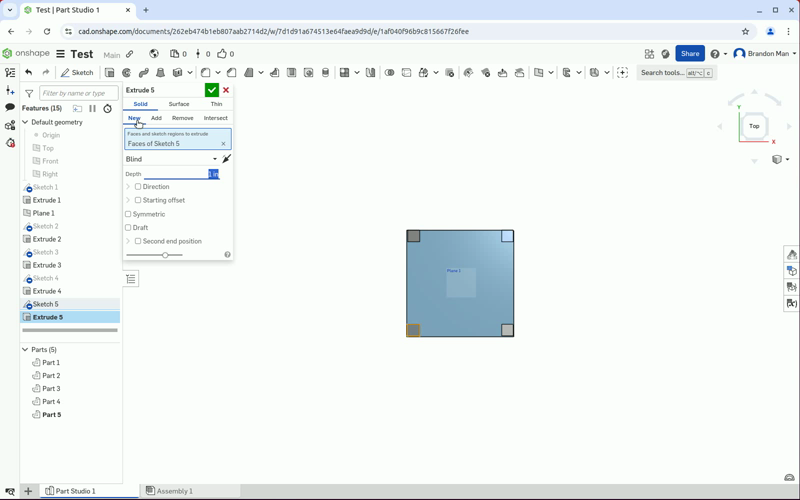
text(21.905)
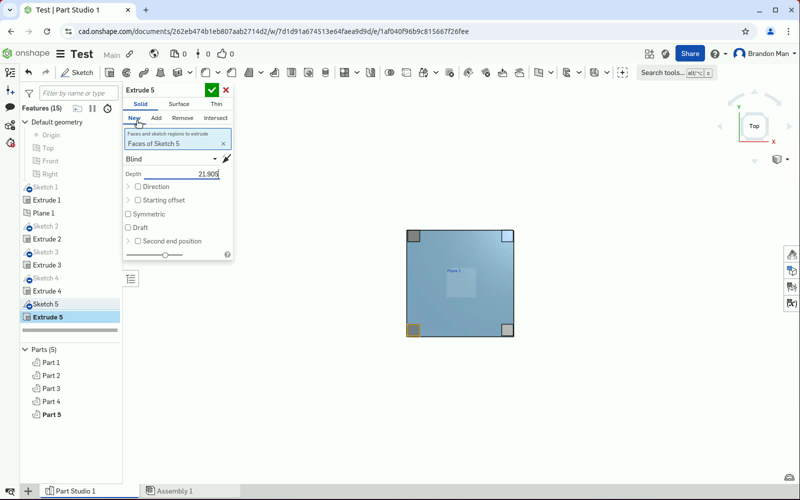
key(enter)
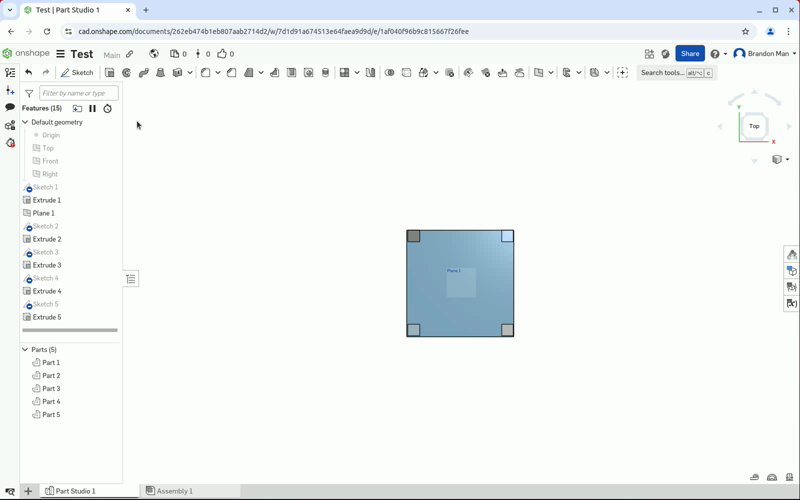
key(shift+h)
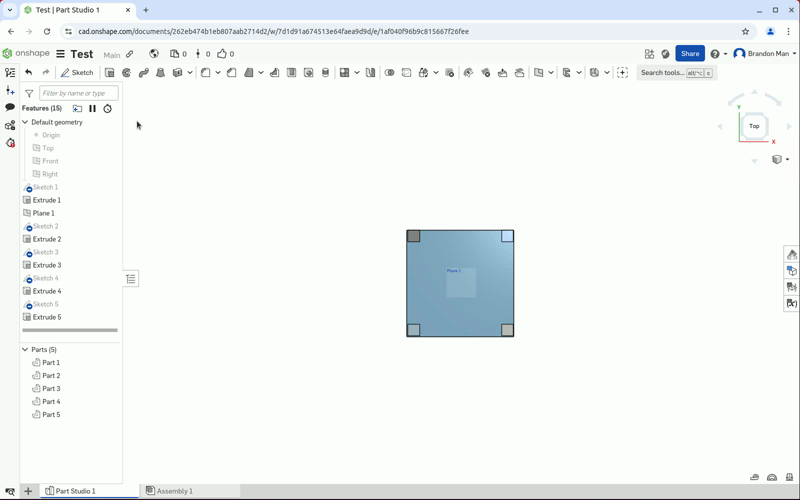
key(shift+h)
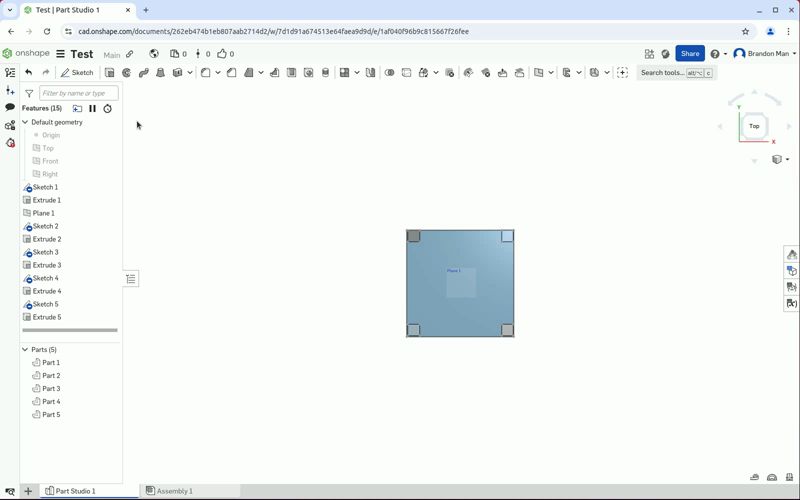
key(shift+7)
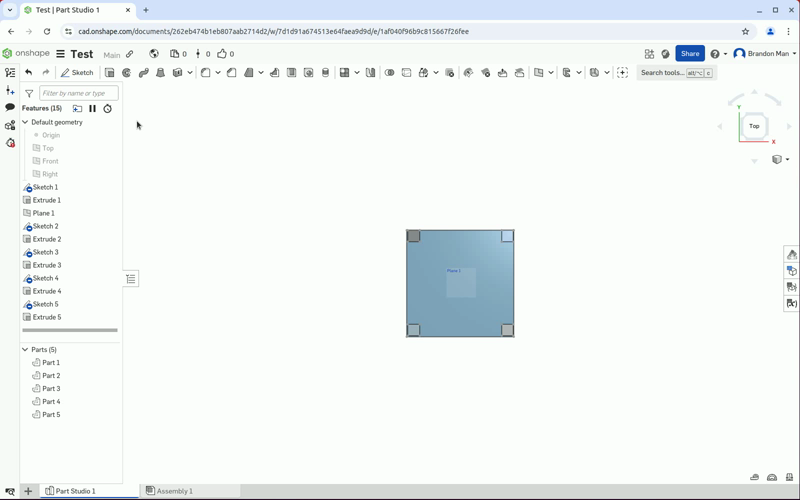
key(up, 3)
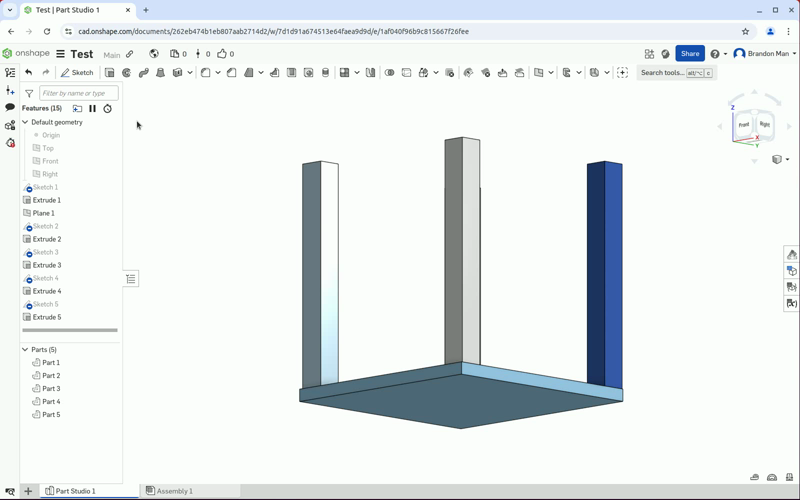
key(left, 3)
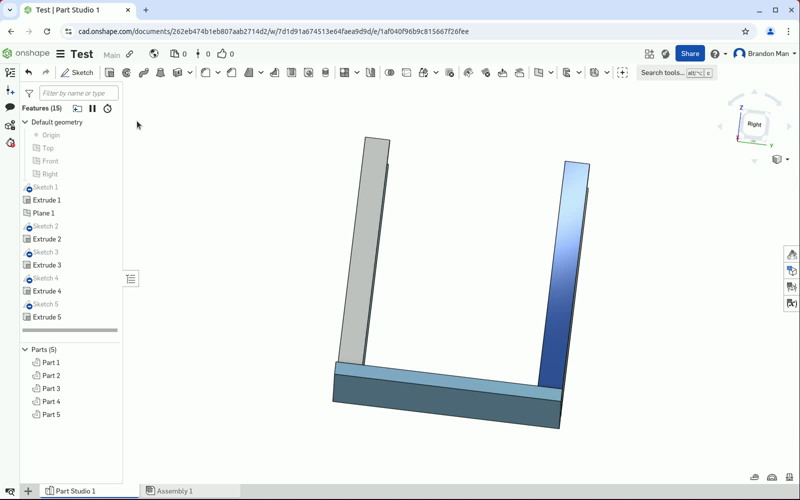
key(right, 3)
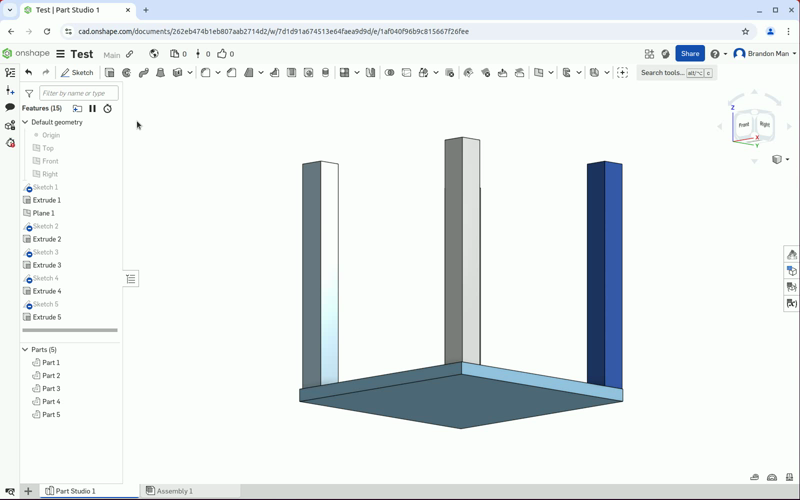
key(down, 3)
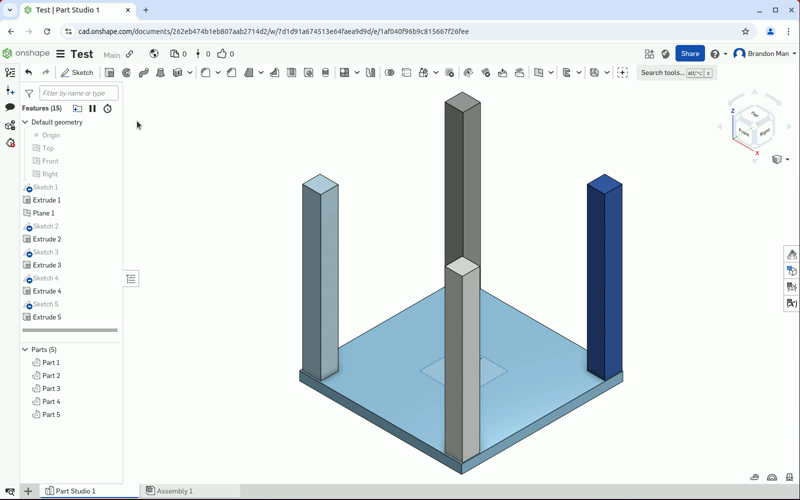
mouse_move(73, 189)
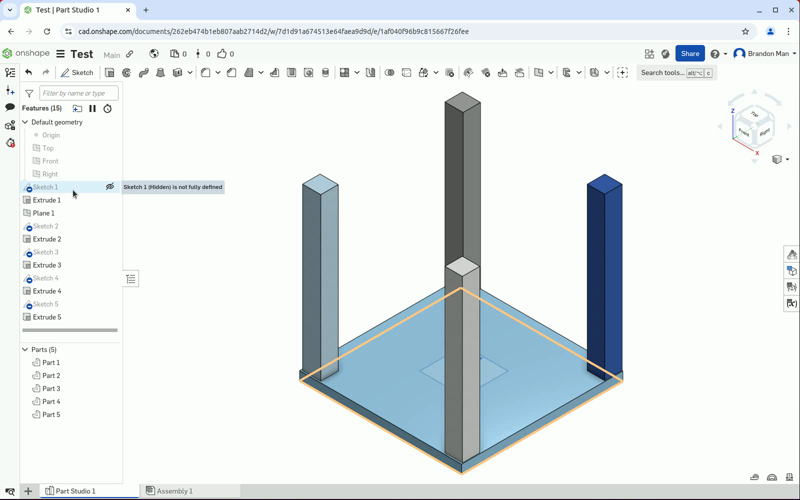
click(73, 189)